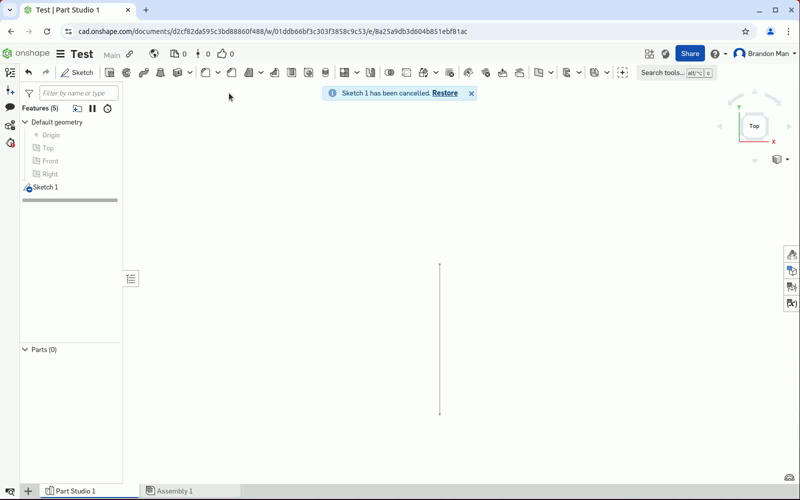
key(shift+h)
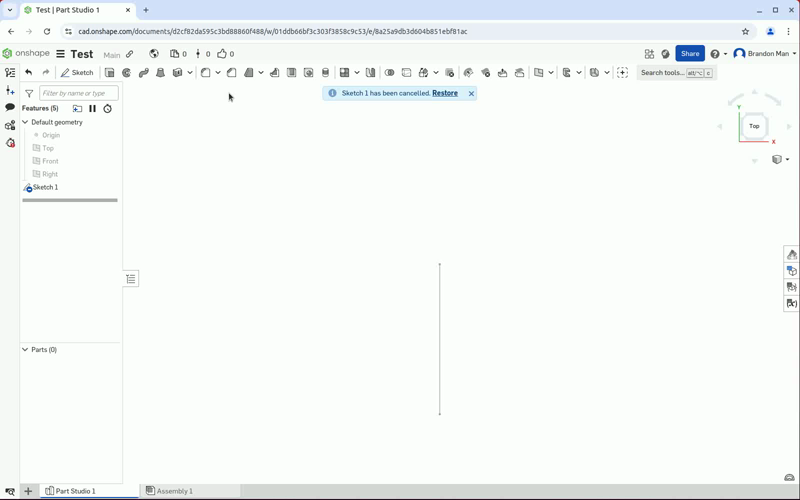
key(shift+s)
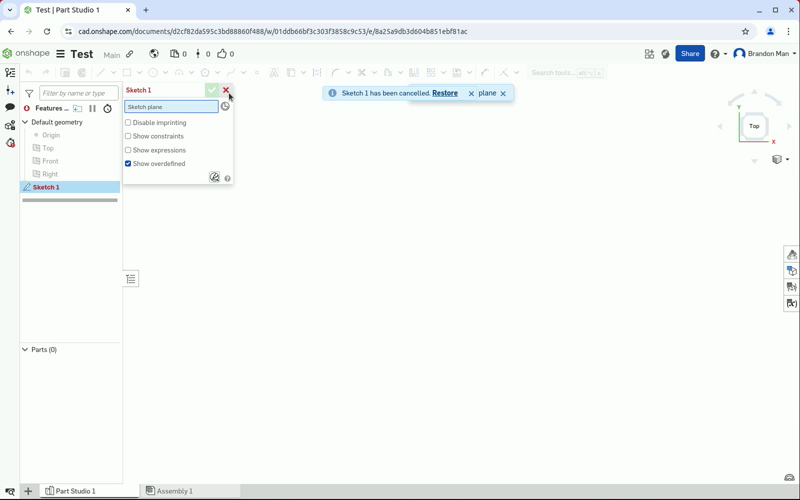
mouse_move(73, 150)
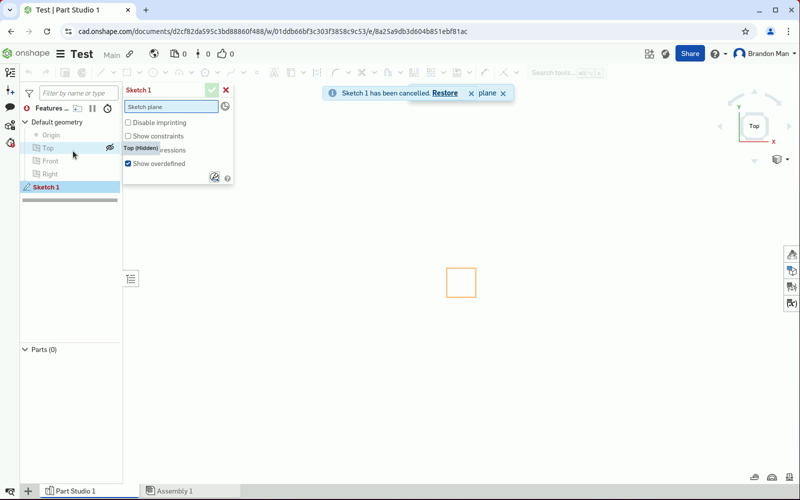
click(73, 150)
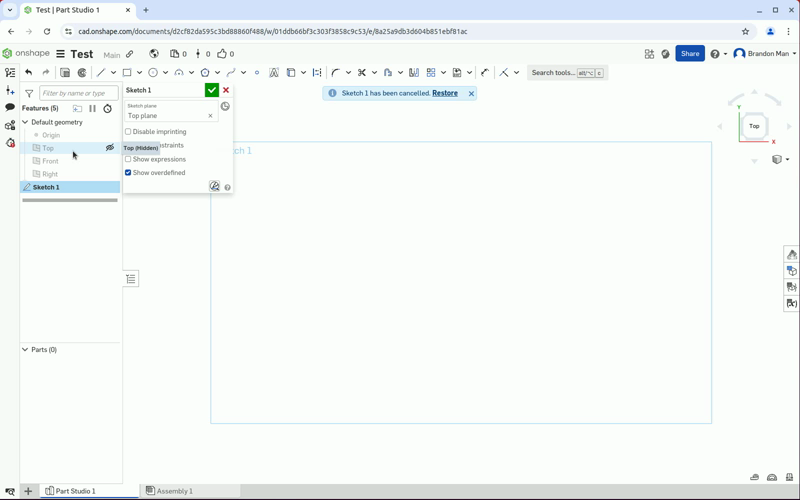
mouse_move(73, 352)
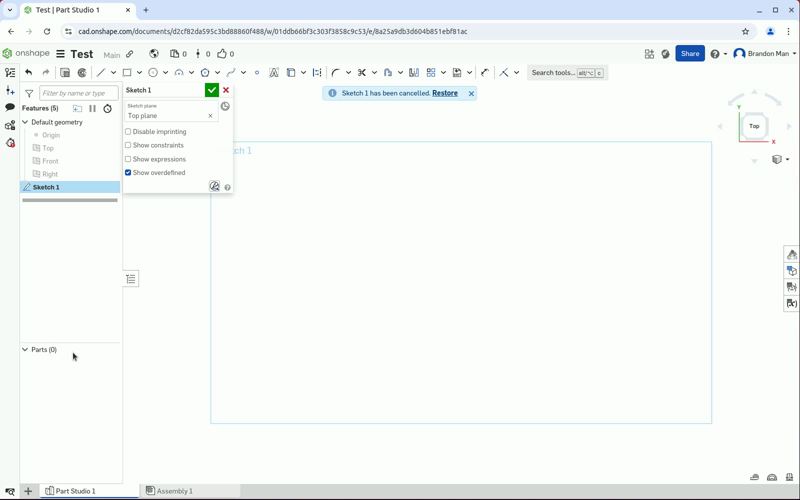
key(y)
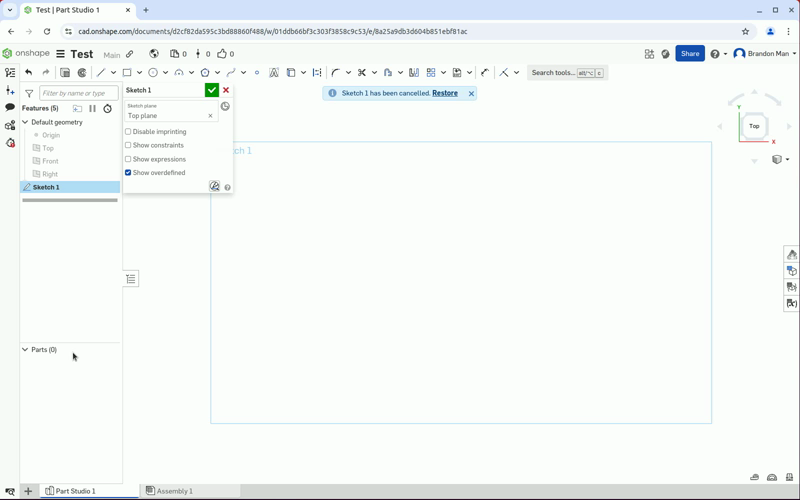
key(c)
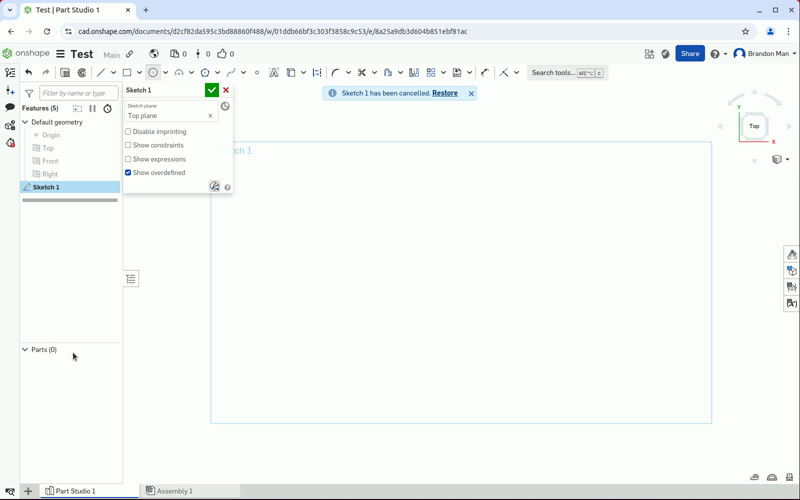
key_down(shift)
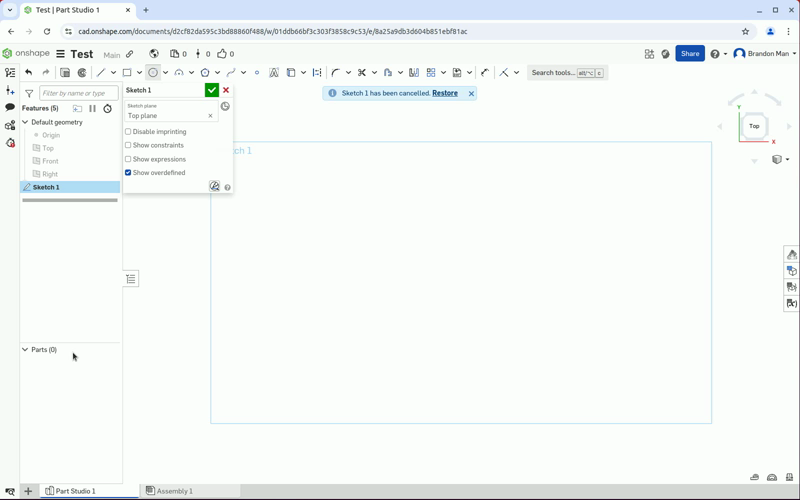
mouse_move(461, 282)
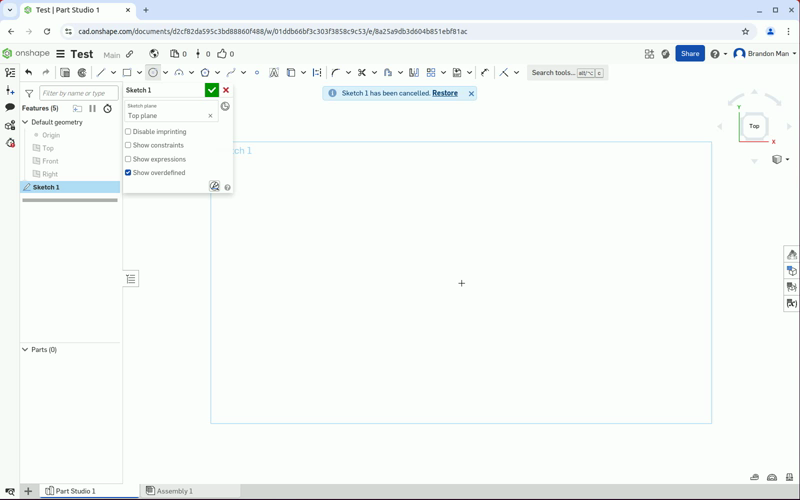
click(461, 282)
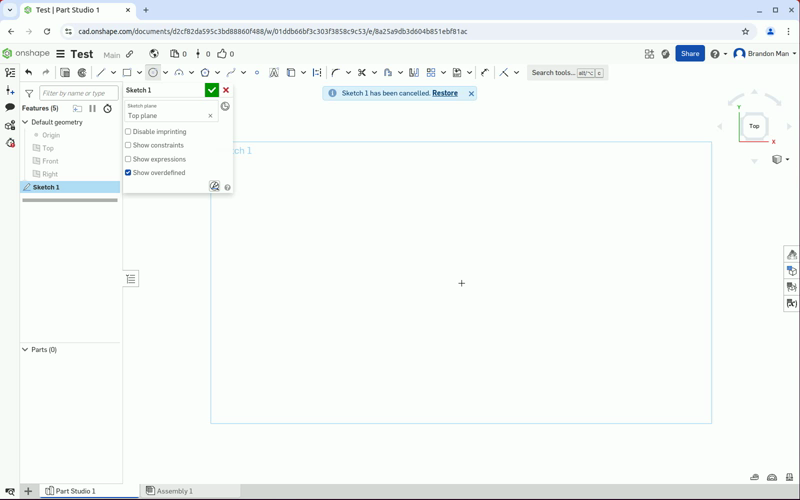
key_up(shift)
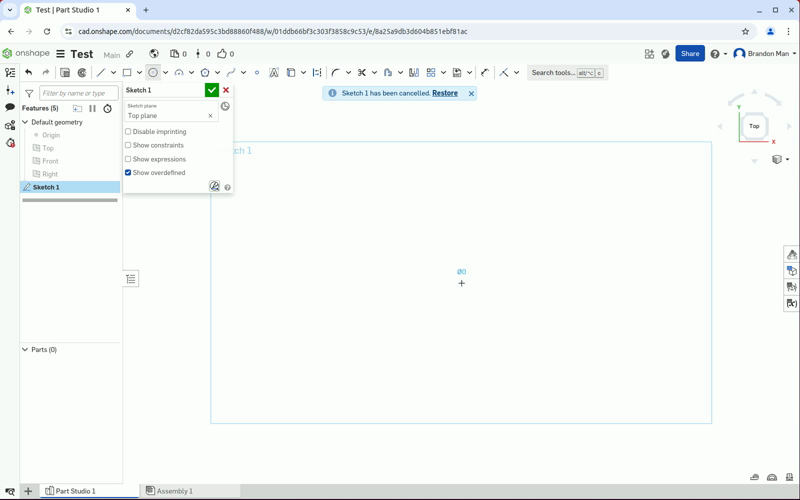
mouse_move(494, 282)
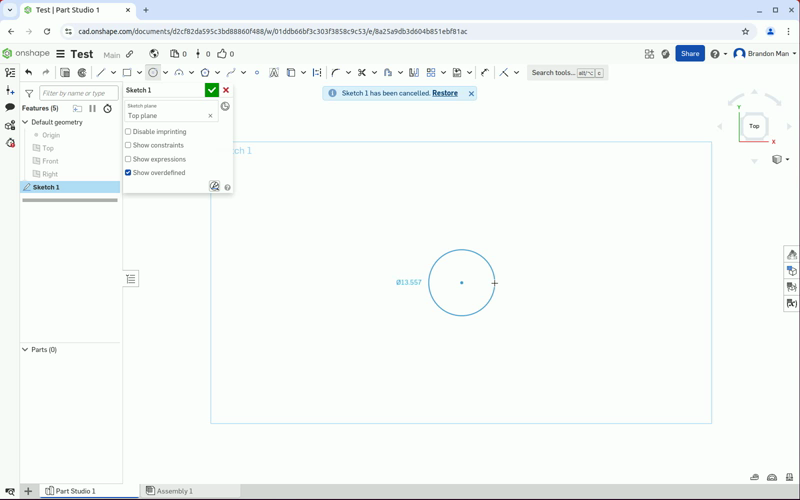
click(494, 282)
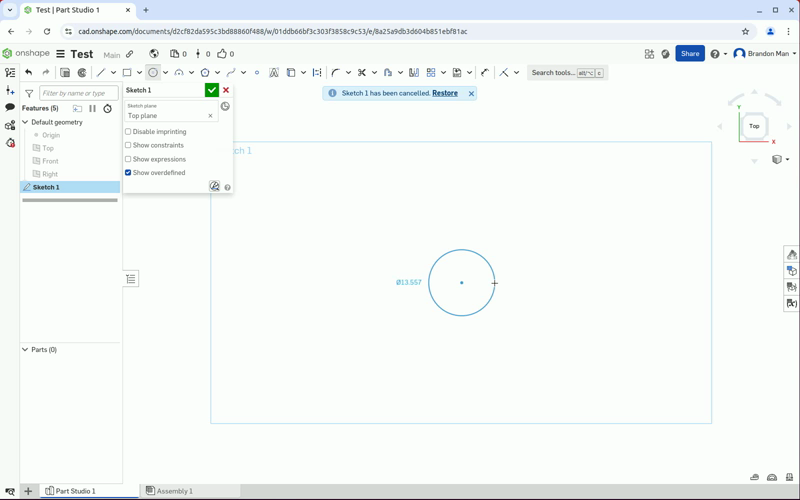
key(esc)
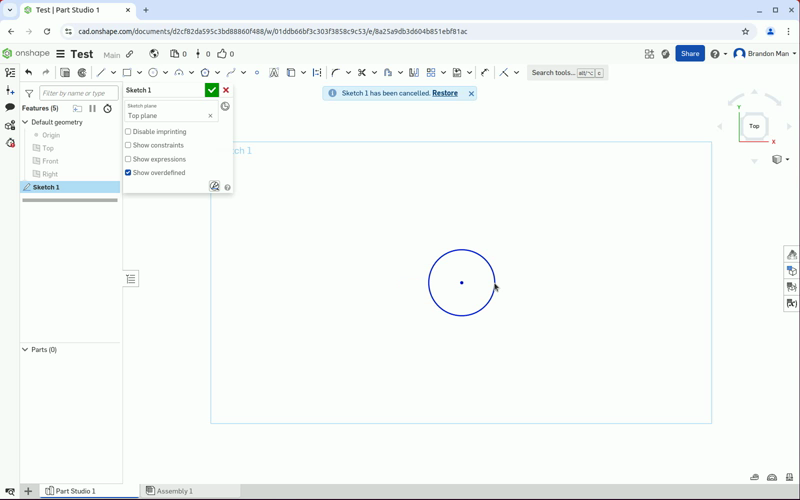
mouse_move(476, 263)
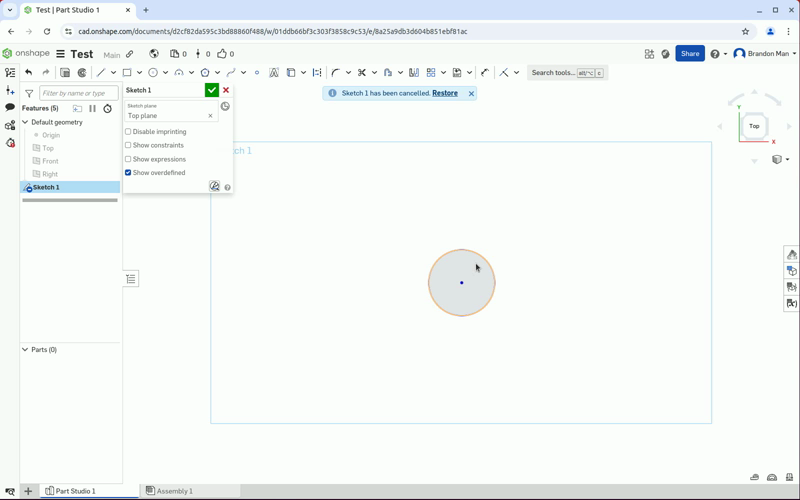
click(476, 263)
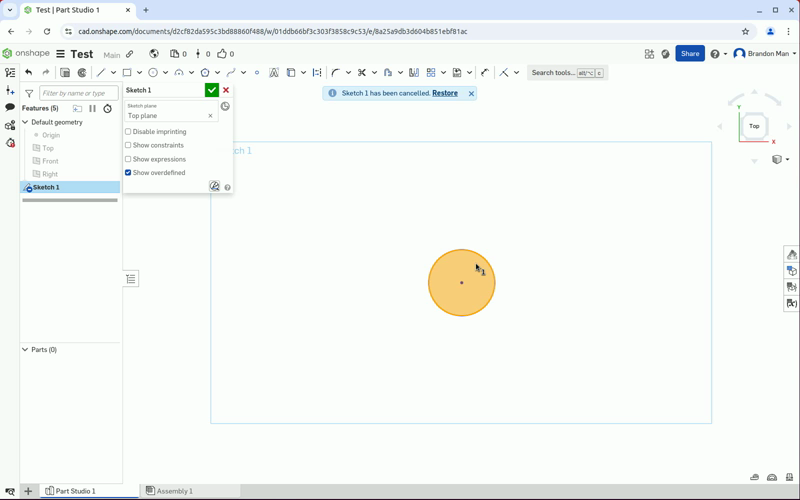
mouse_move(73, 352)
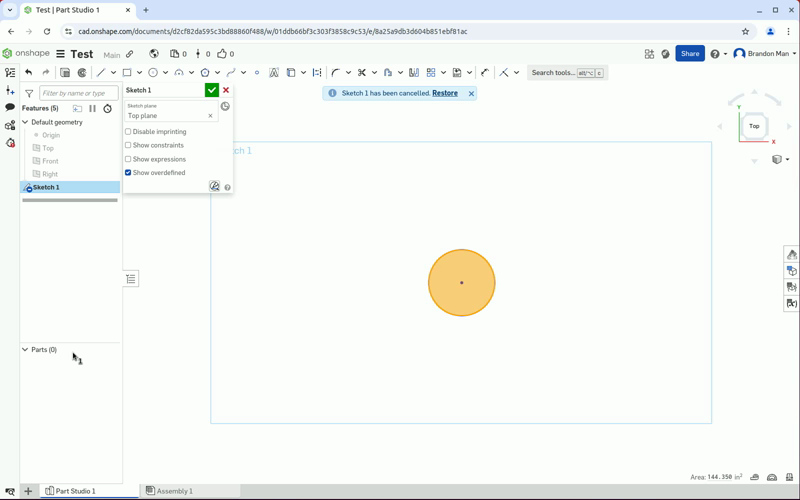
key(shift+y)
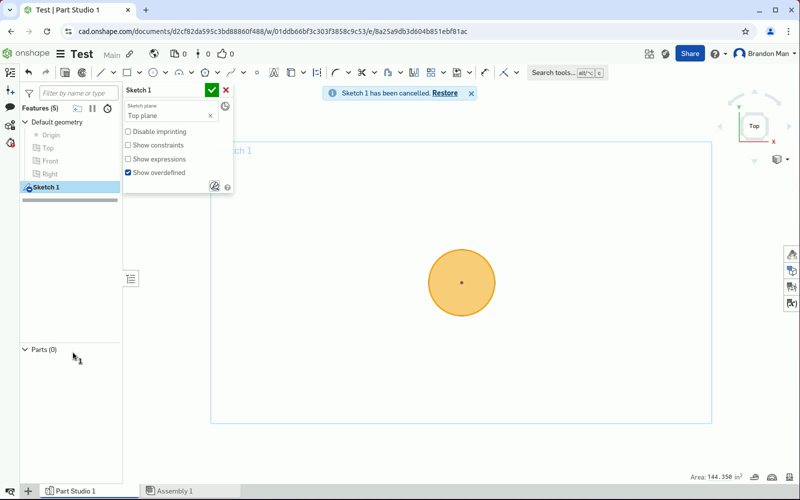
key(shift+e)
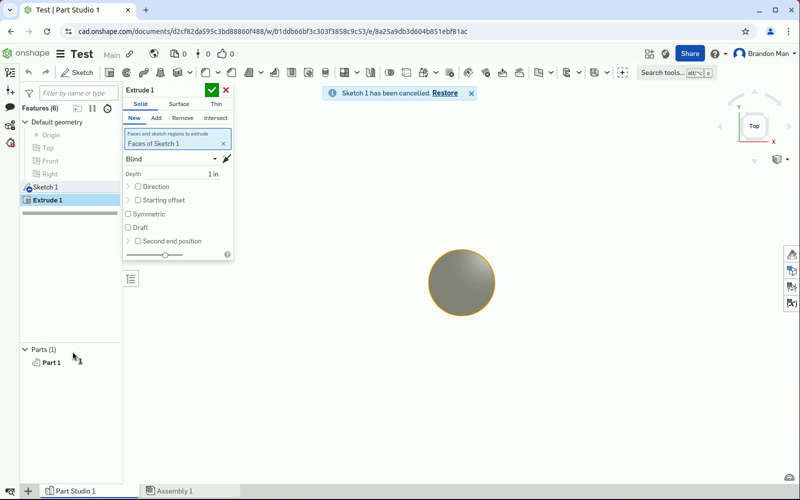
mouse_move(143, 106)
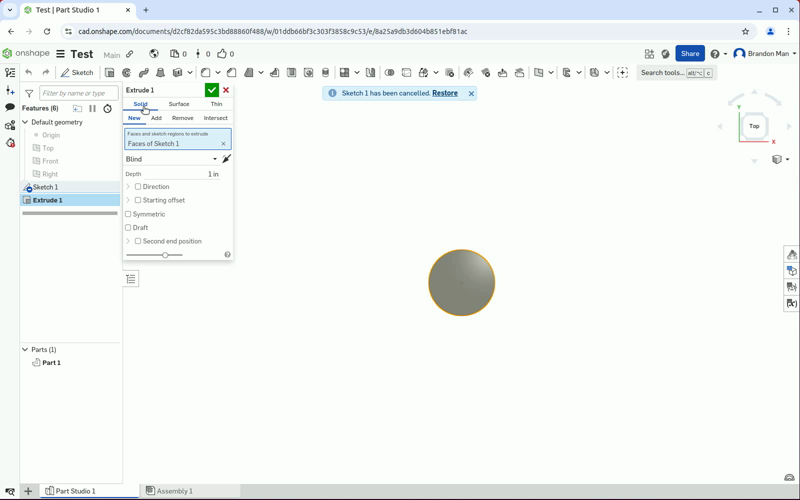
click(143, 106)
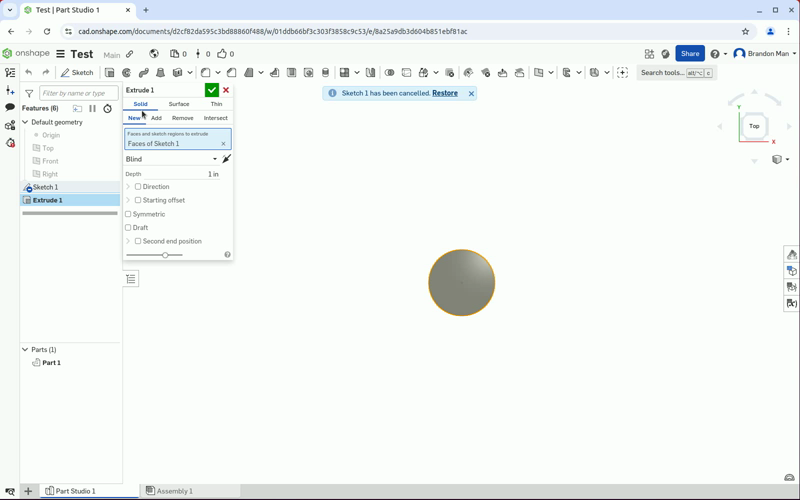
mouse_move(137, 120)
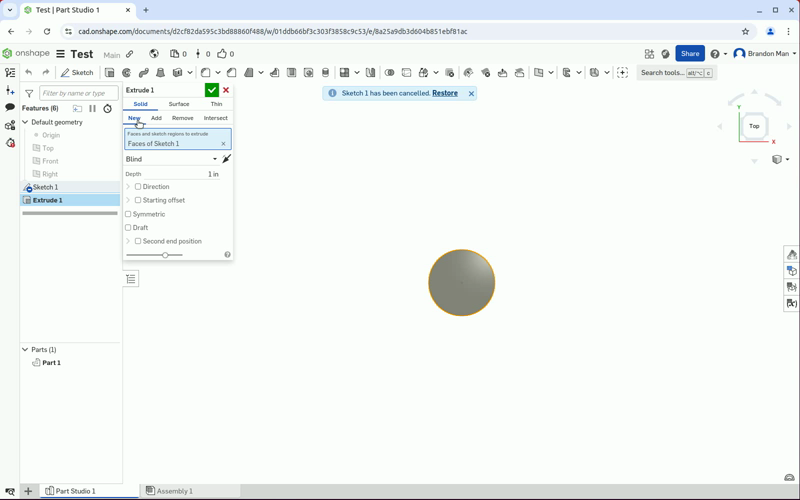
click(137, 120)
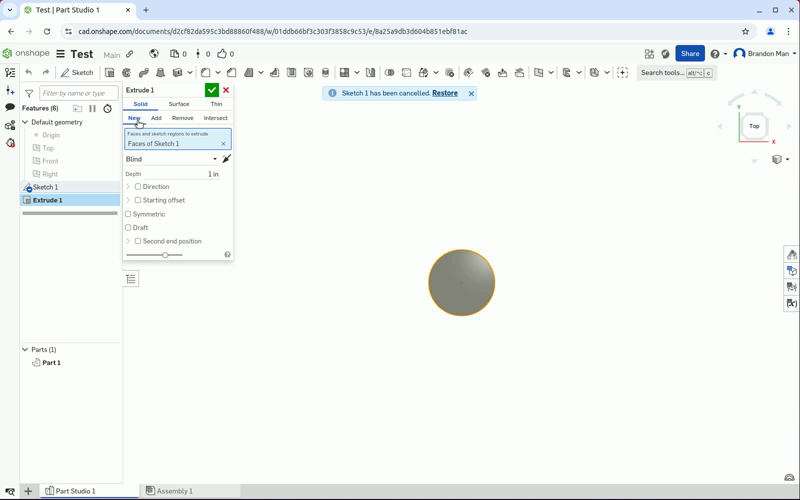
key(tab, 4)
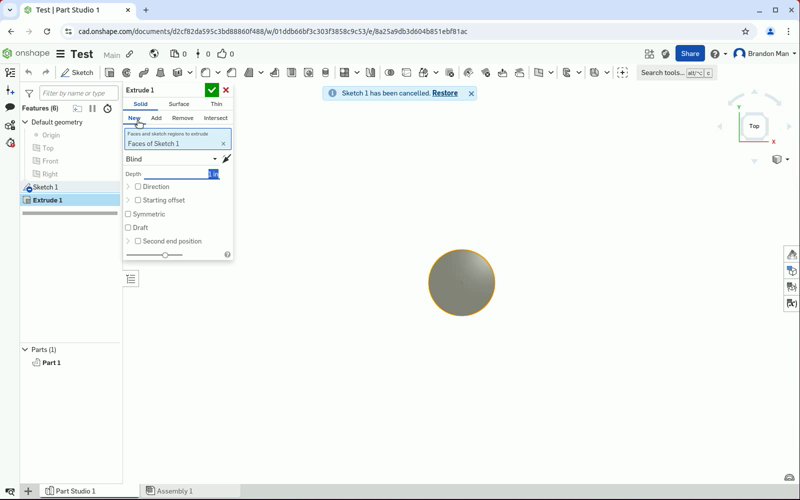
text(3.37)
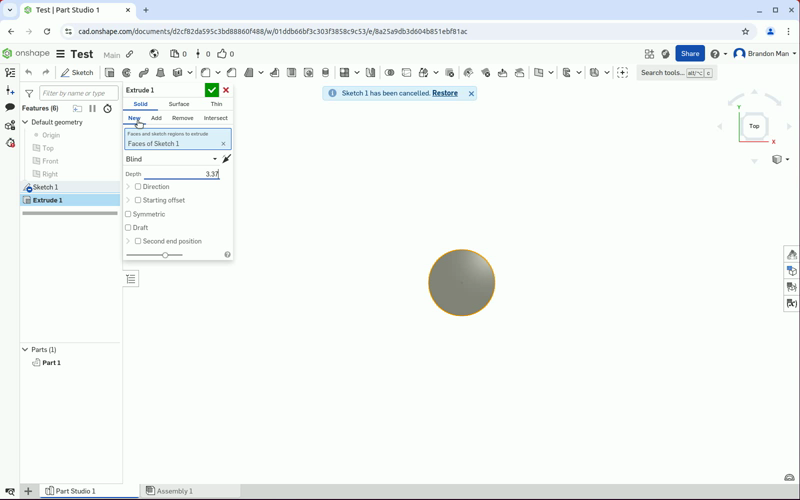
key(enter)
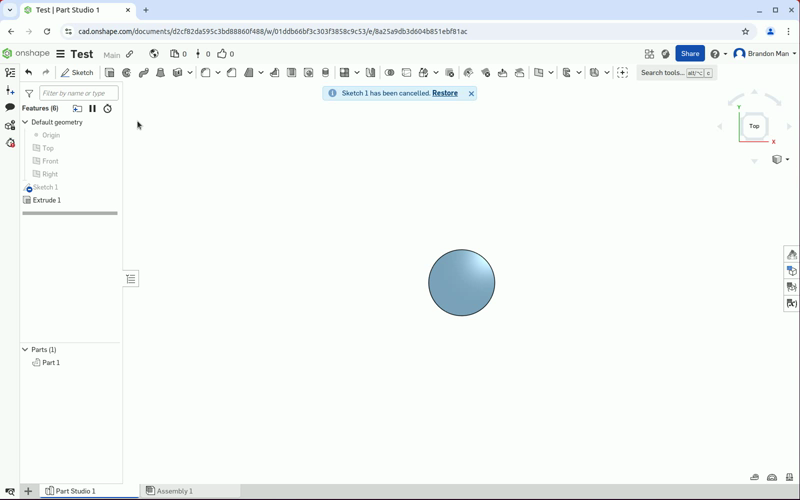
key(shift+h)
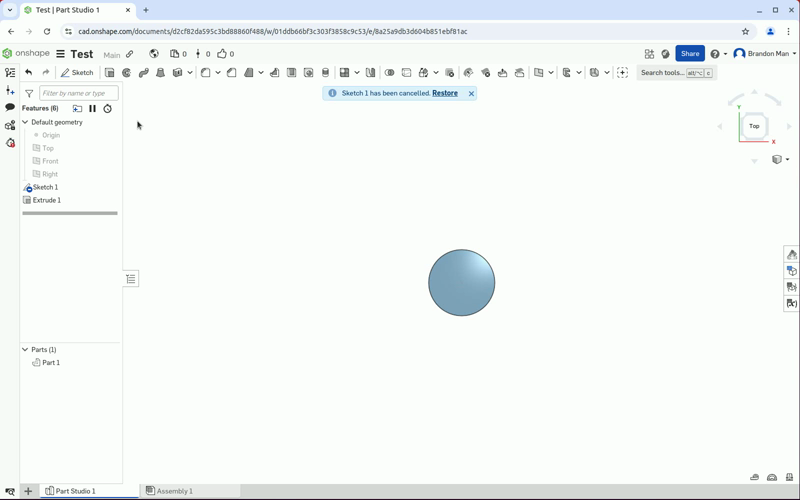
key(shift+h)
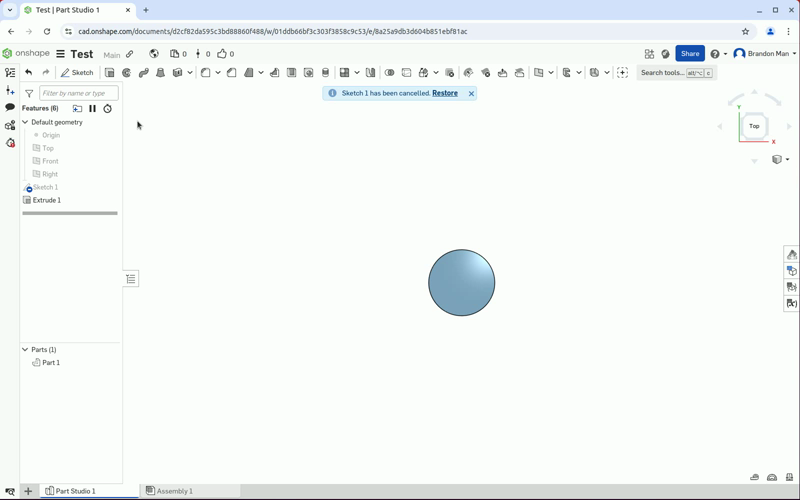
mouse_move(73, 189)
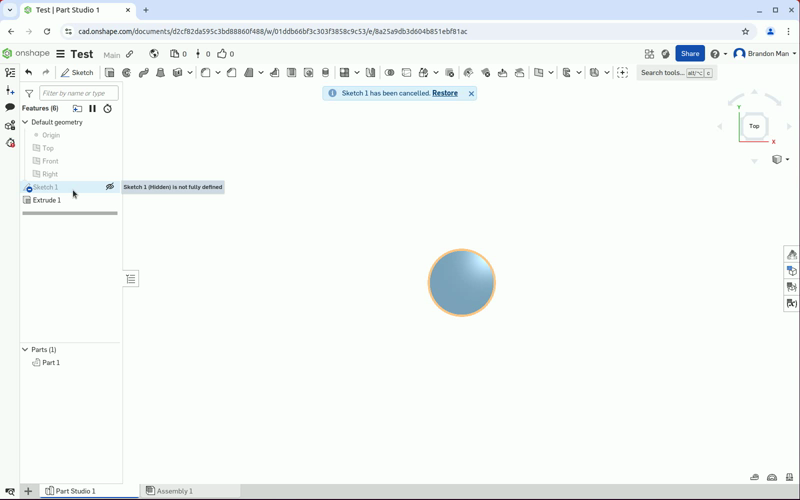
click(73, 189)
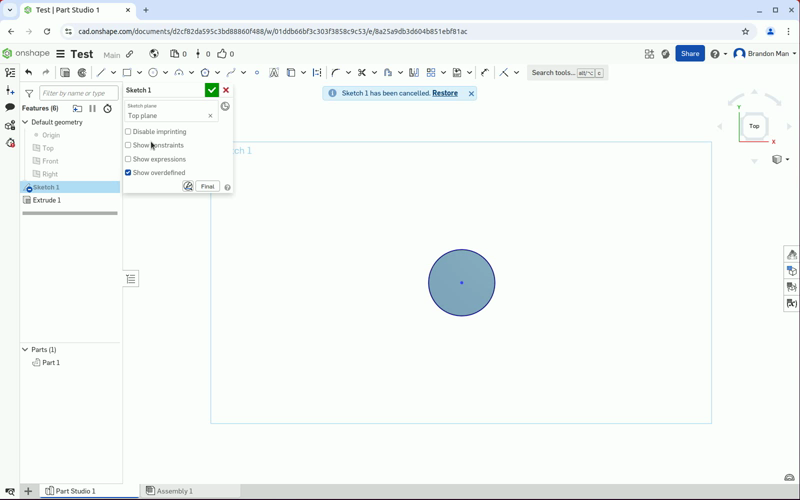
mouse_move(229, 92)
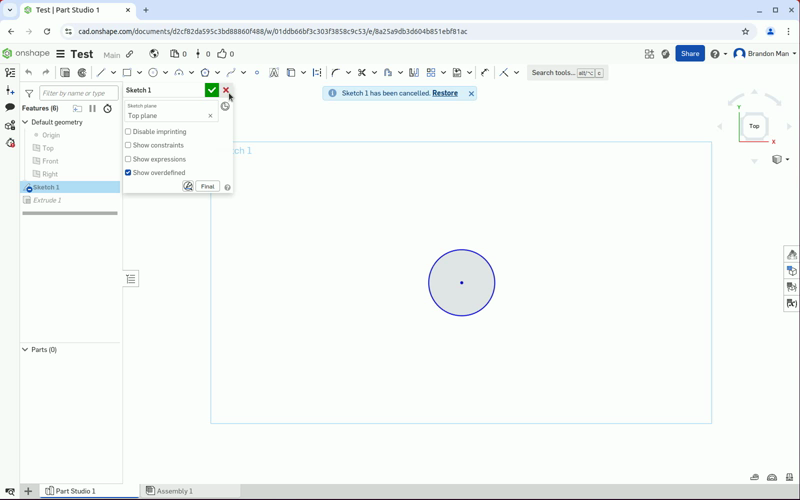
click(229, 92)
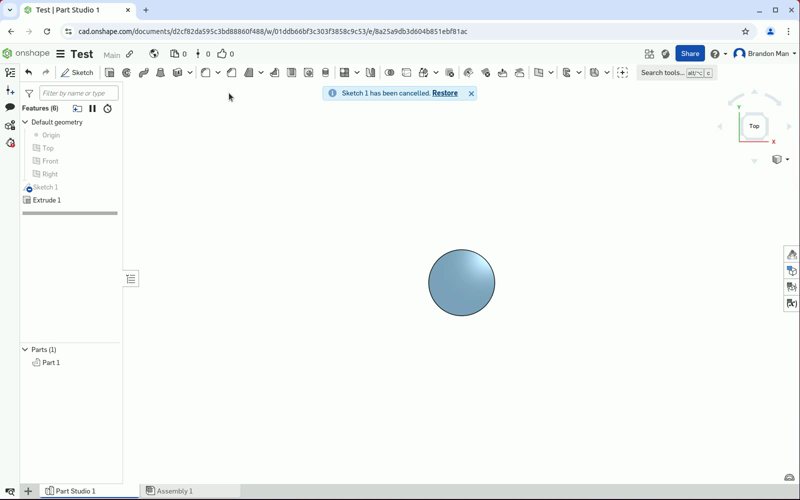
mouse_move(73, 352)
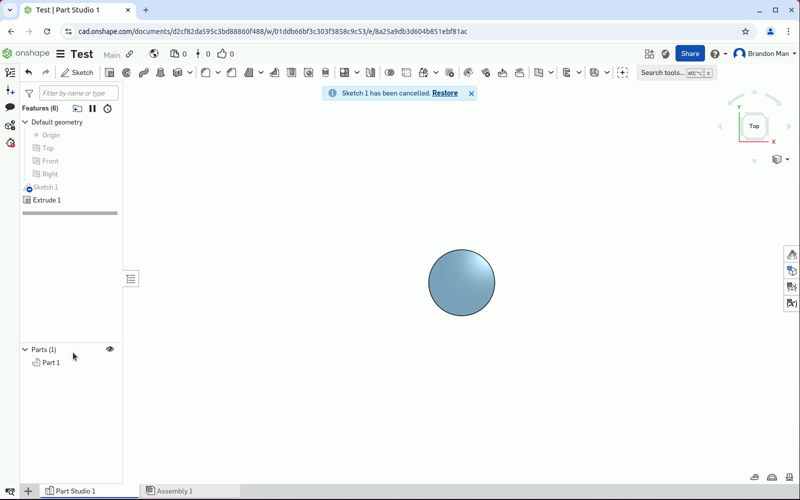
key(y)
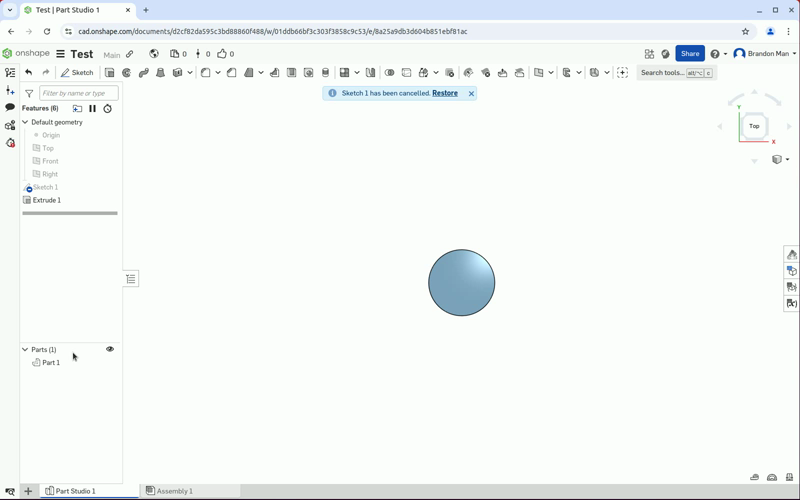
key(shift+p)
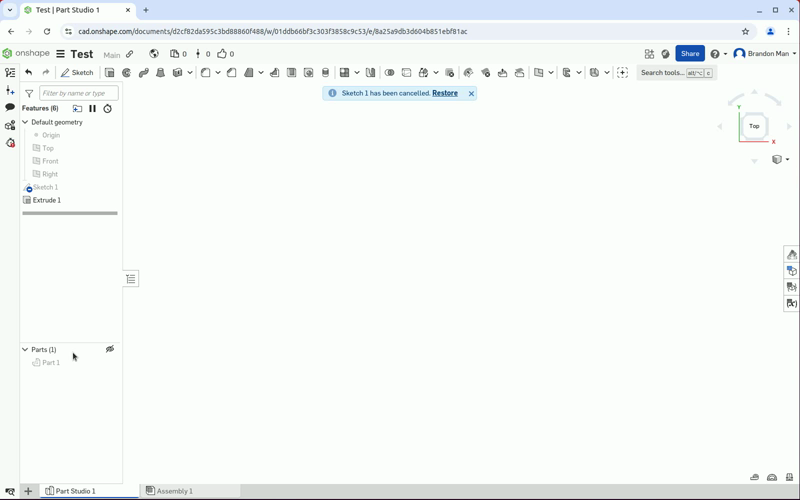
key(space)
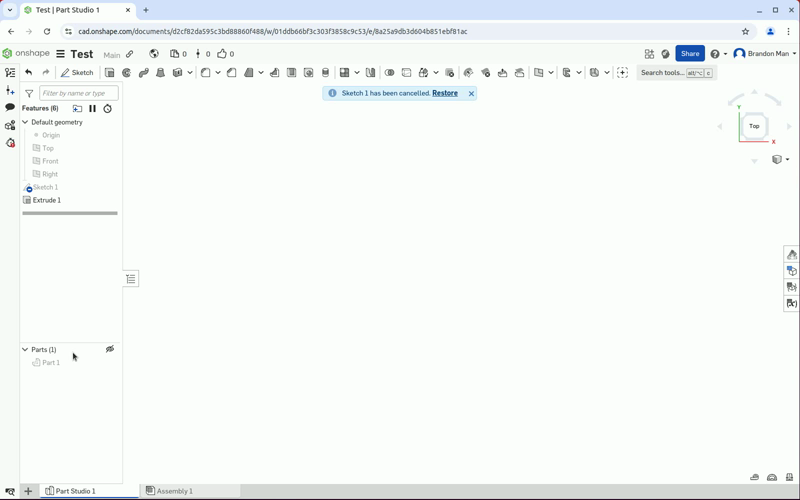
key_down(shift)
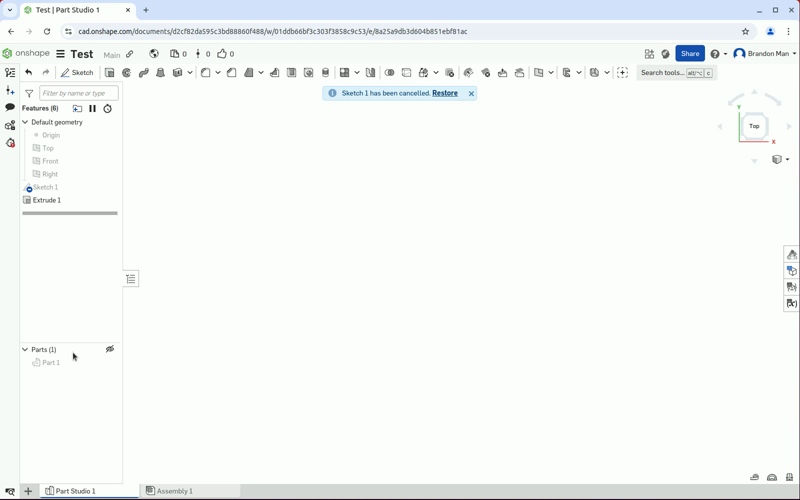
key(up)
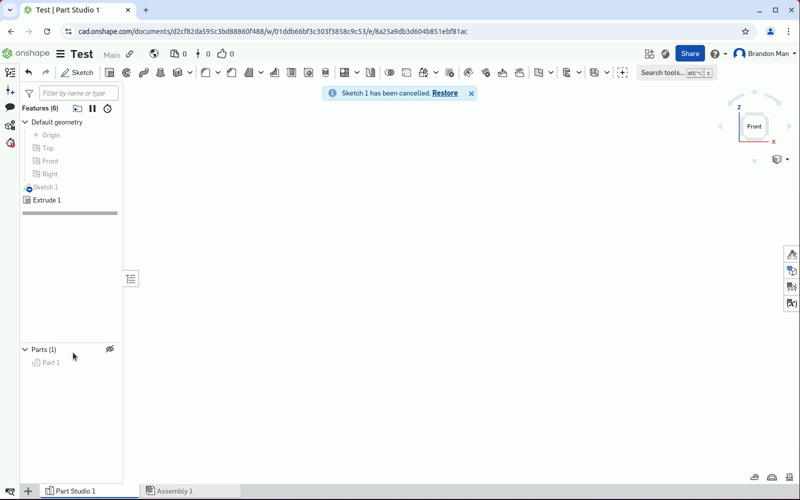
key_up(shift)
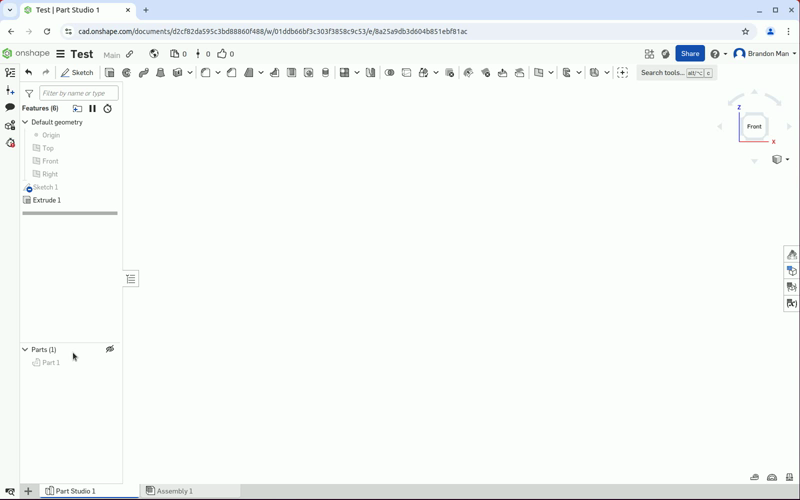
mouse_move(73, 352)
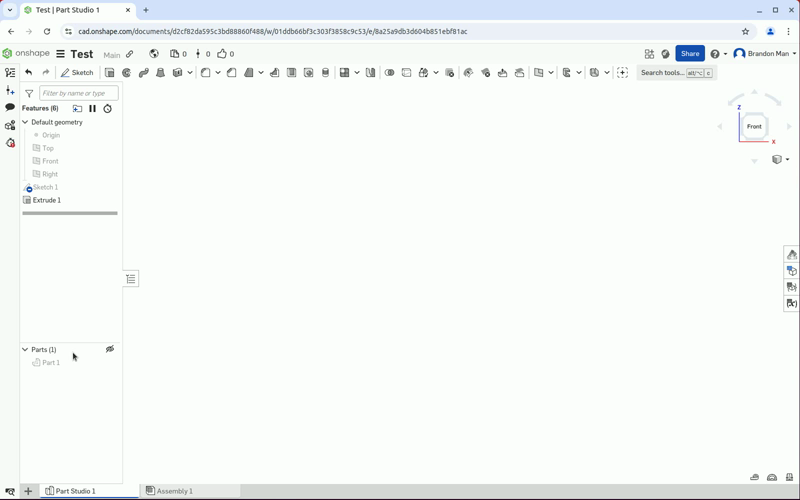
key(shift+y)
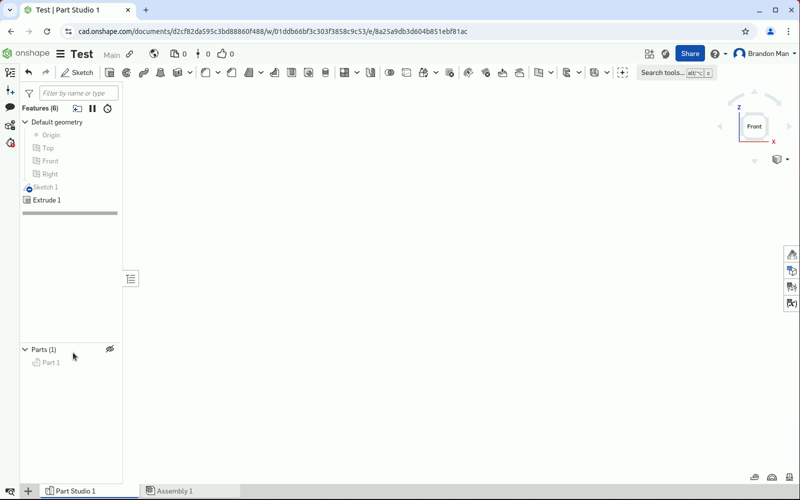
key(shift+s)
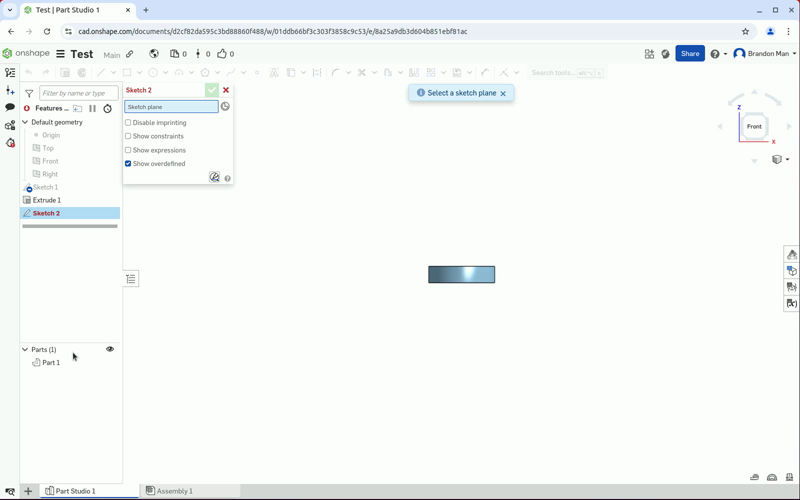
mouse_move(73, 163)
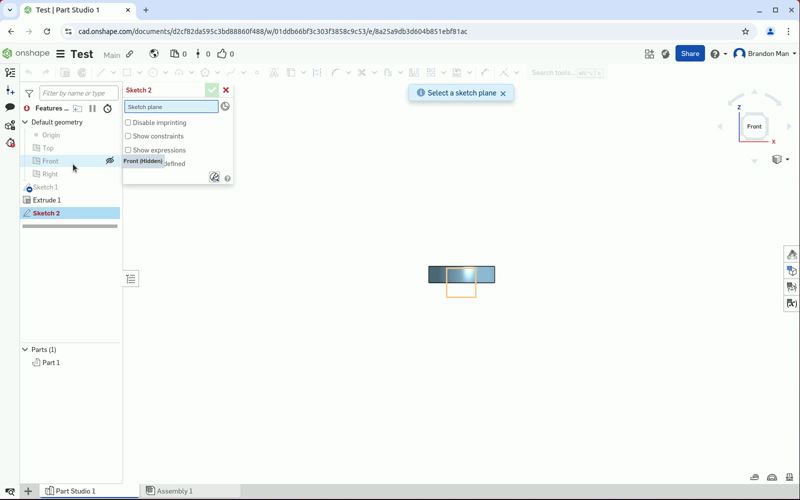
click(73, 163)
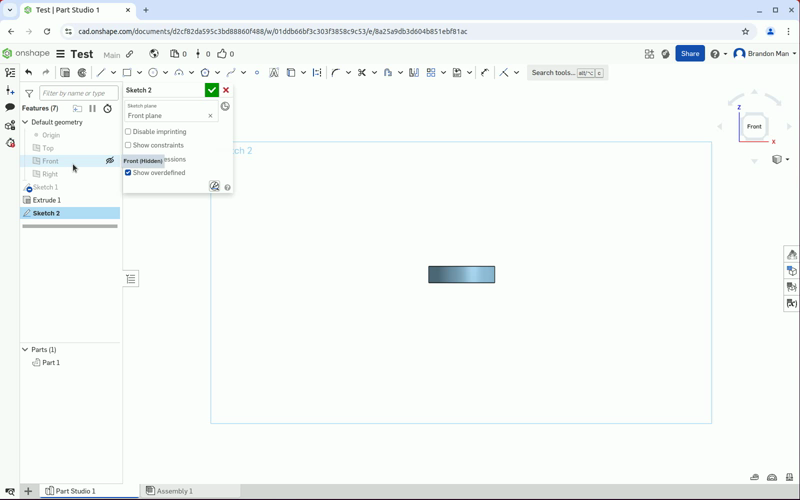
mouse_move(73, 352)
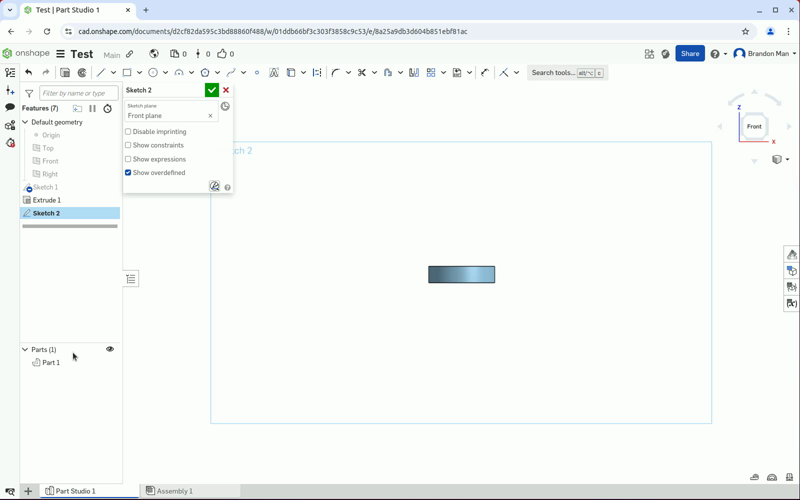
key(y)
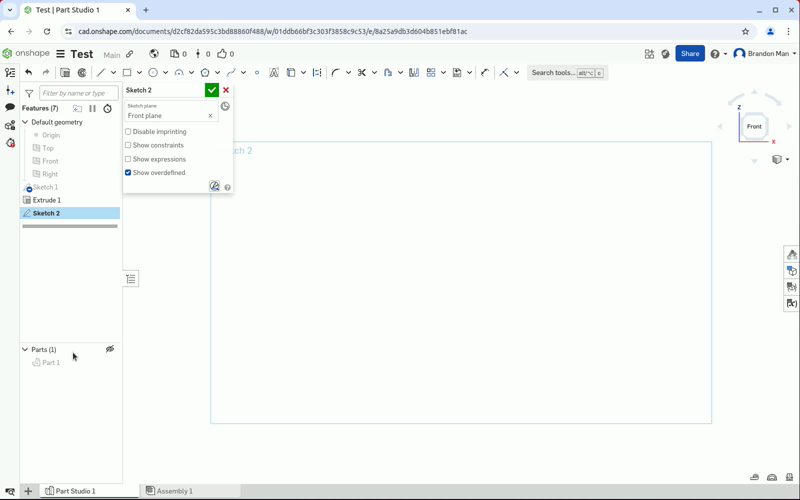
key(l)
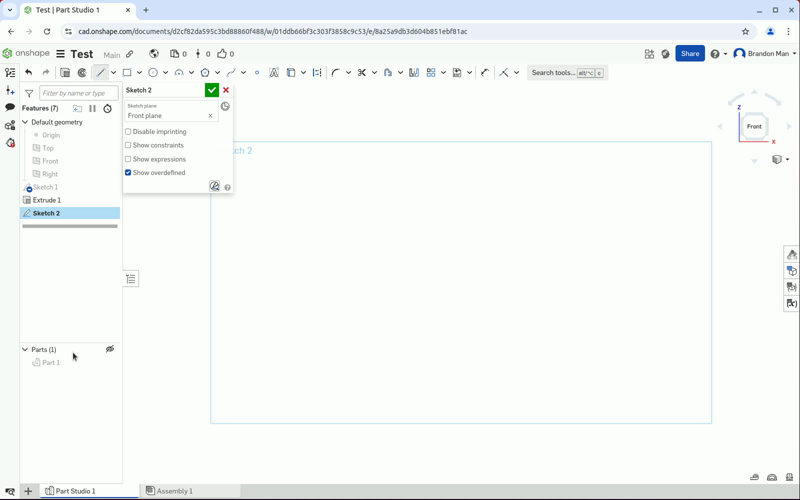
key_down(shift)
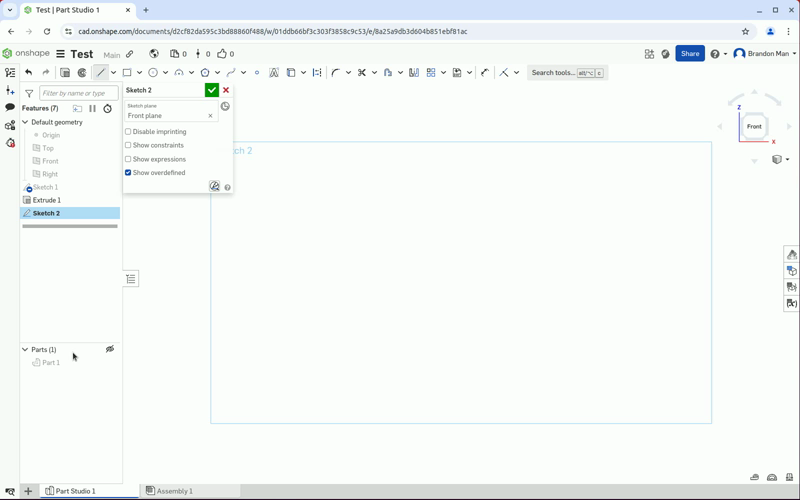
mouse_move(460, 266)
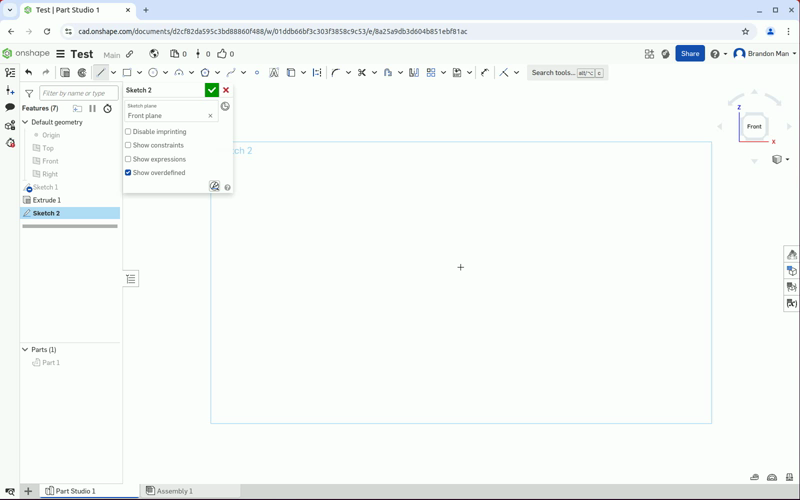
click(460, 266)
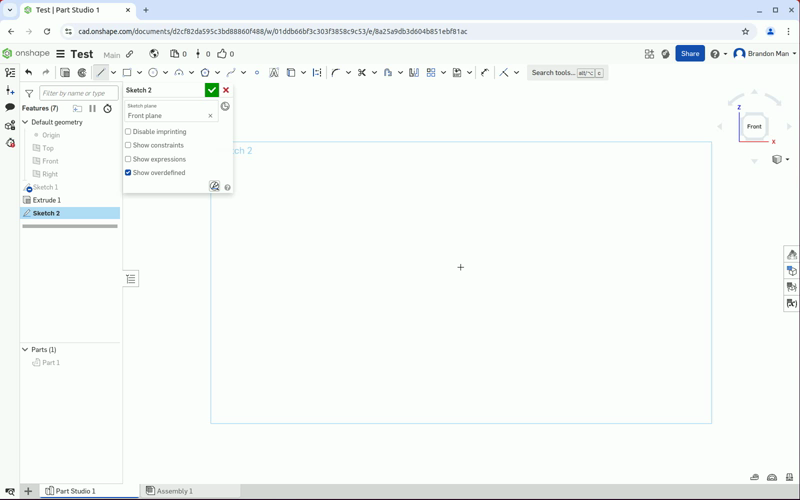
key_up(shift)
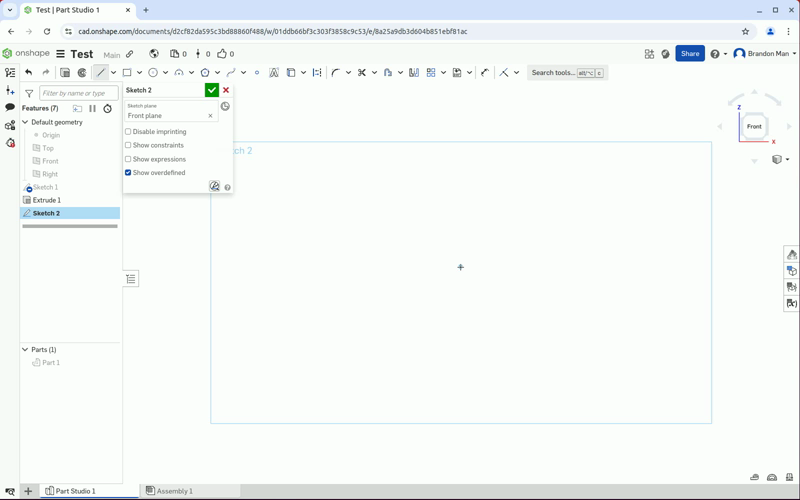
key_down(shift)
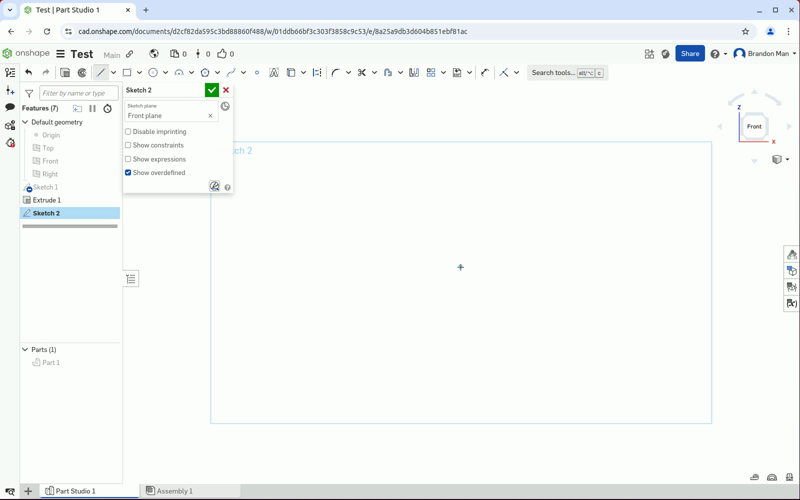
mouse_move(490, 266)
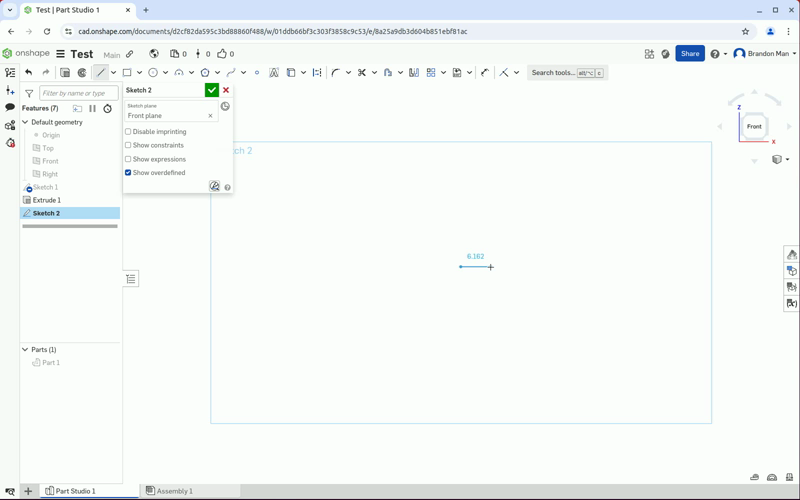
mouse_move(493, 266)
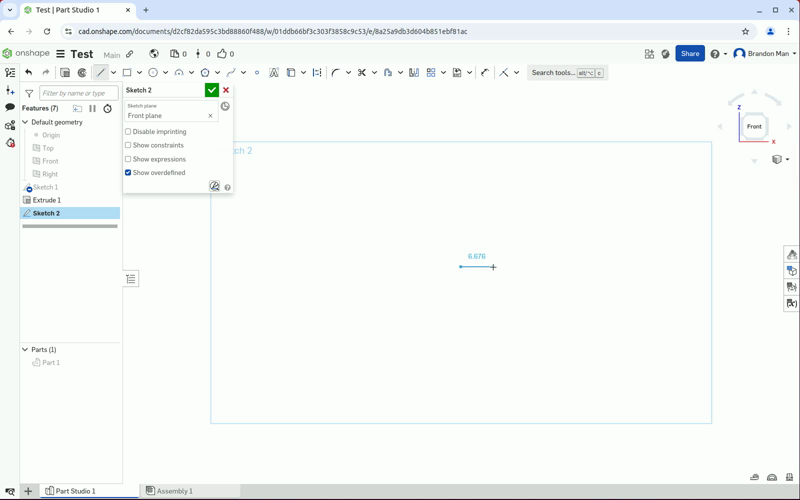
click(493, 266)
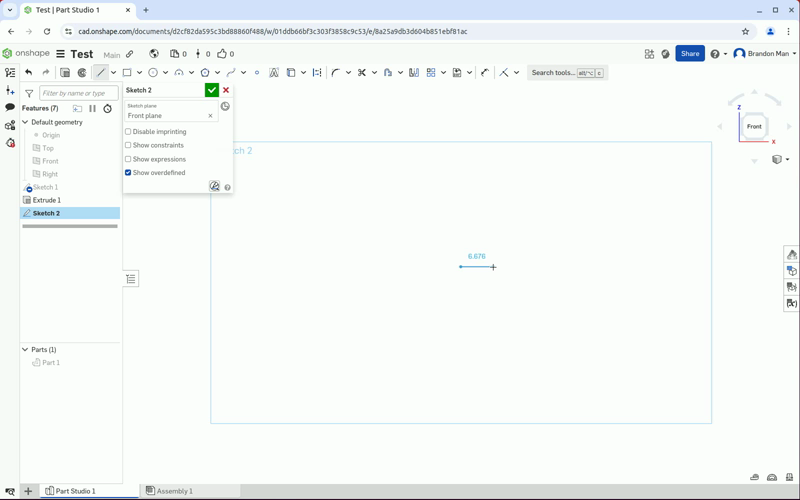
key_up(shift)
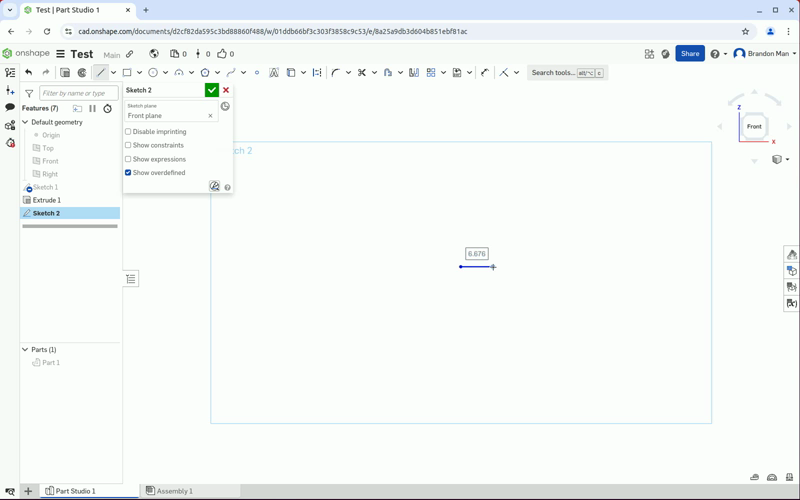
key_down(shift)
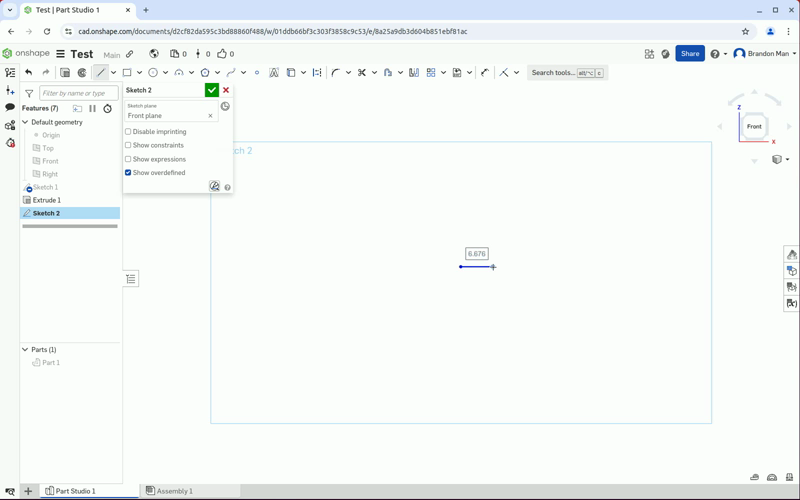
mouse_move(523, 266)
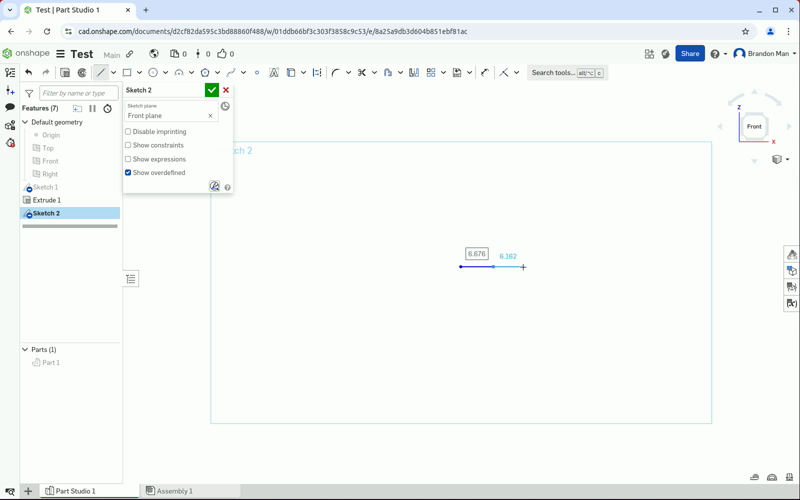
mouse_move(460, 266)
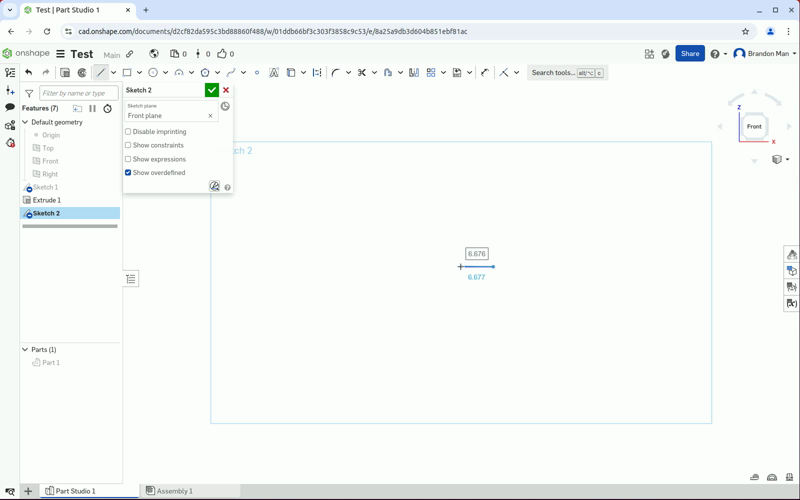
scroll(6)
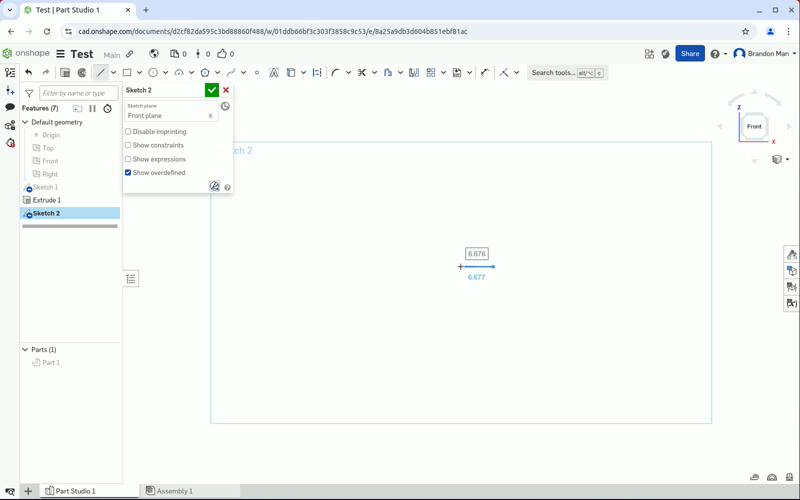
scroll(6)
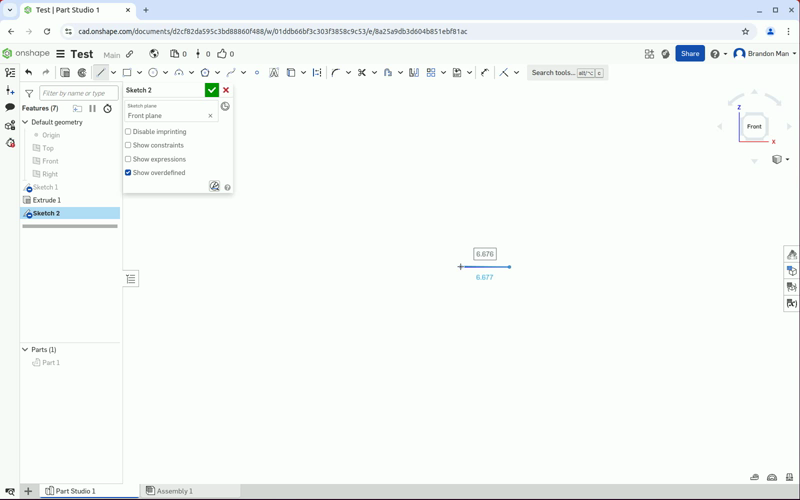
scroll(6)
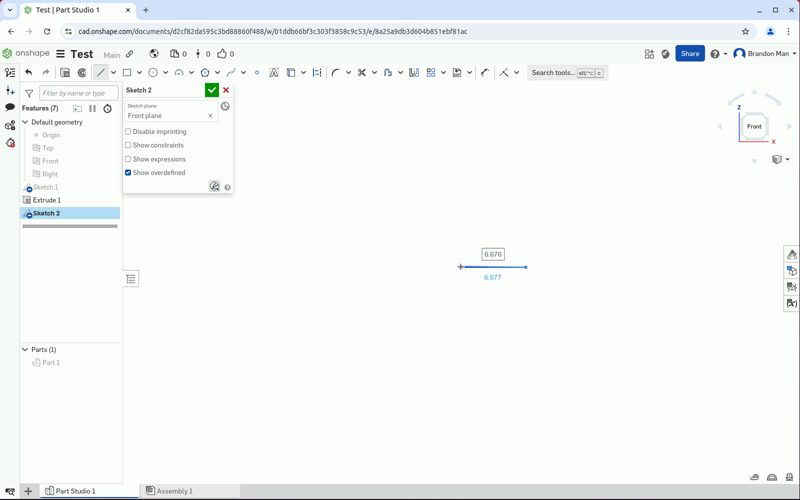
scroll(6)
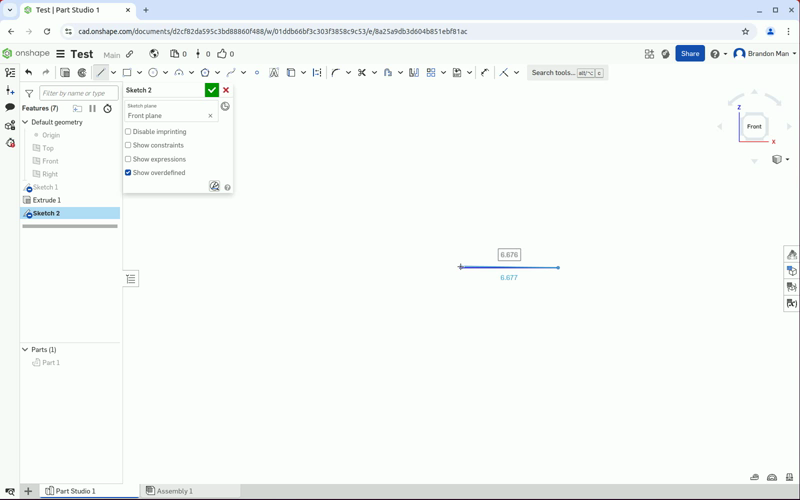
scroll(6)
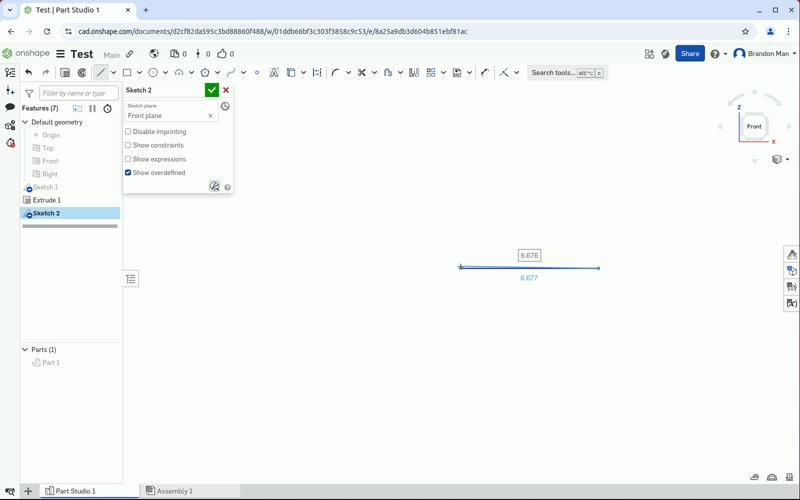
scroll(6)
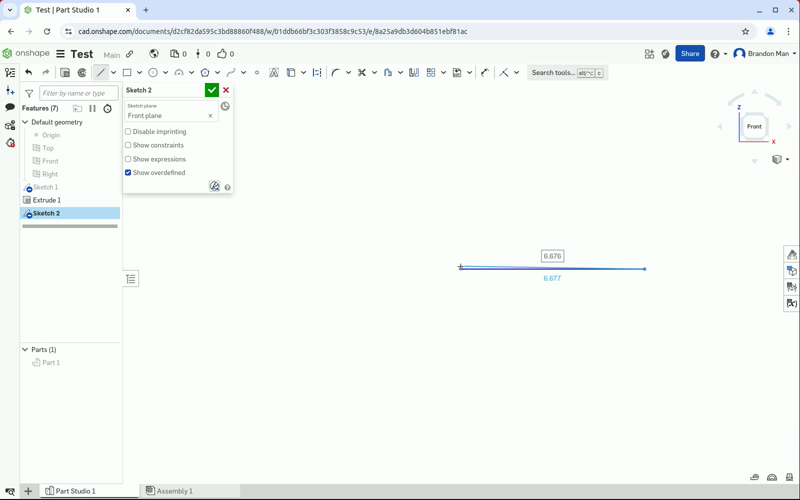
scroll(6)
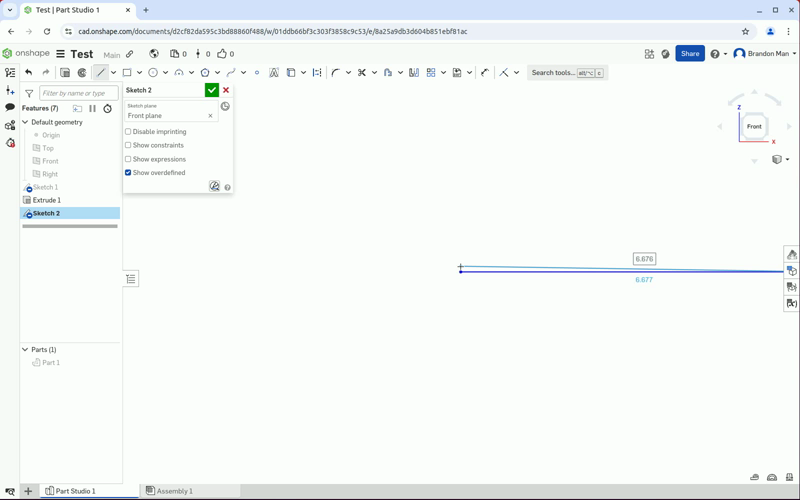
click(460, 266)
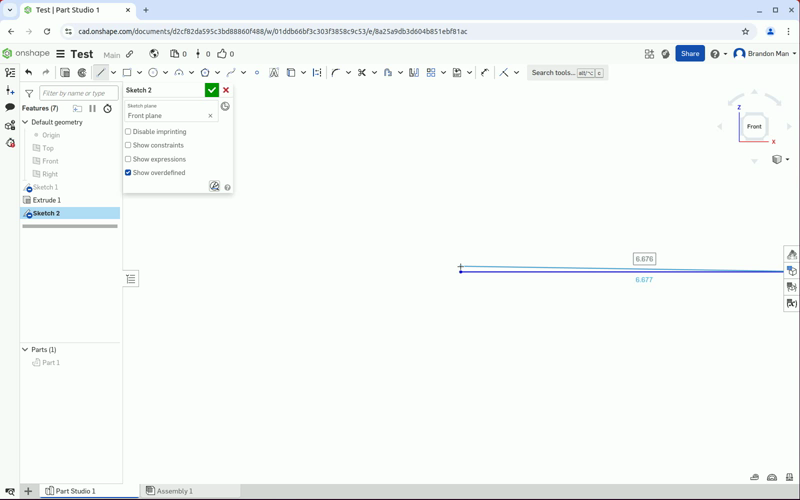
scroll(-6)
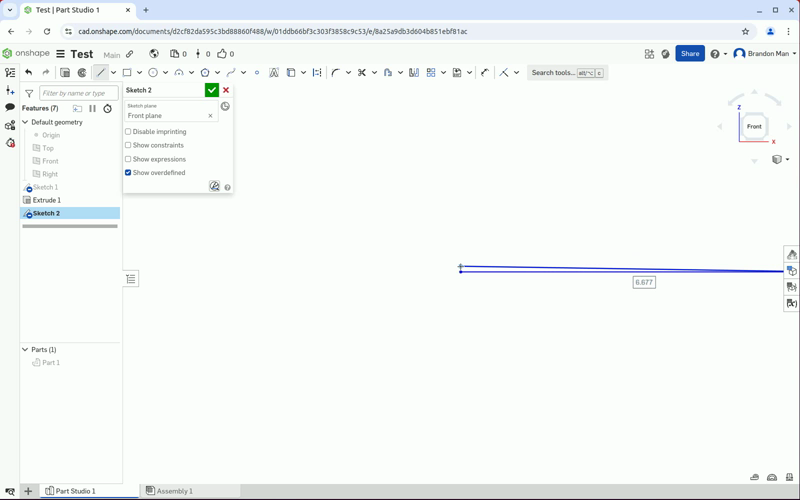
scroll(-6)
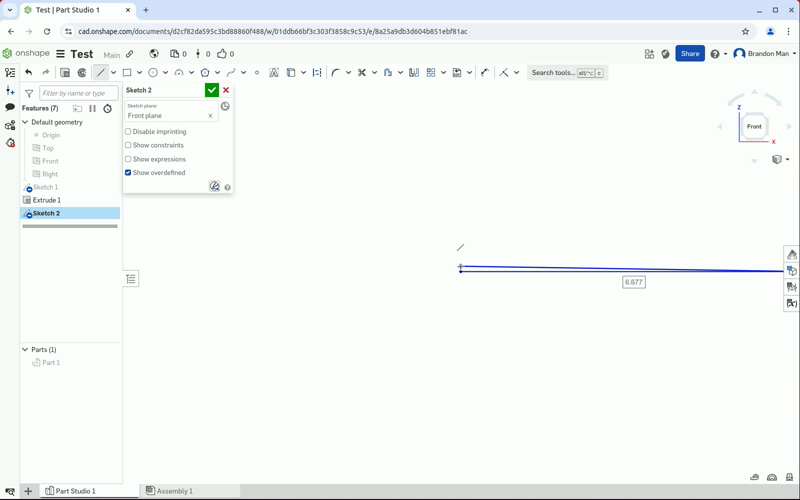
scroll(-6)
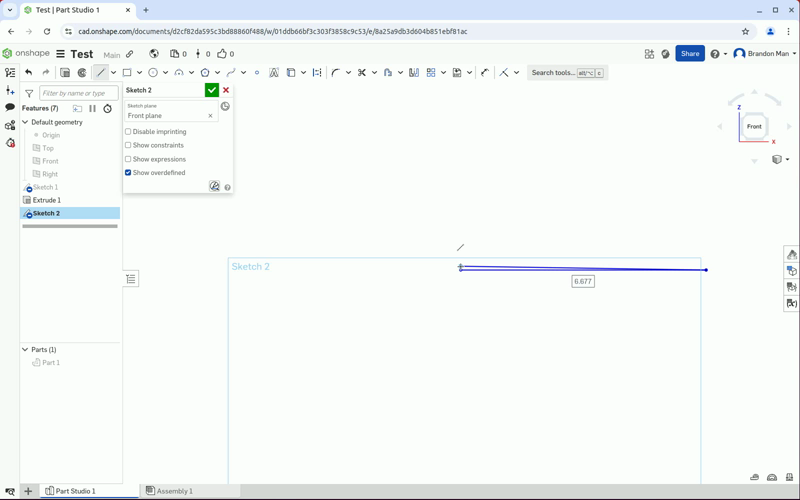
scroll(-6)
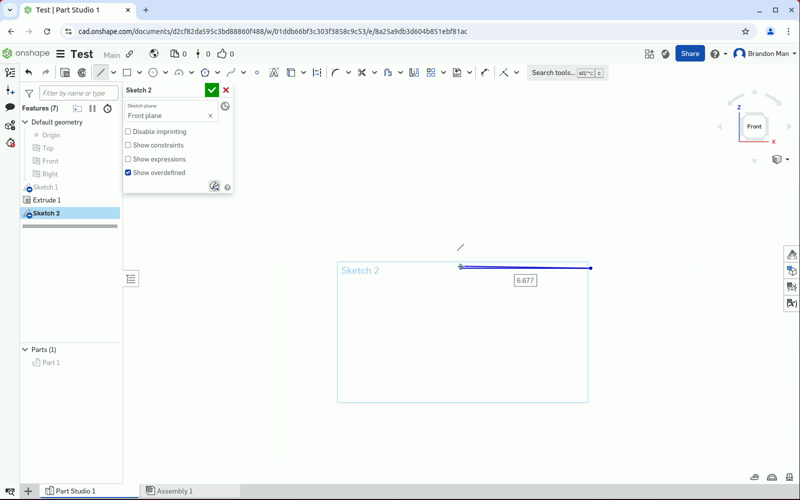
scroll(-6)
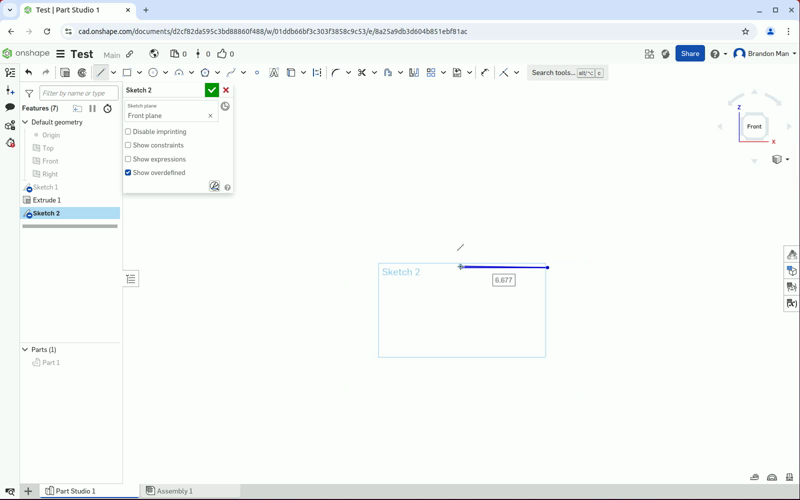
scroll(-6)
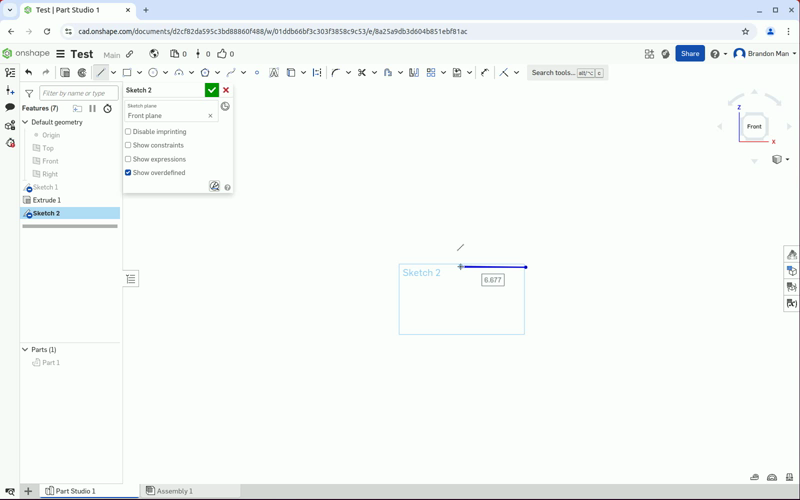
scroll(-6)
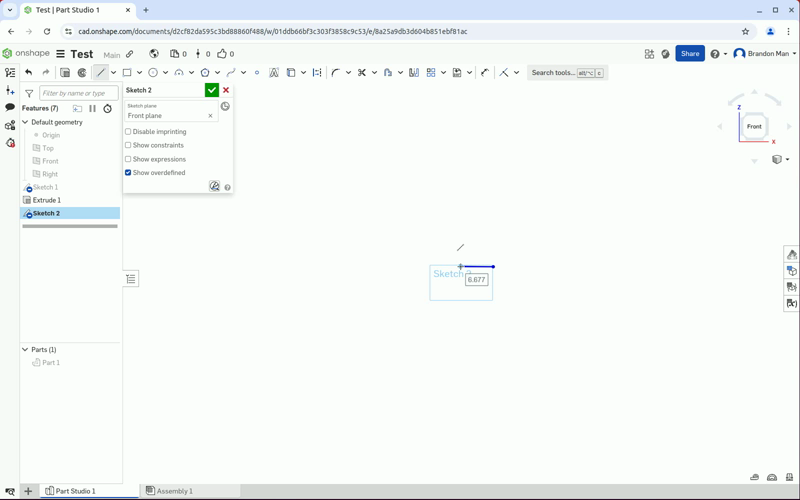
key_up(shift)
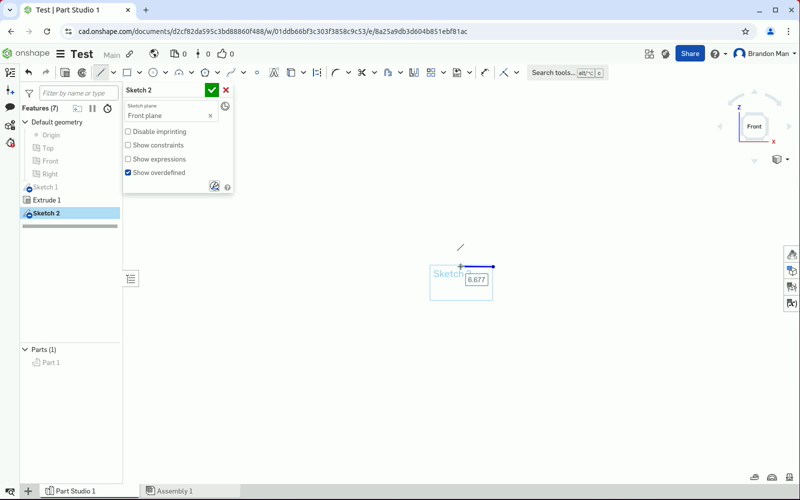
mouse_move(490, 266)
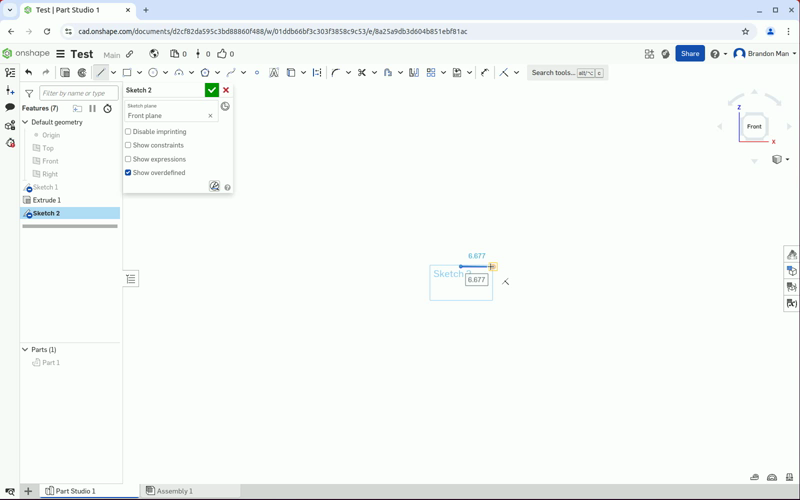
key_down(shift)
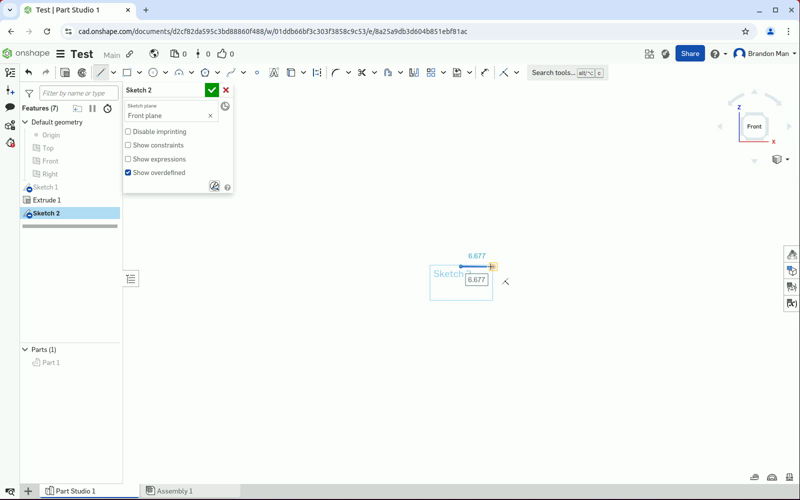
mouse_move(460, 266)
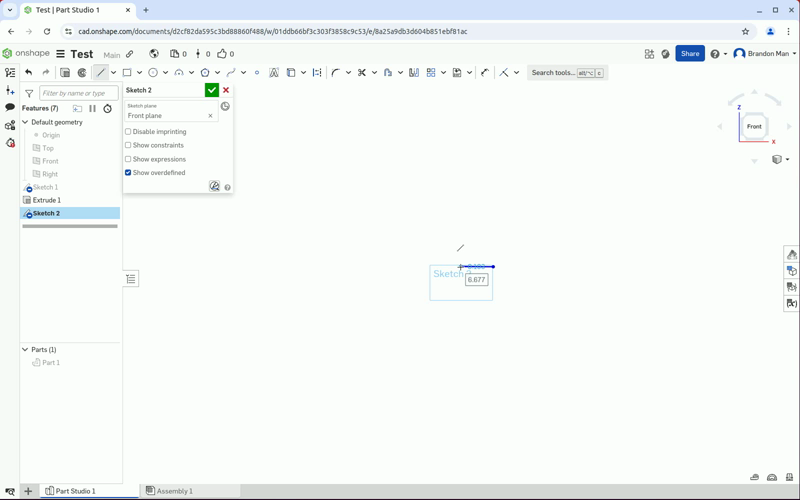
scroll(6)
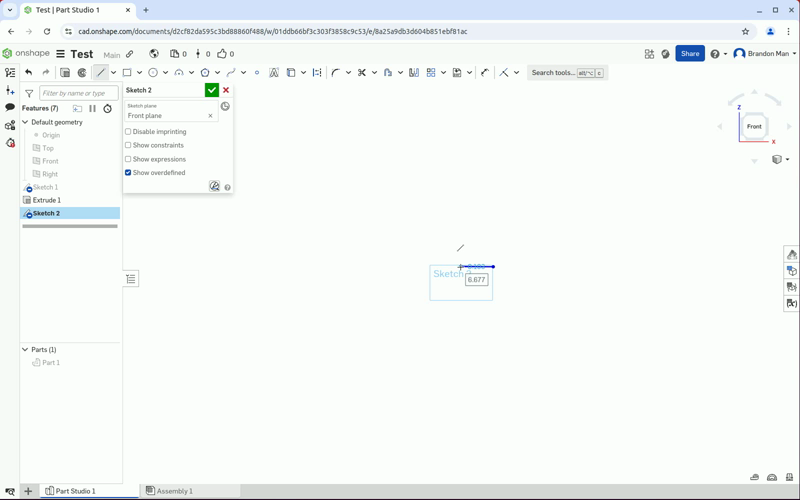
scroll(6)
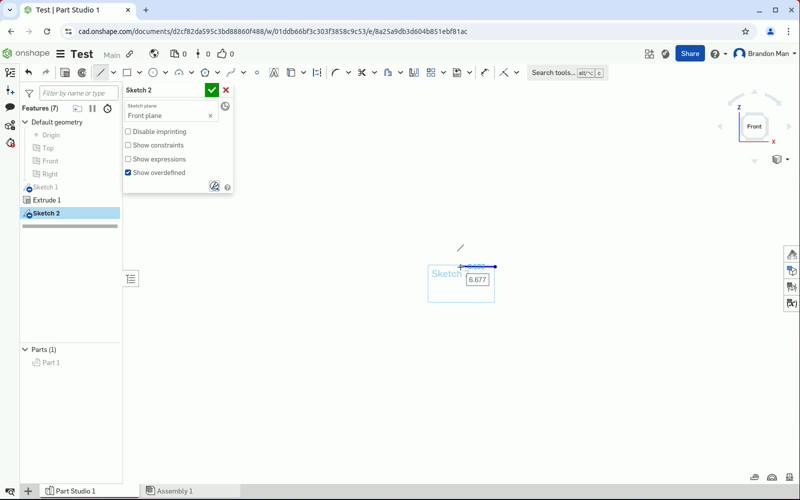
scroll(6)
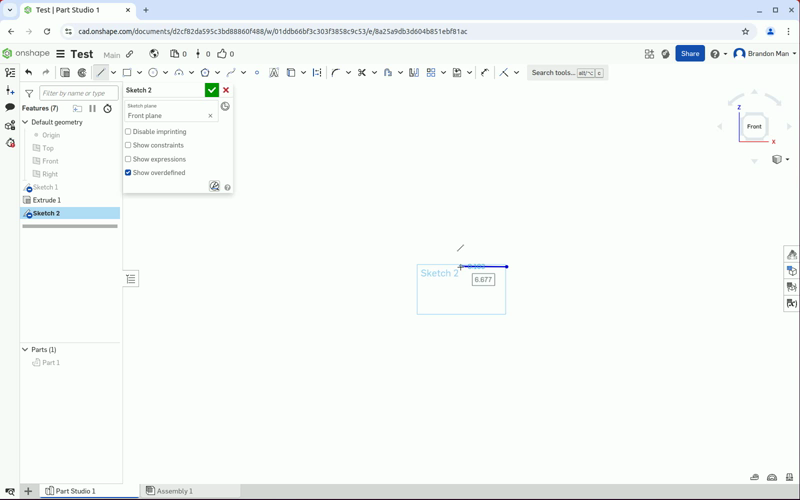
scroll(6)
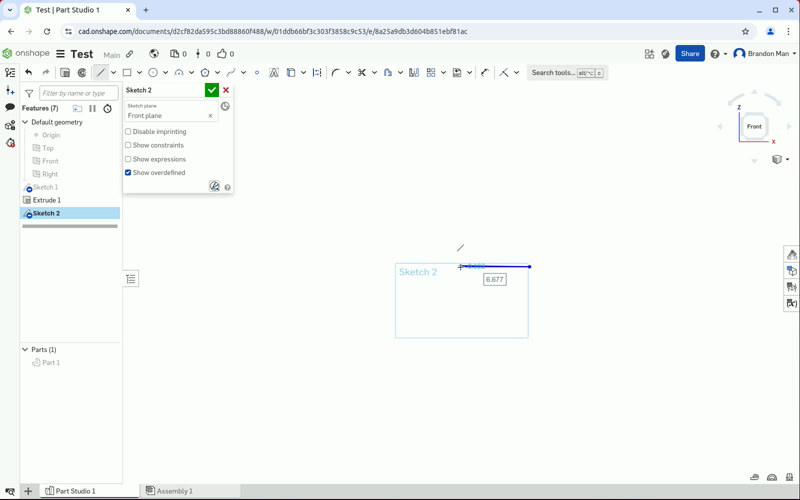
scroll(6)
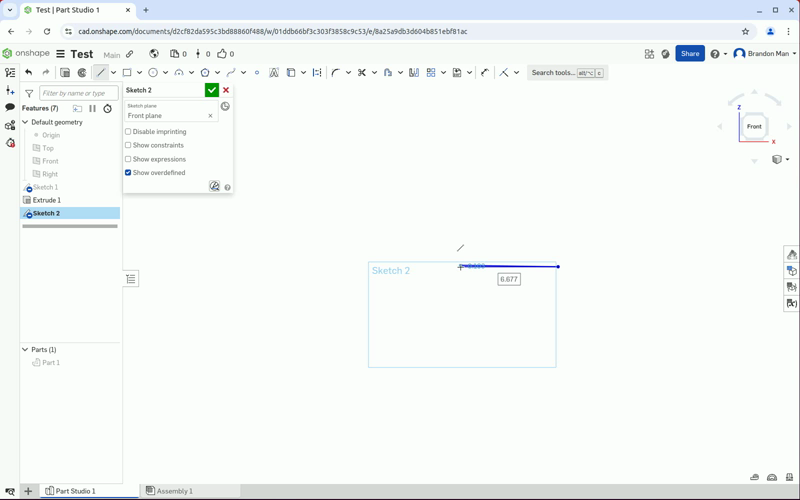
scroll(6)
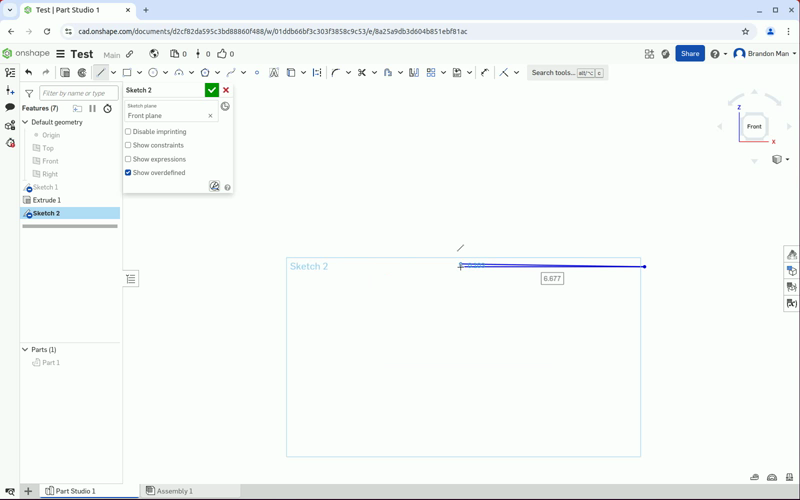
scroll(6)
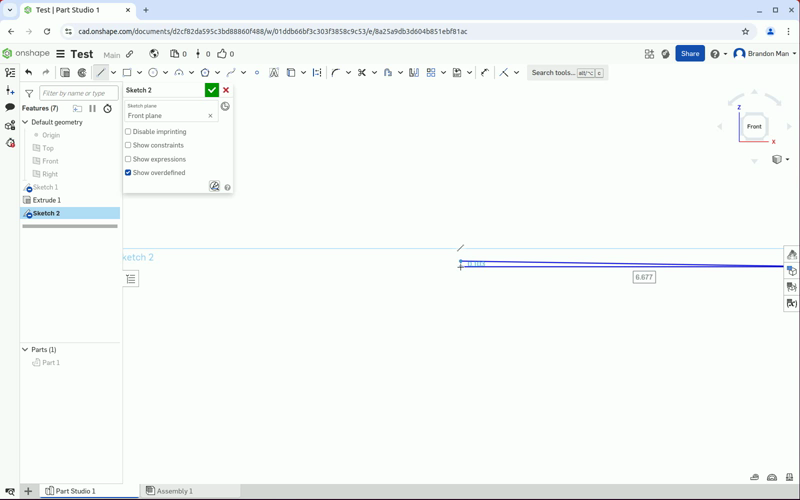
key_up(shift)
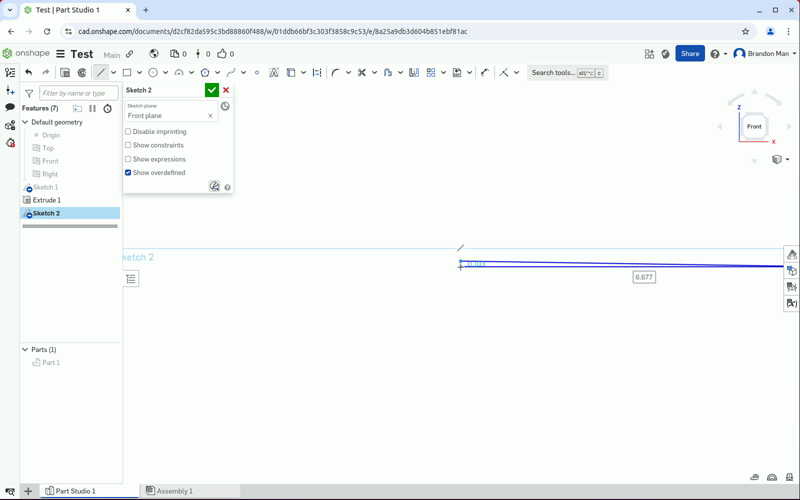
click(460, 266)
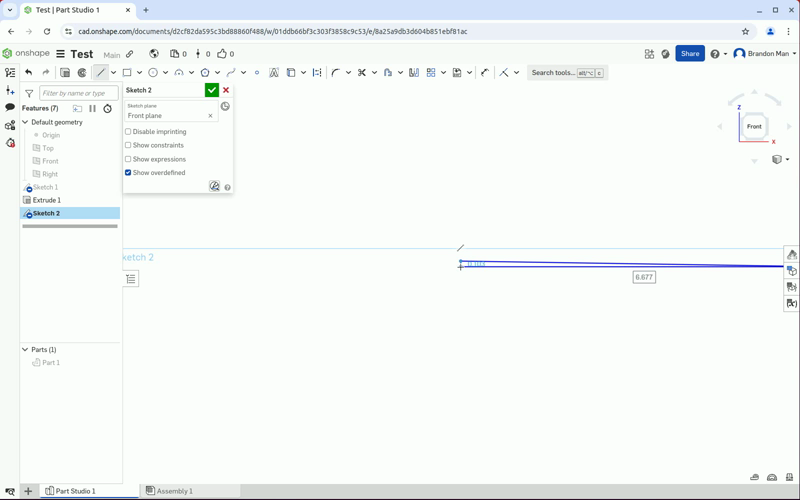
scroll(-6)
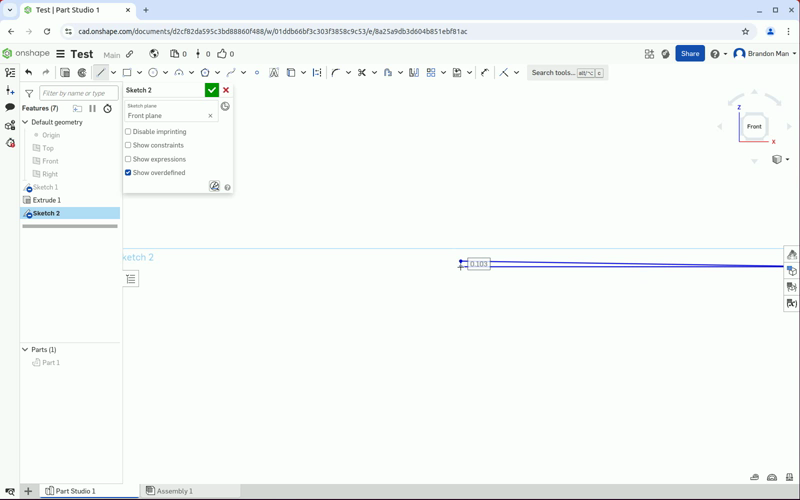
scroll(-6)
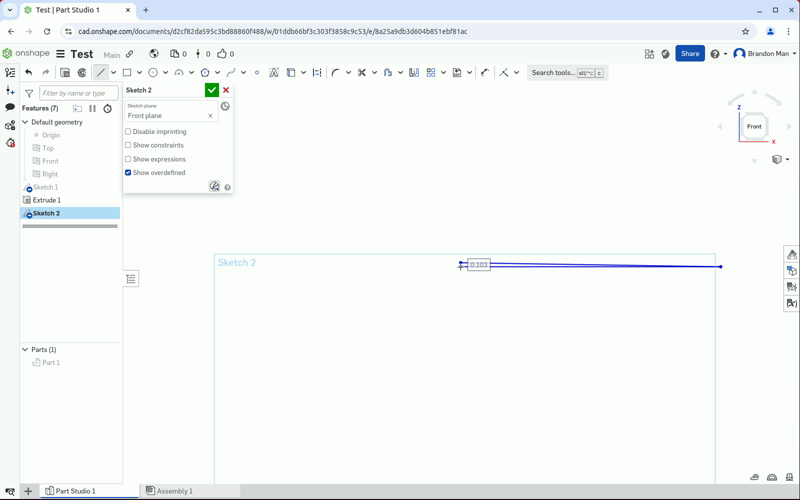
scroll(-6)
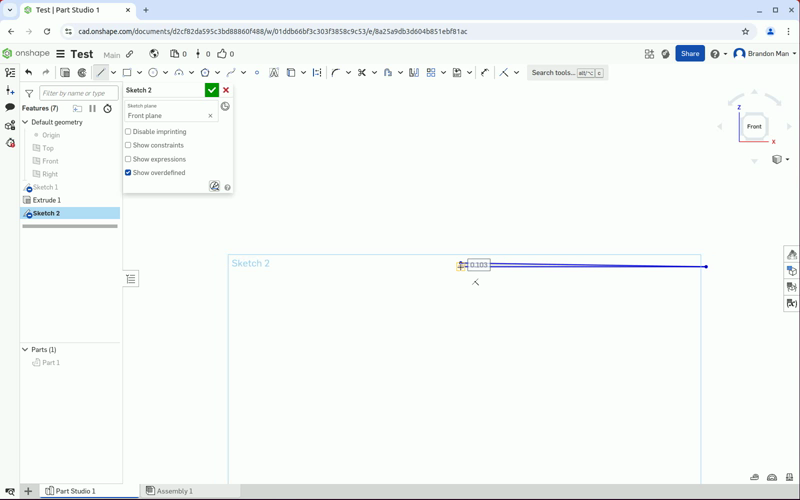
scroll(-6)
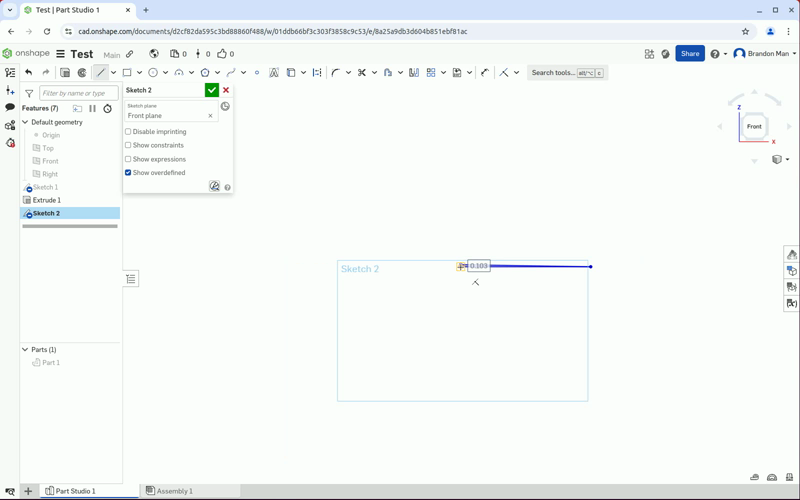
scroll(-6)
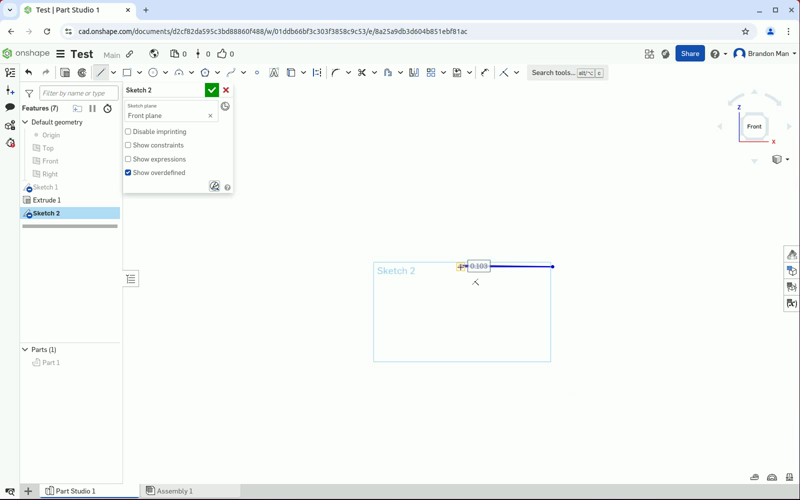
scroll(-6)
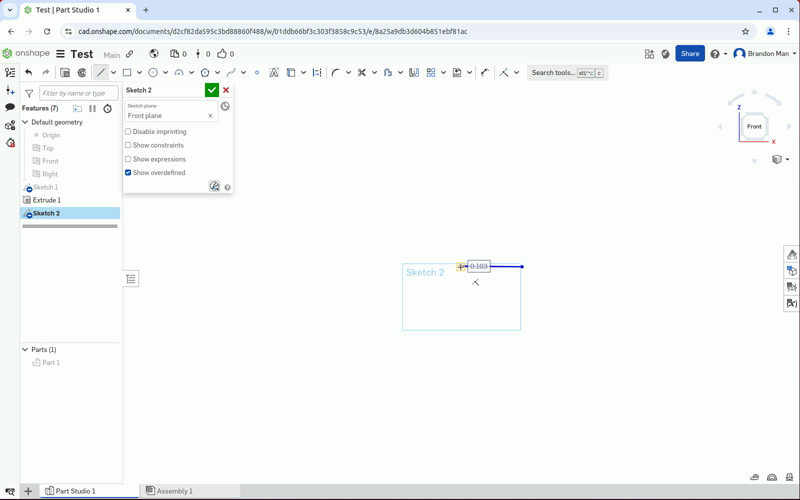
scroll(-6)
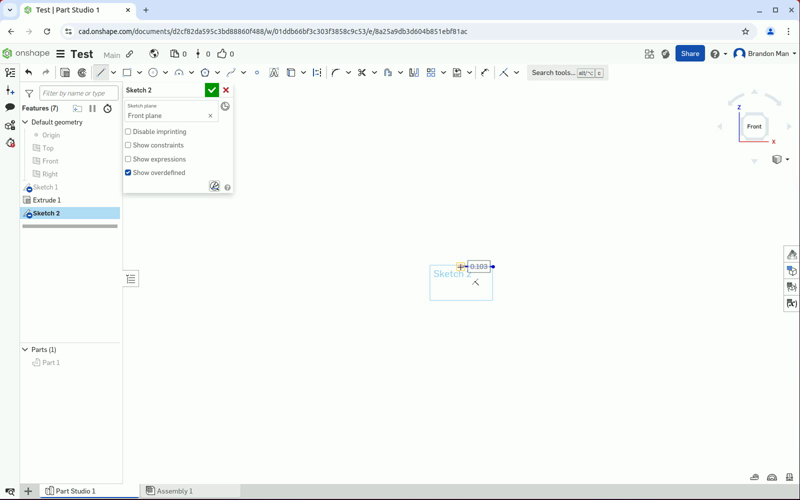
key(esc)
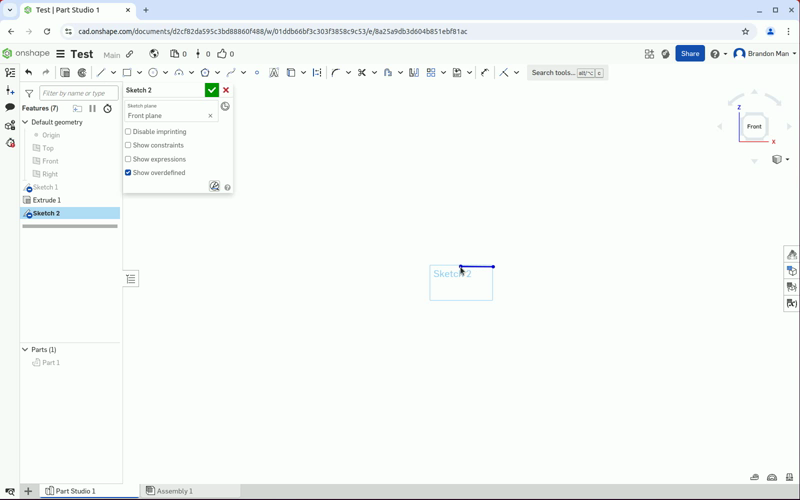
mouse_move(462, 266)
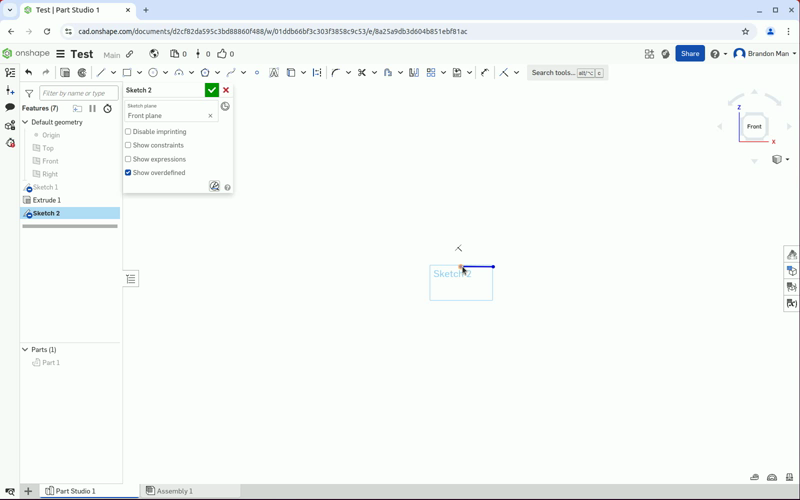
scroll(6)
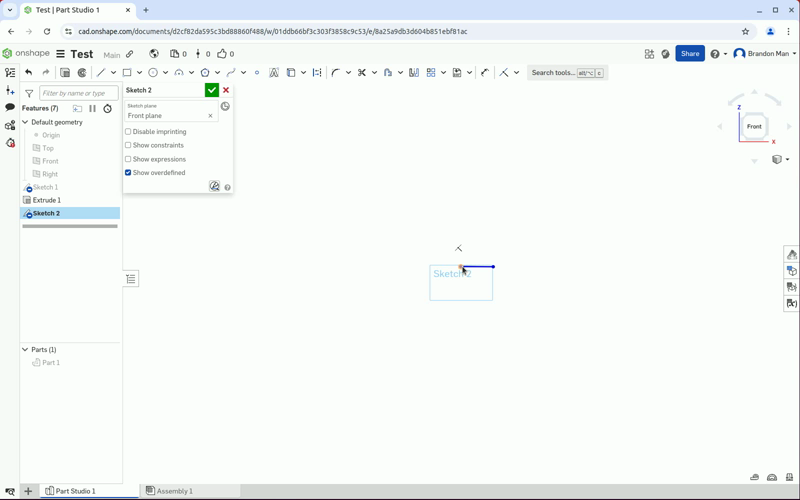
scroll(6)
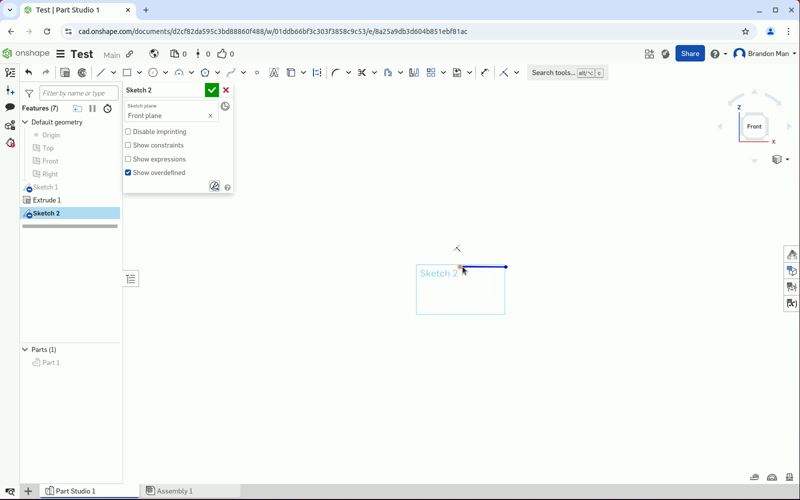
scroll(6)
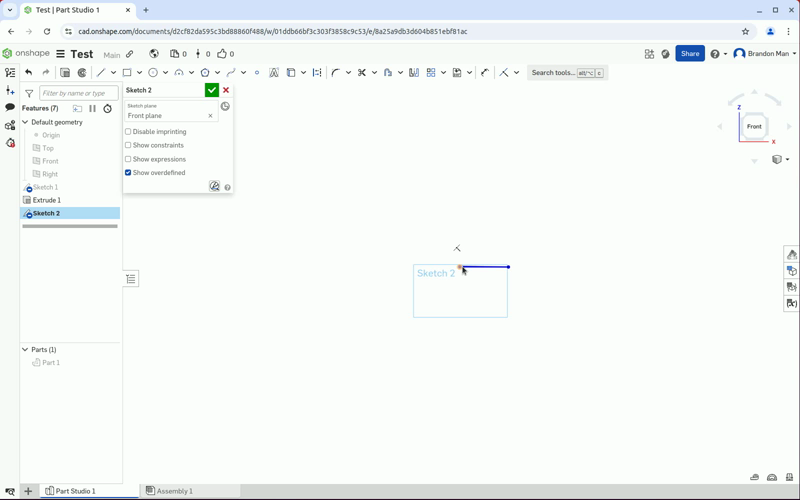
scroll(6)
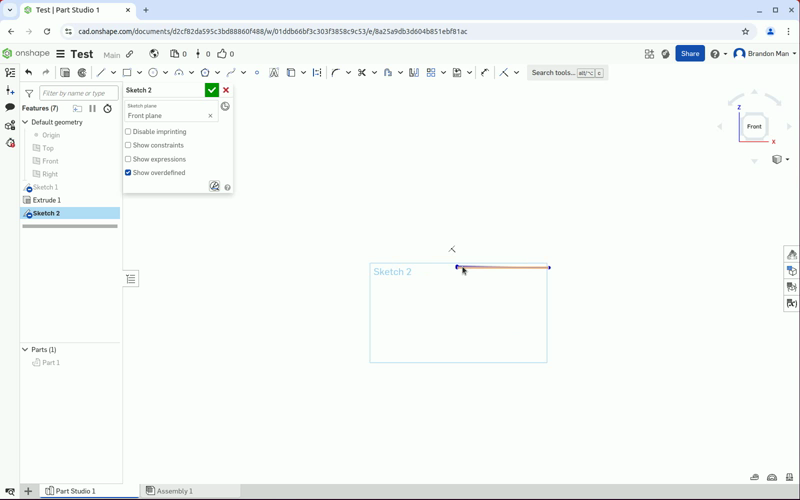
scroll(6)
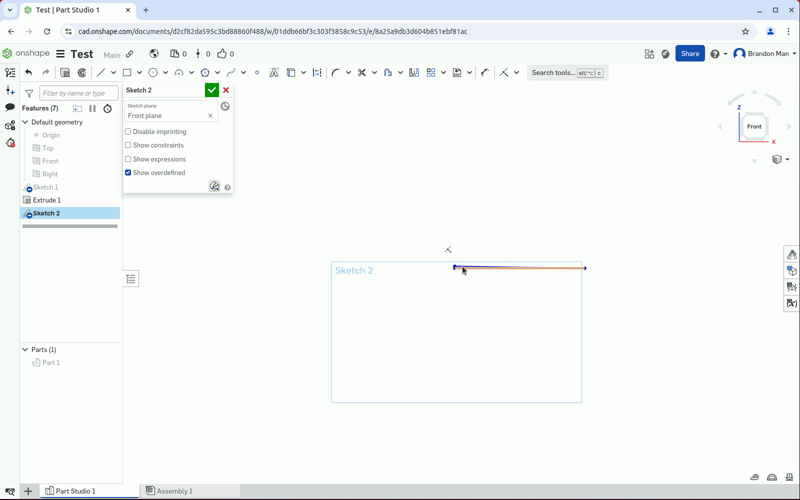
scroll(6)
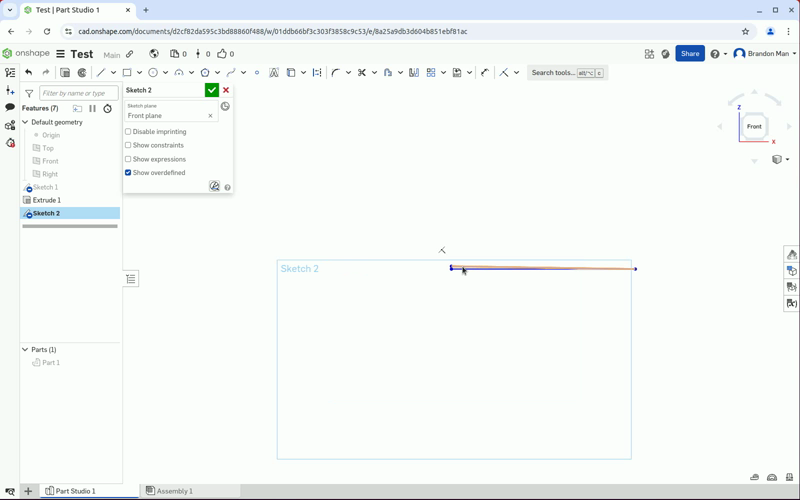
scroll(6)
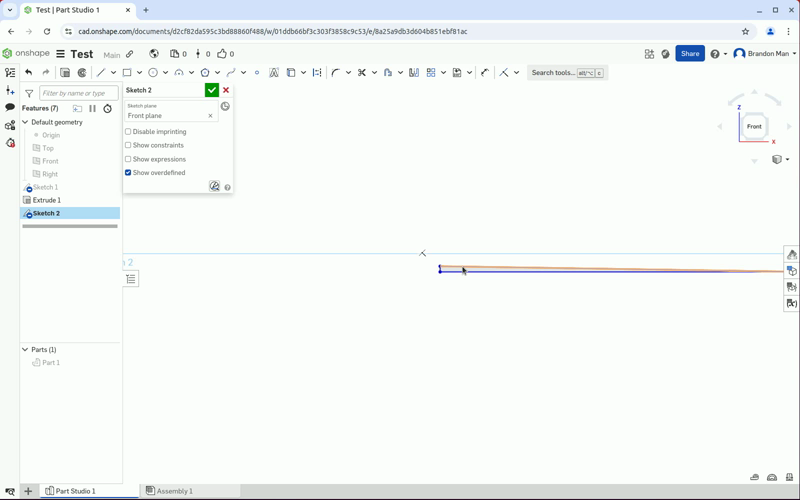
click(462, 266)
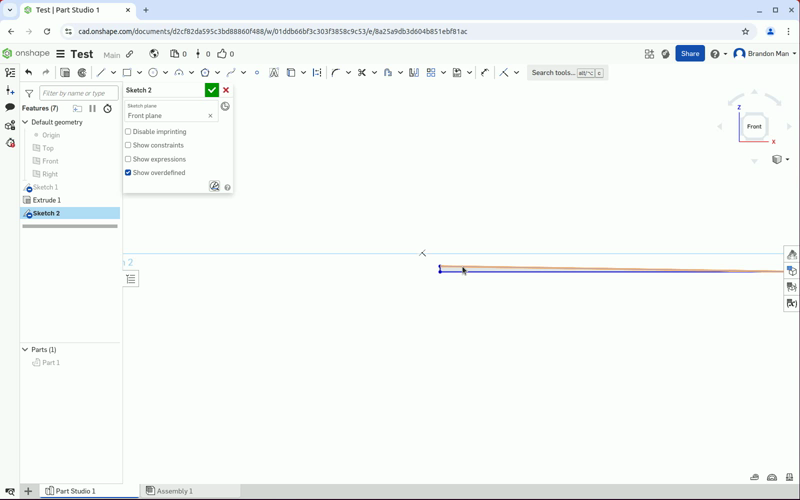
scroll(-6)
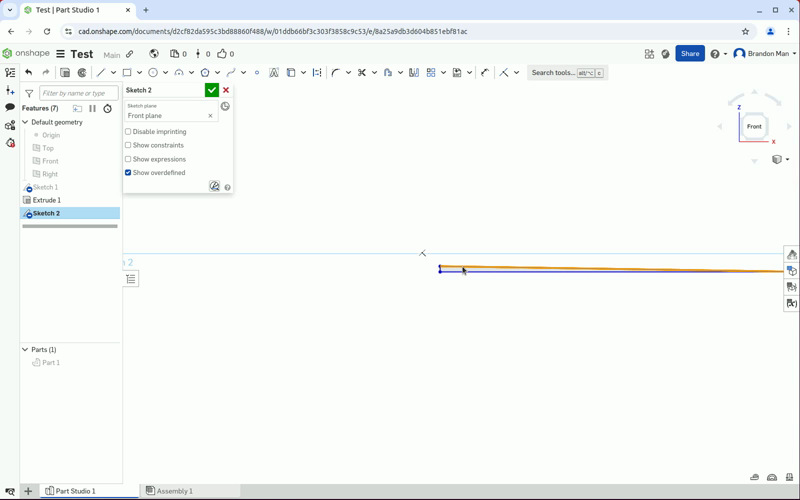
scroll(-6)
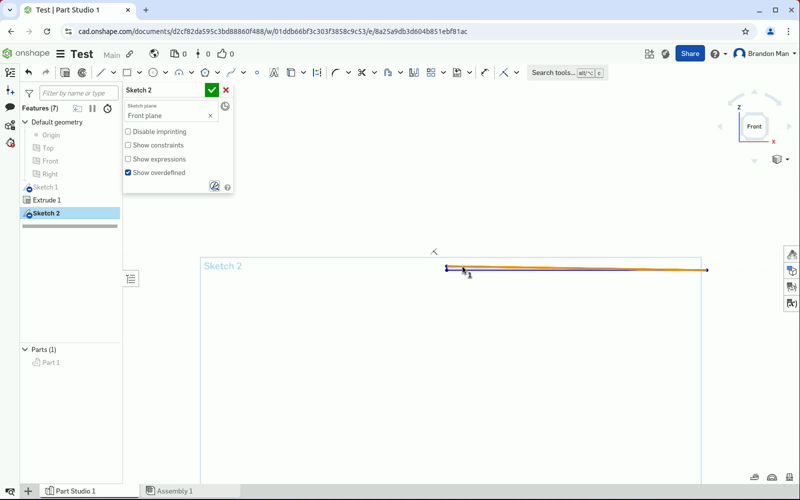
scroll(-6)
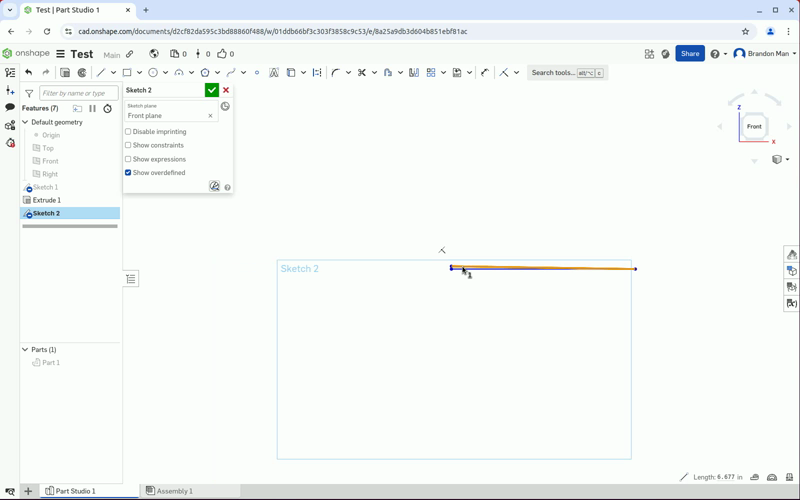
scroll(-6)
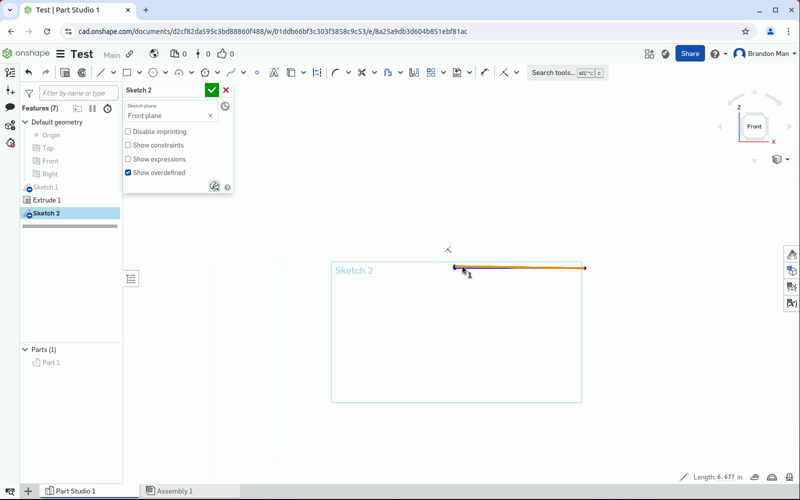
scroll(-6)
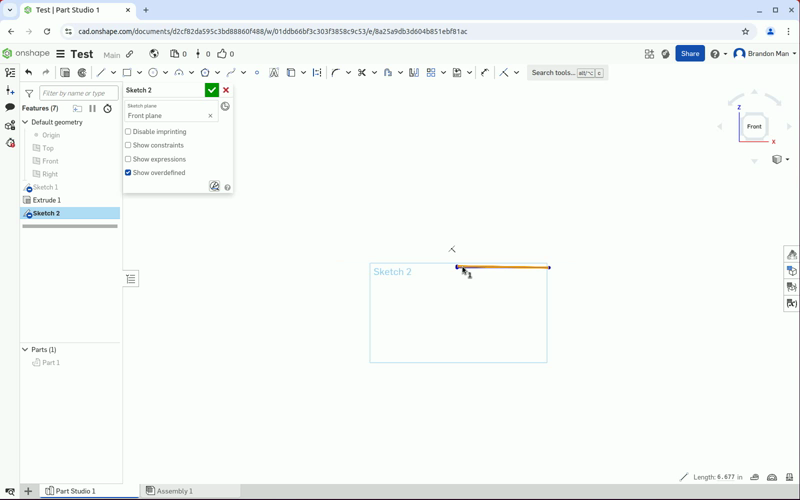
scroll(-6)
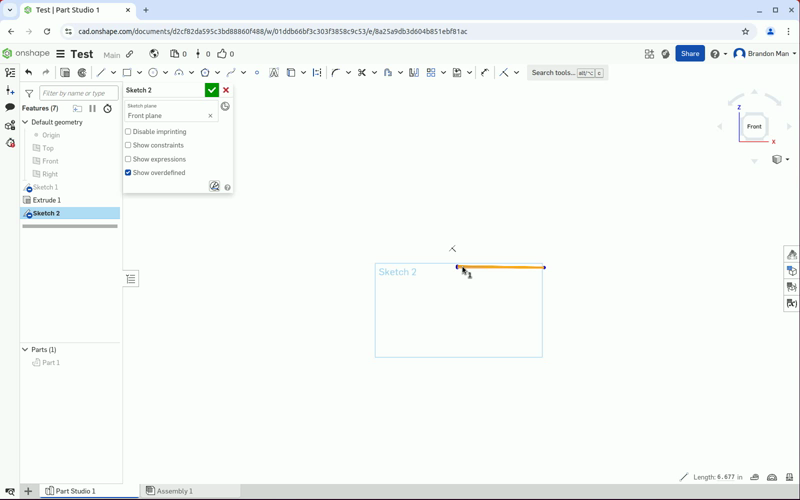
scroll(-6)
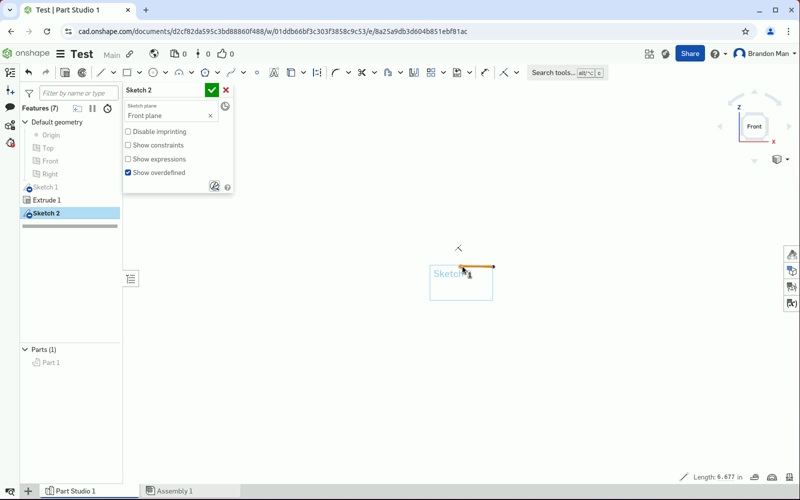
mouse_move(73, 352)
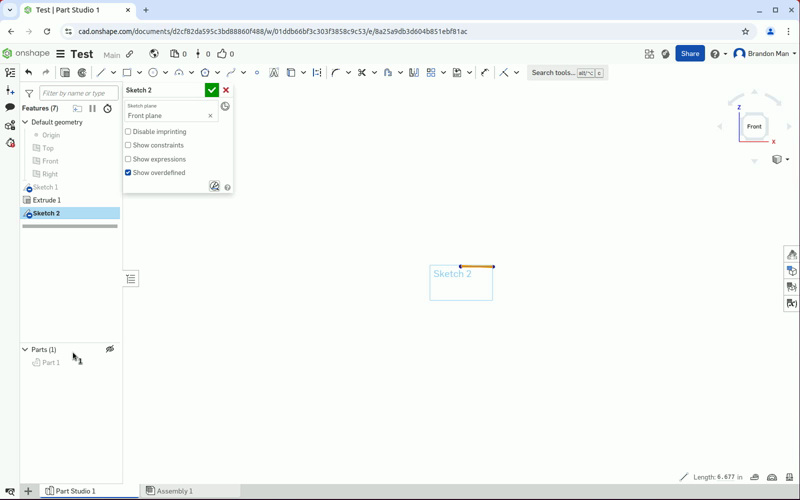
key(shift+y)
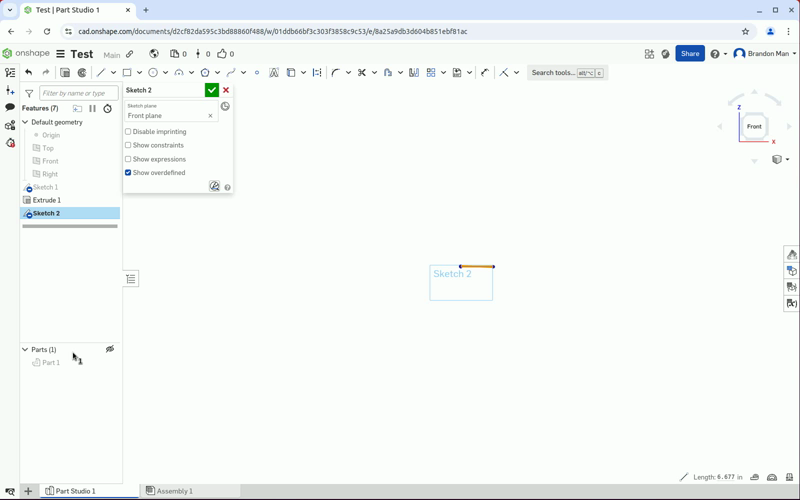
key(shift+e)
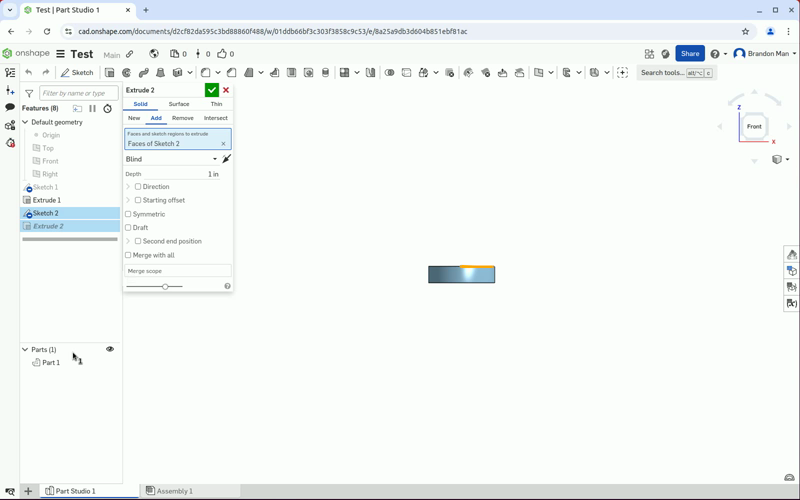
mouse_move(143, 106)
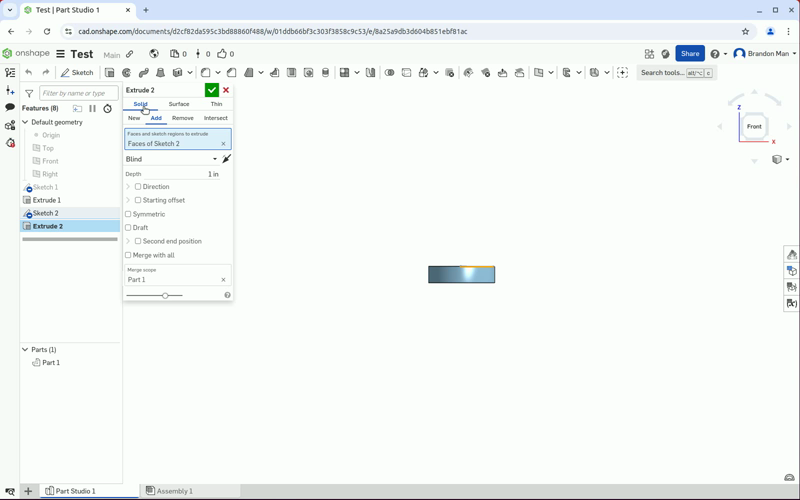
click(143, 106)
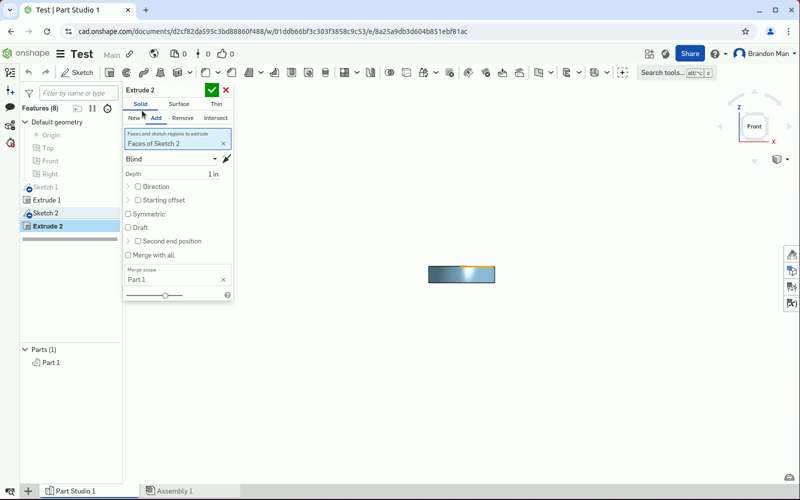
mouse_move(137, 120)
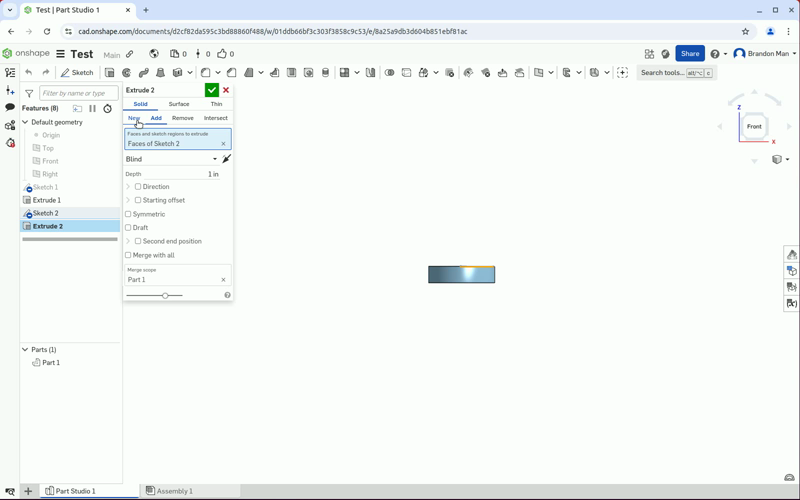
click(137, 120)
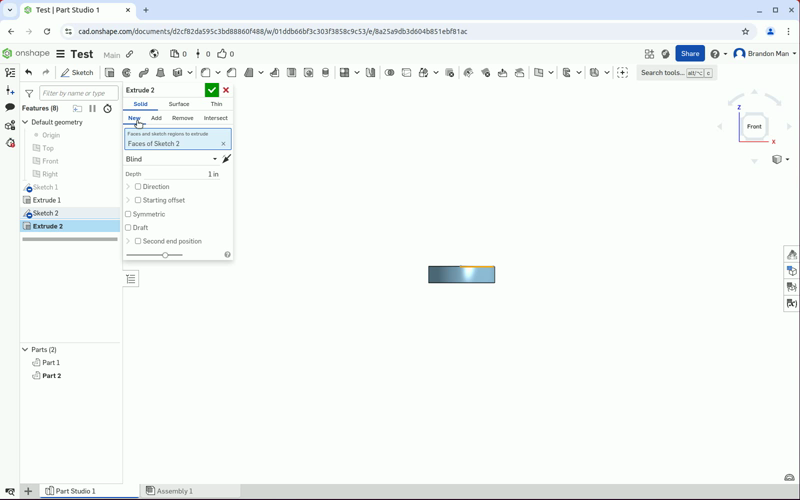
key(tab, 4)
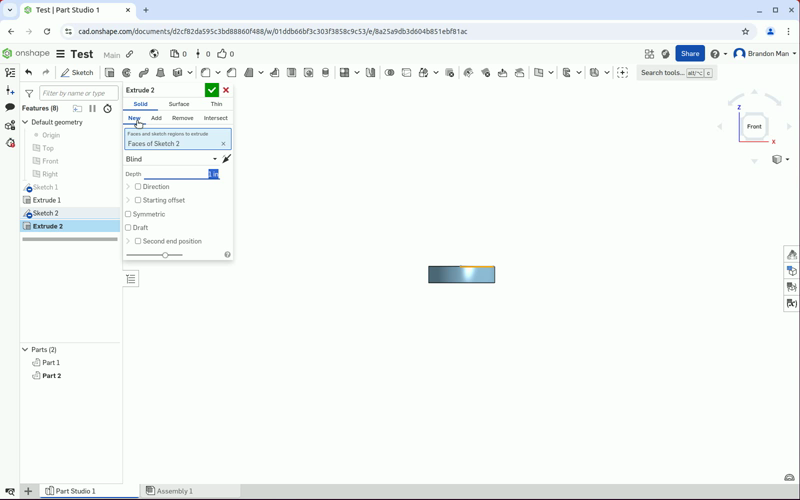
text(6.499)
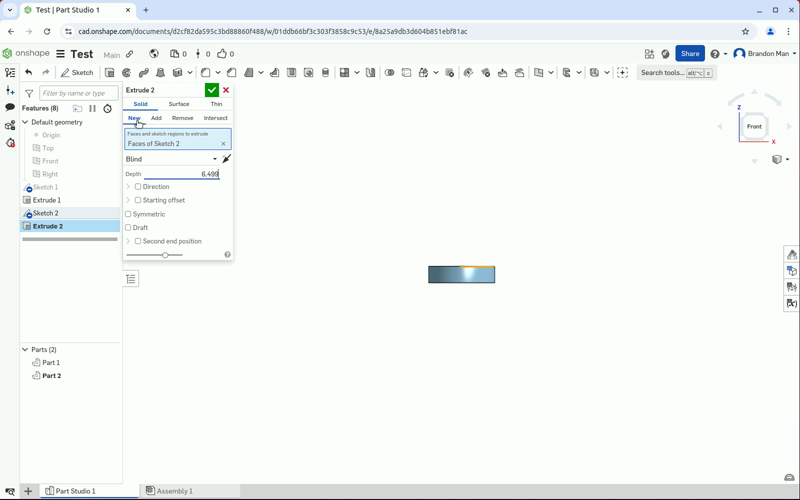
key(tab, 3)
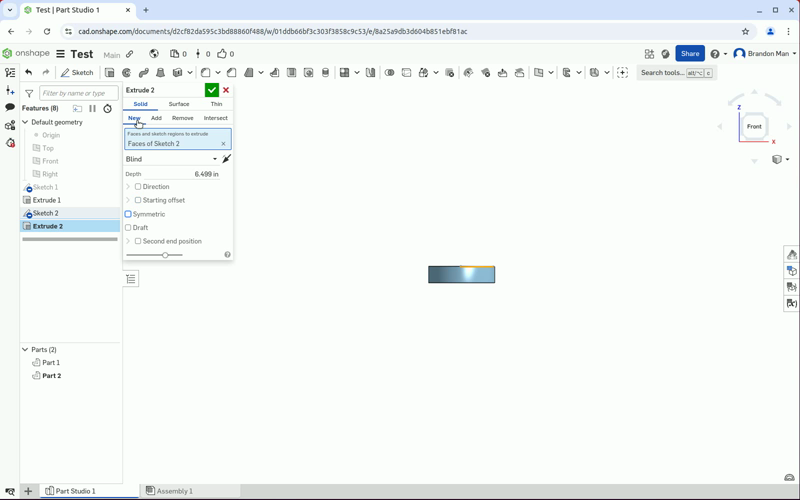
key(tab, 2)
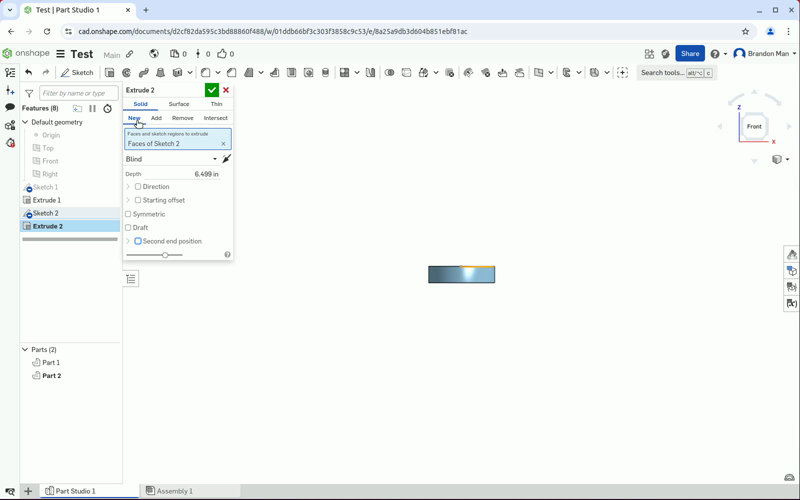
key(space)
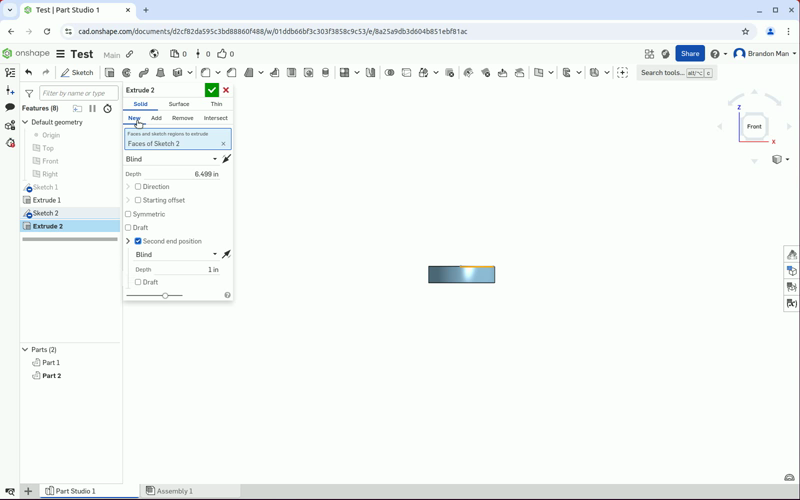
key(tab, 3)
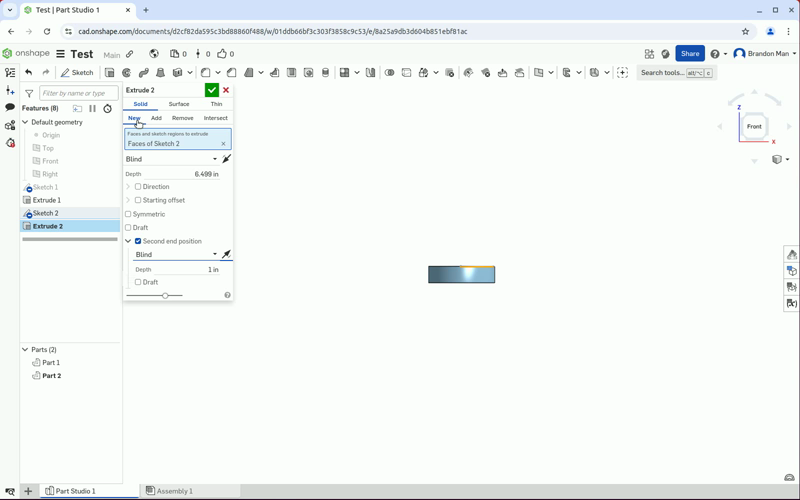
text(6.499)
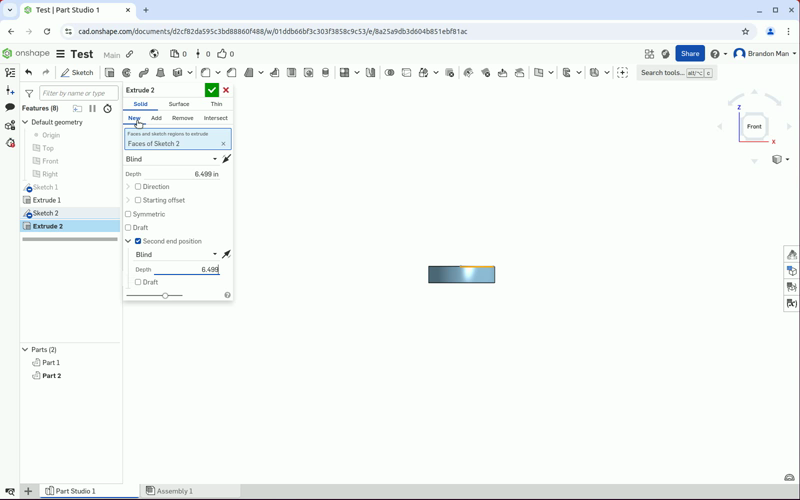
key(enter)
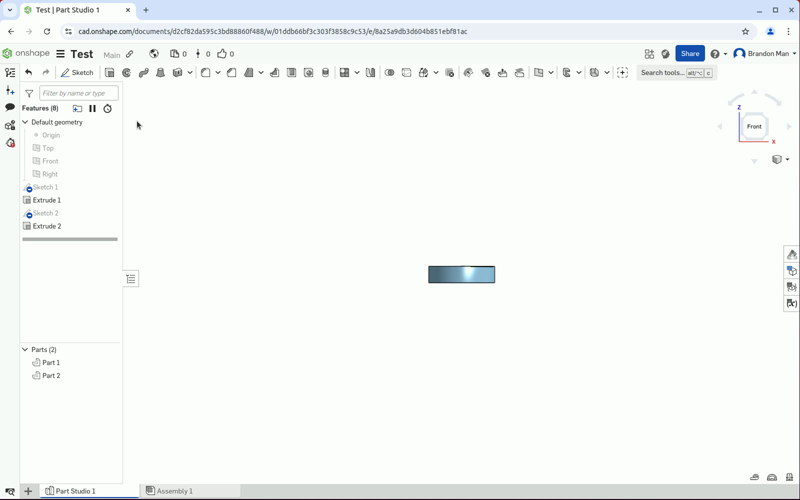
key(shift+h)
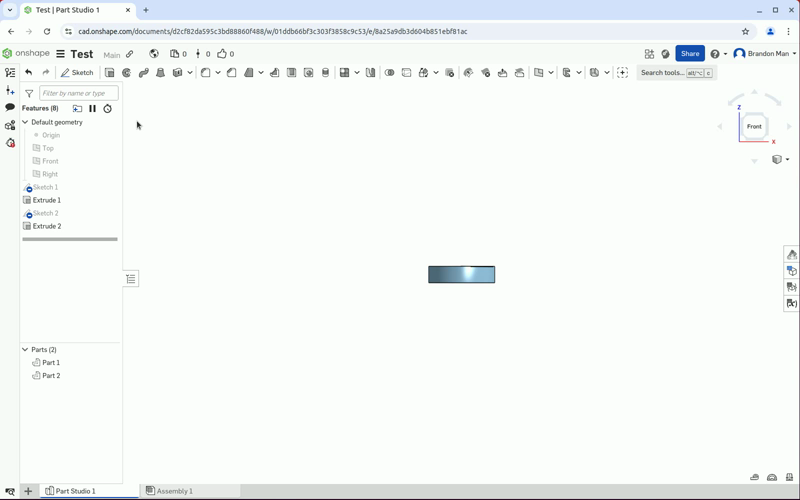
key(shift+h)
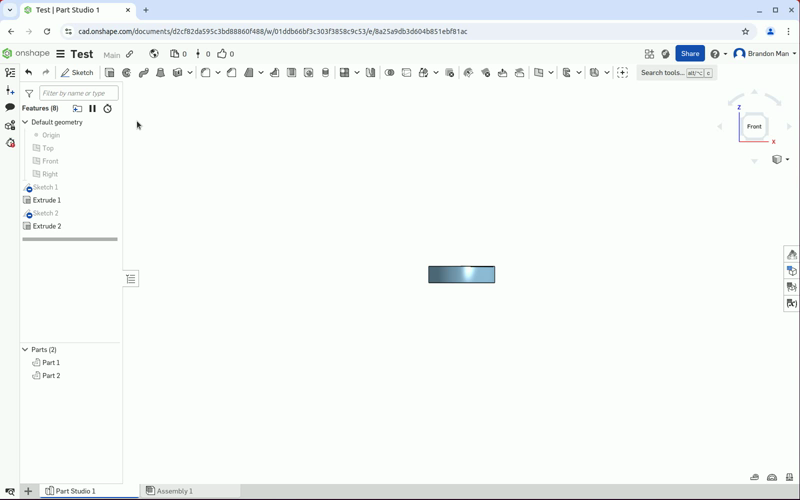
mouse_move(73, 189)
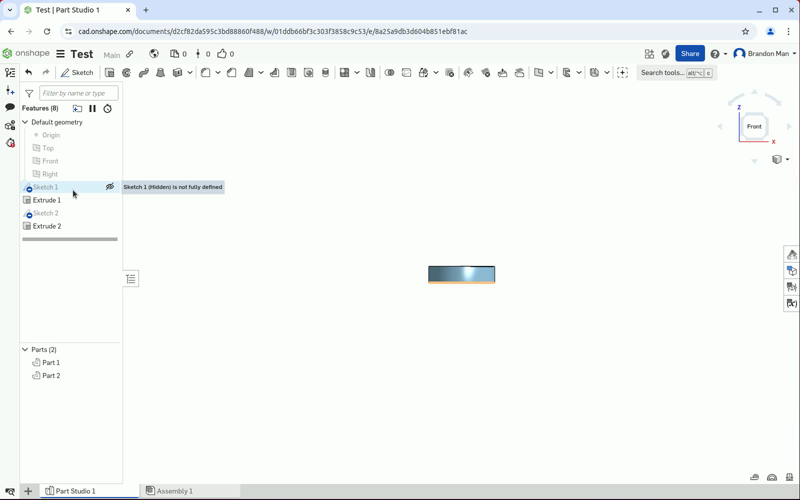
click(73, 189)
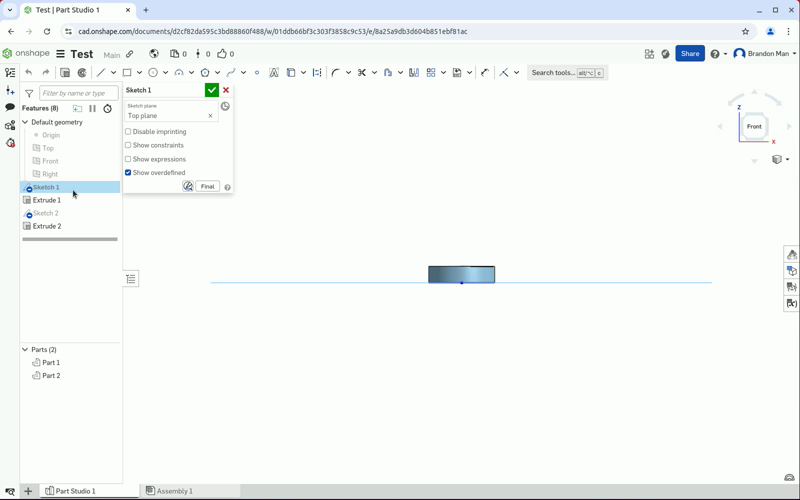
mouse_move(229, 92)
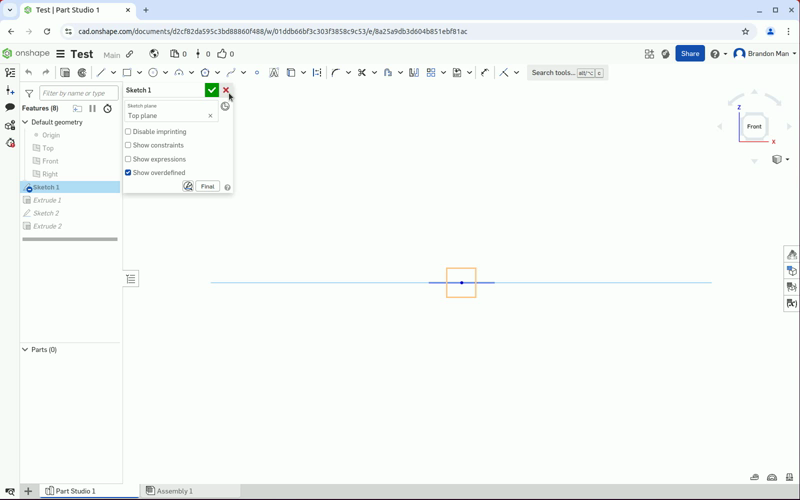
click(229, 92)
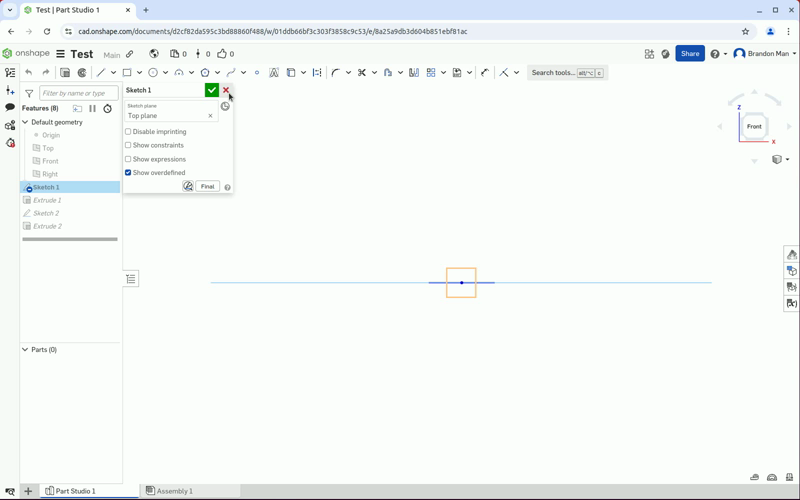
key(shift+s)
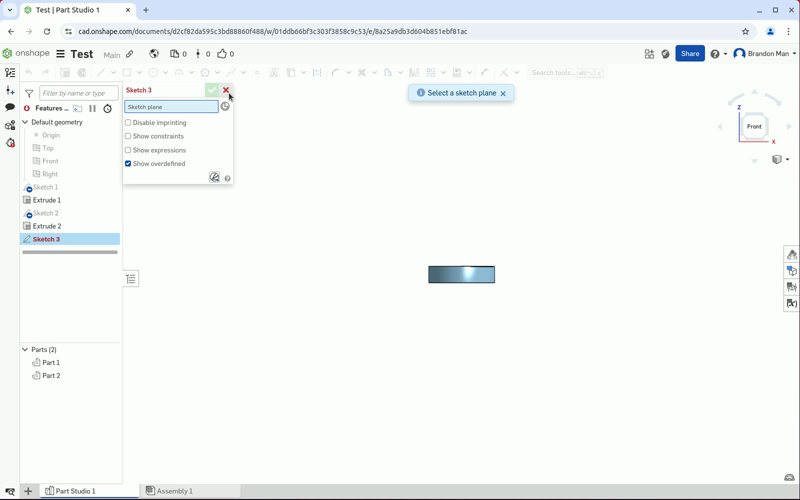
mouse_move(73, 163)
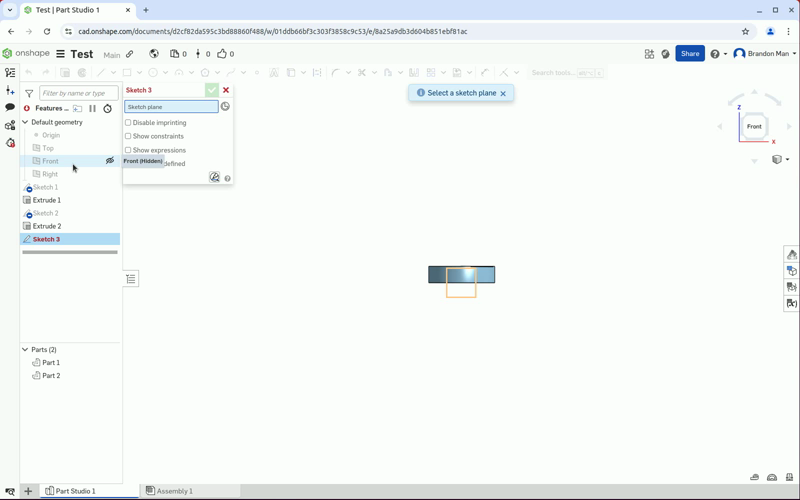
click(73, 163)
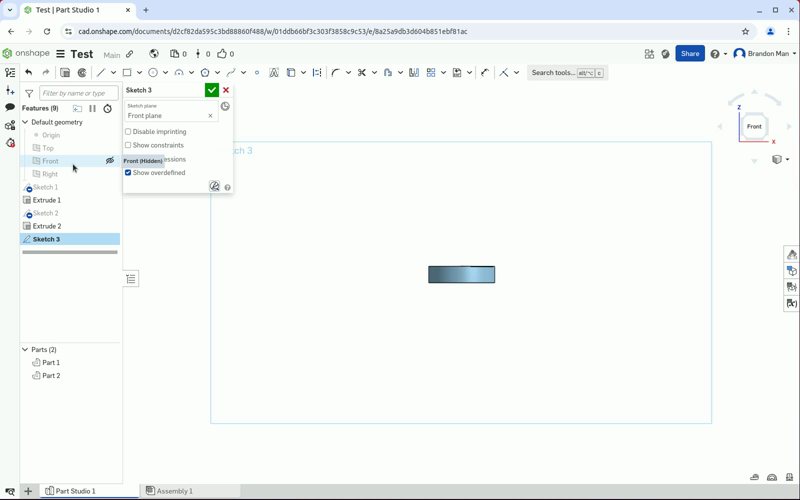
mouse_move(73, 352)
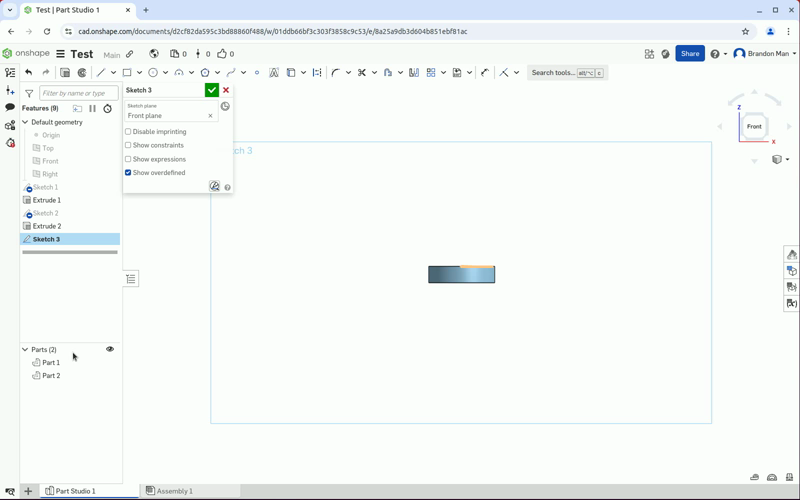
key(y)
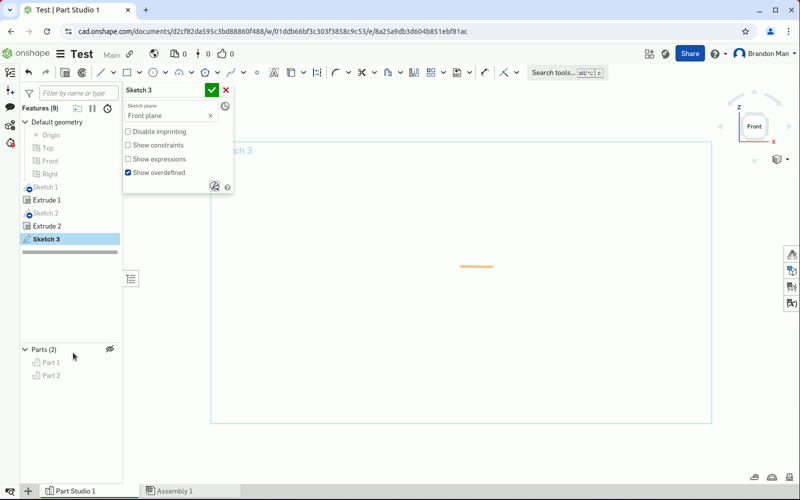
key(l)
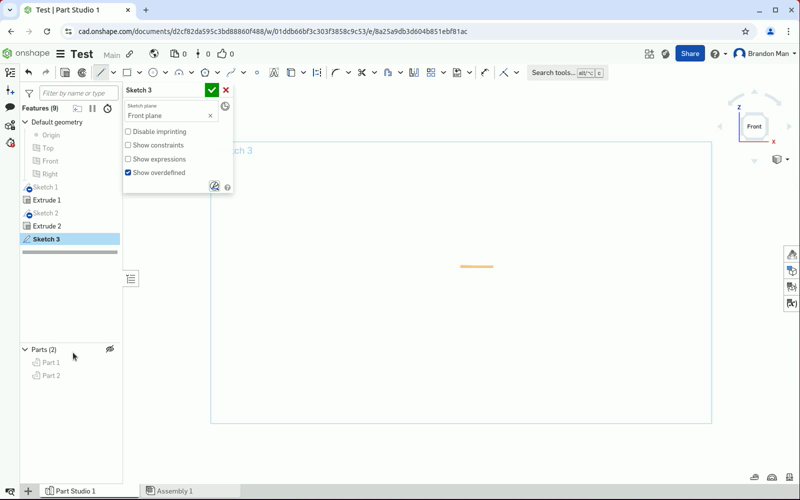
key_down(shift)
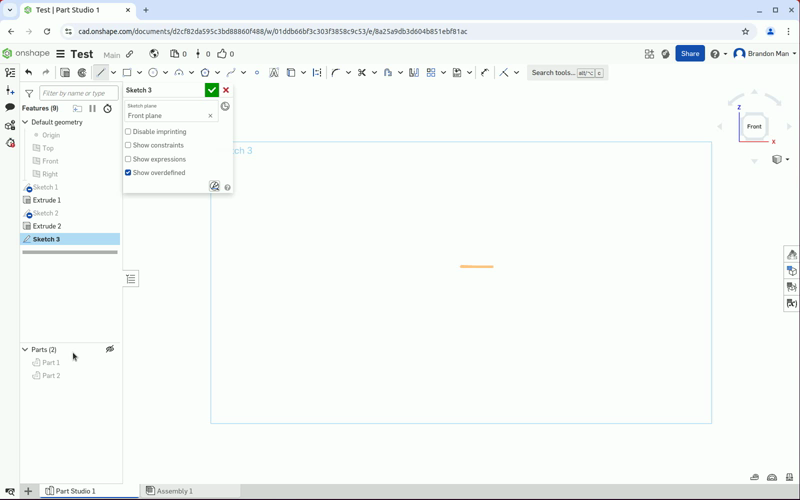
mouse_move(375, 234)
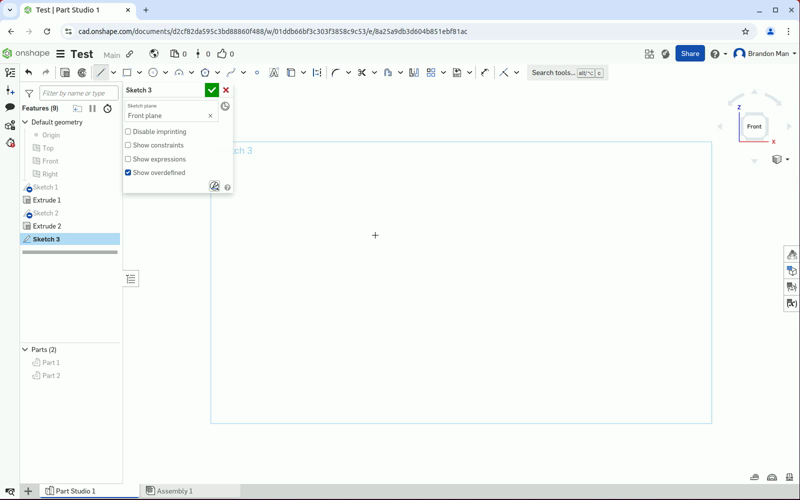
click(375, 234)
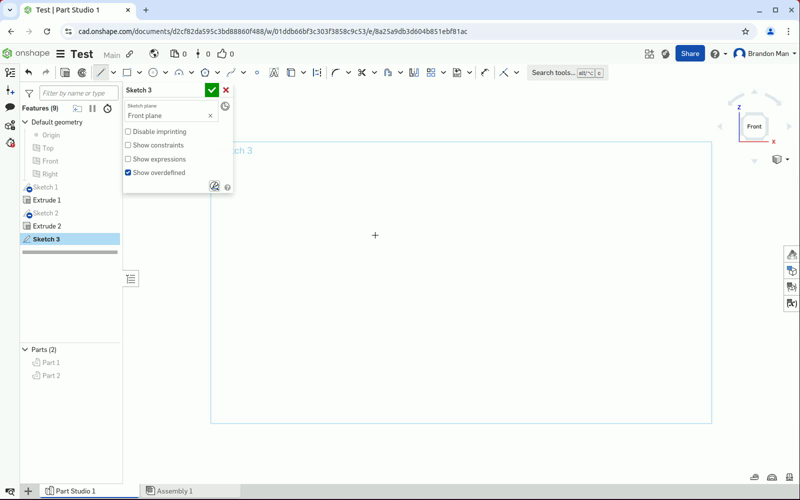
key_up(shift)
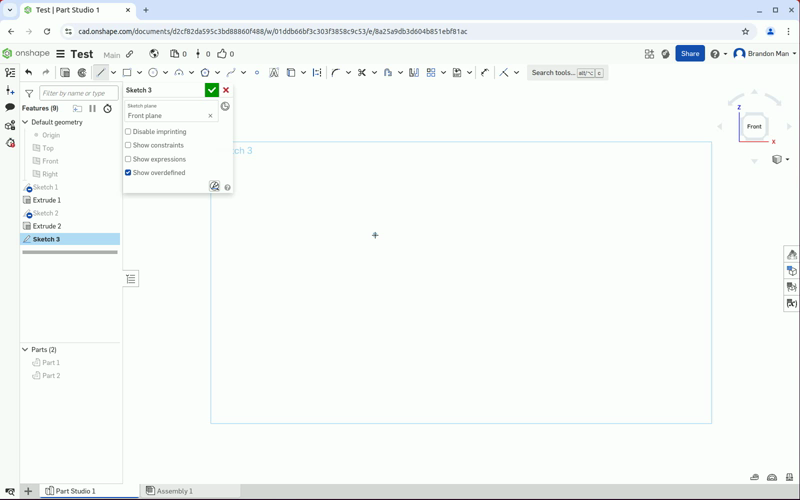
key_down(shift)
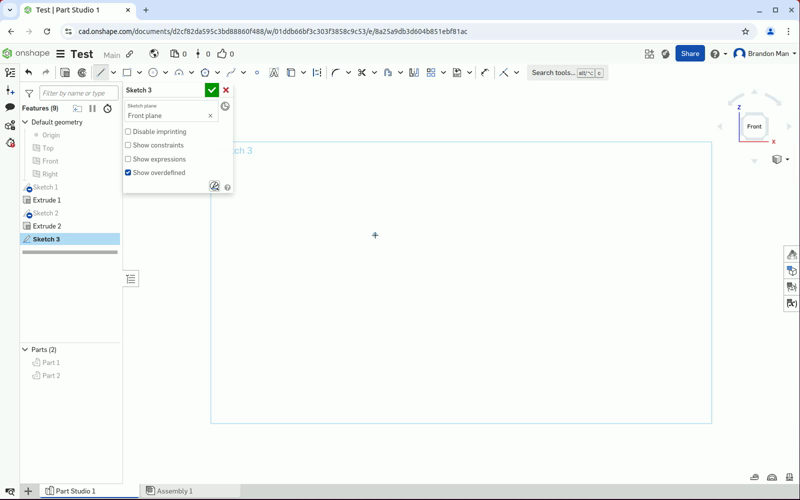
mouse_move(429, 267)
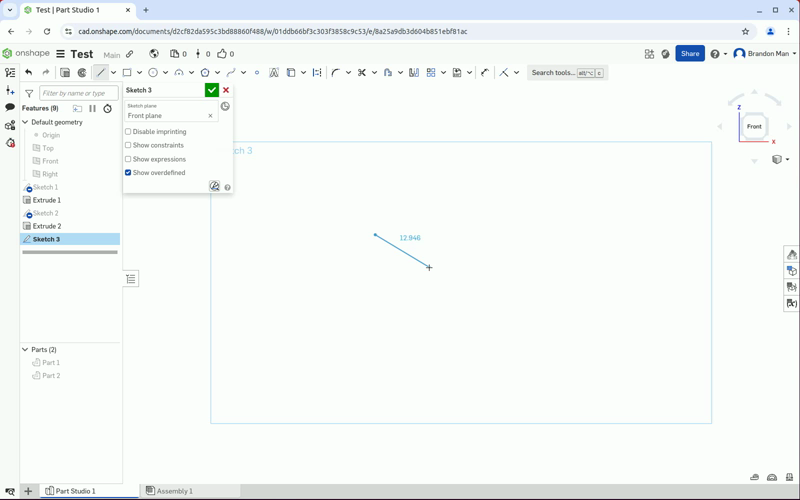
click(429, 267)
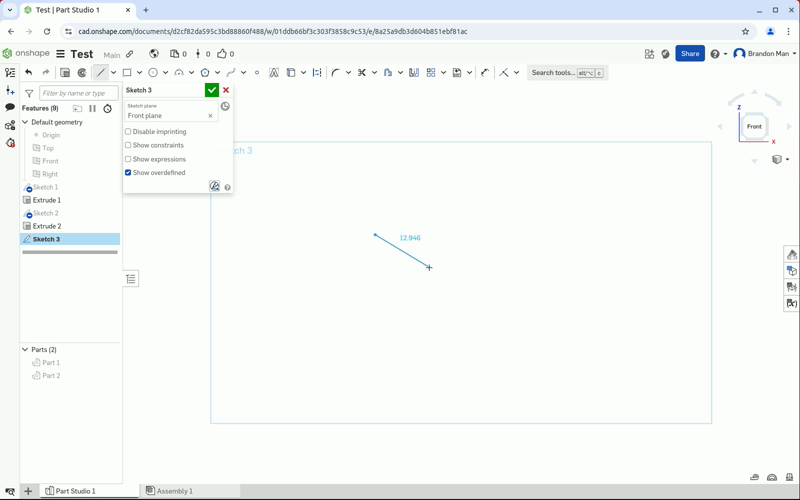
key_up(shift)
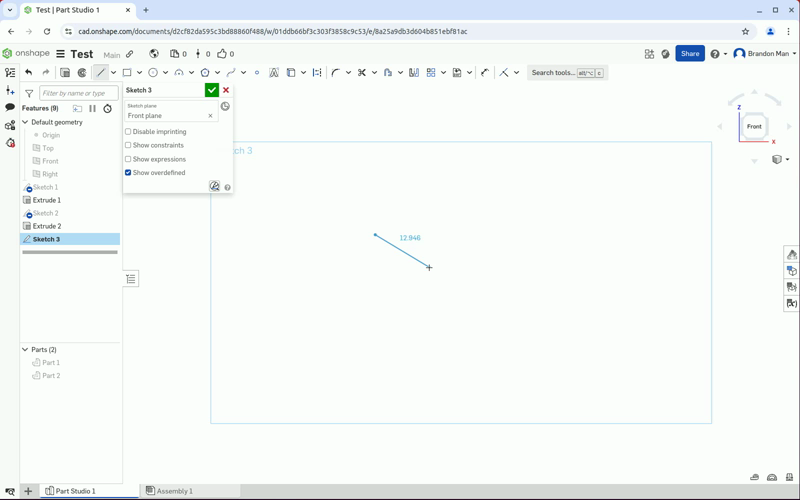
key_down(shift)
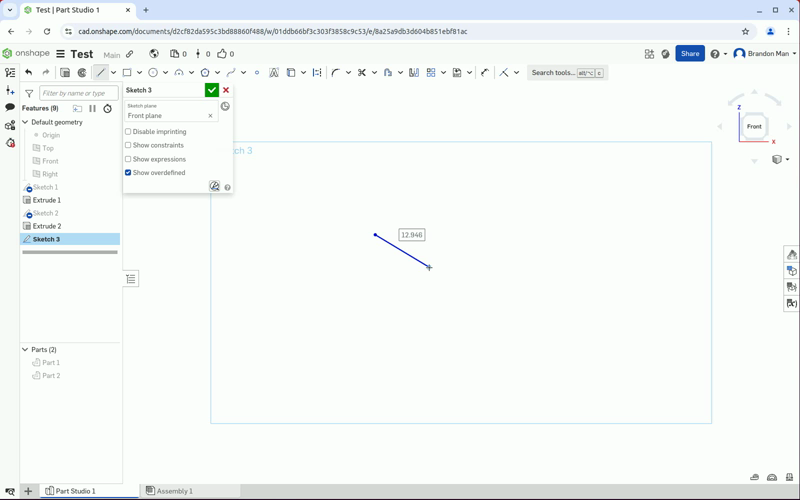
mouse_move(459, 267)
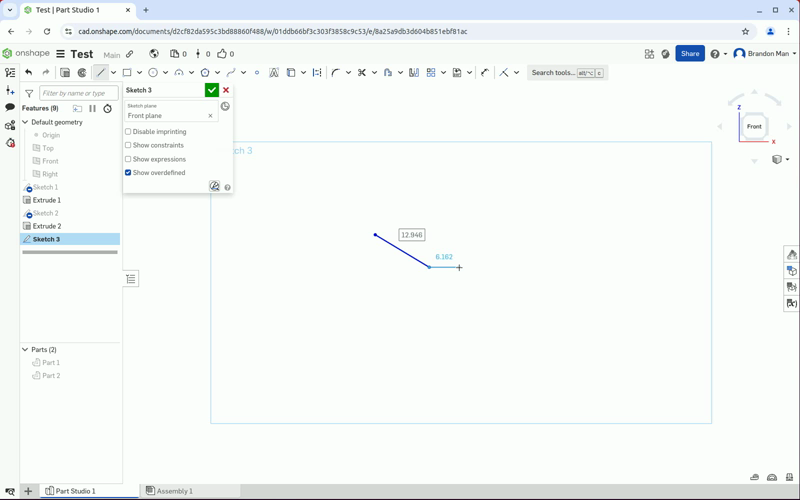
mouse_move(461, 267)
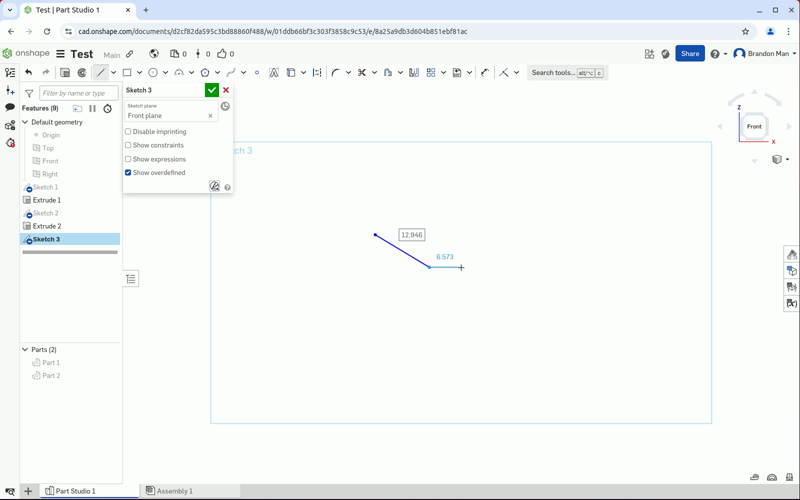
click(461, 267)
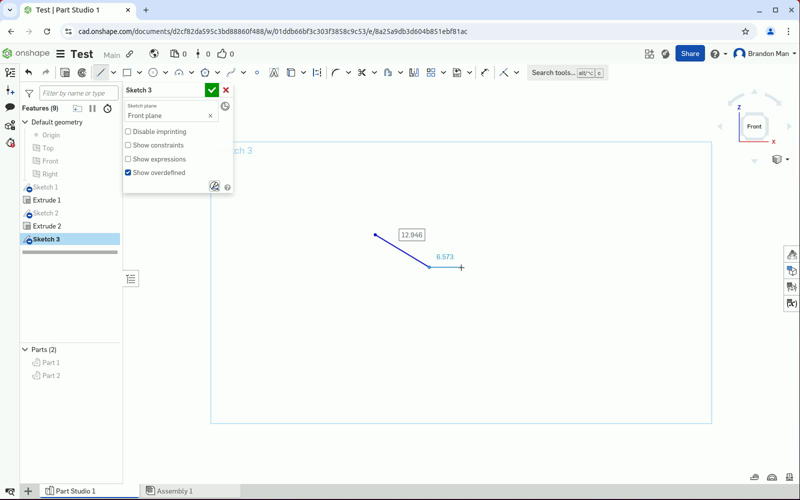
key_up(shift)
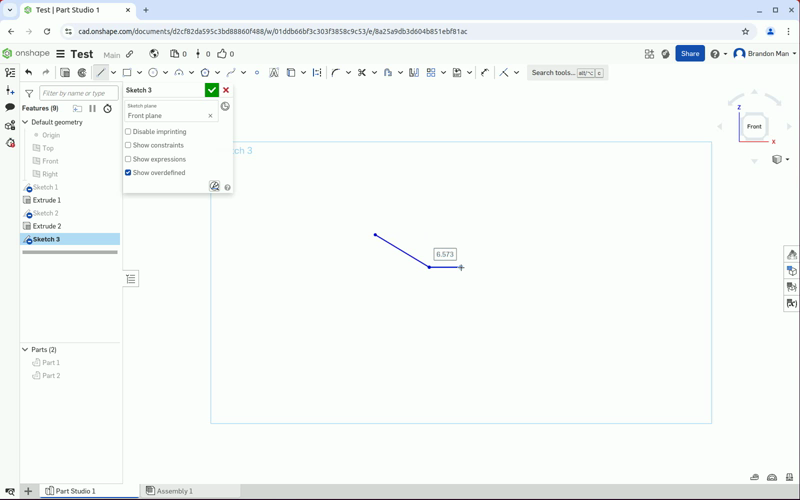
key_down(shift)
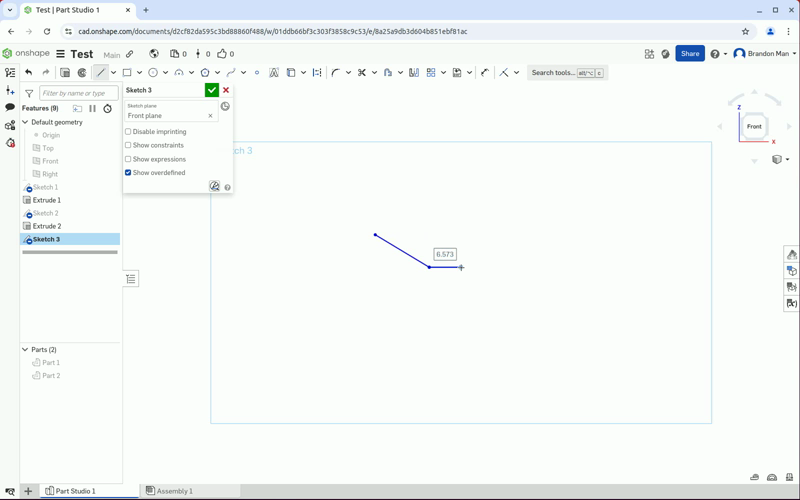
mouse_move(491, 267)
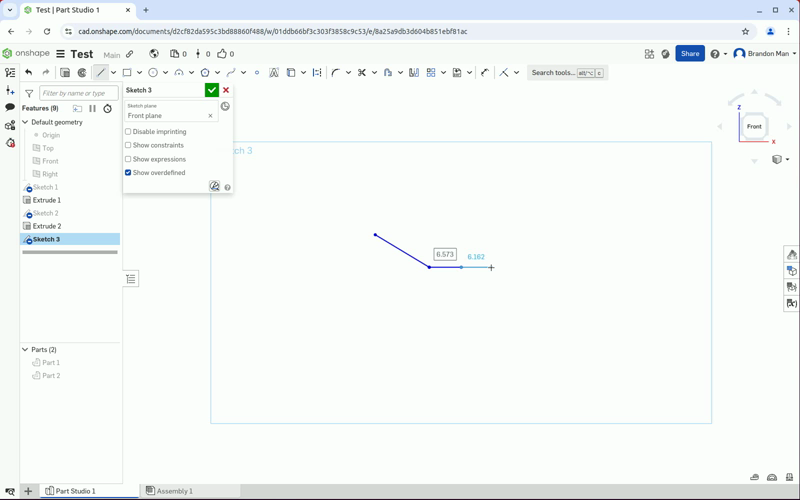
mouse_move(492, 267)
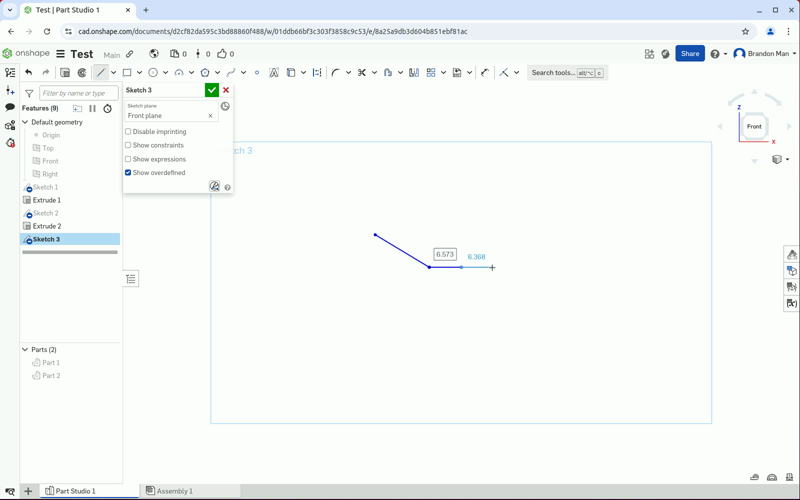
click(492, 267)
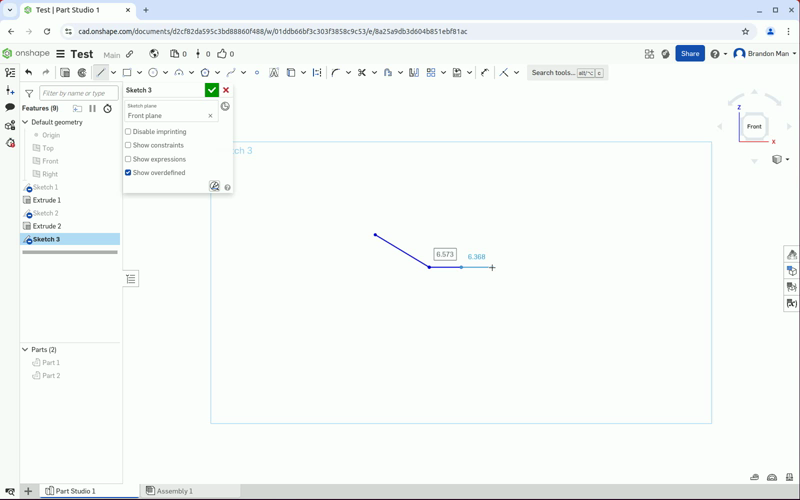
key_up(shift)
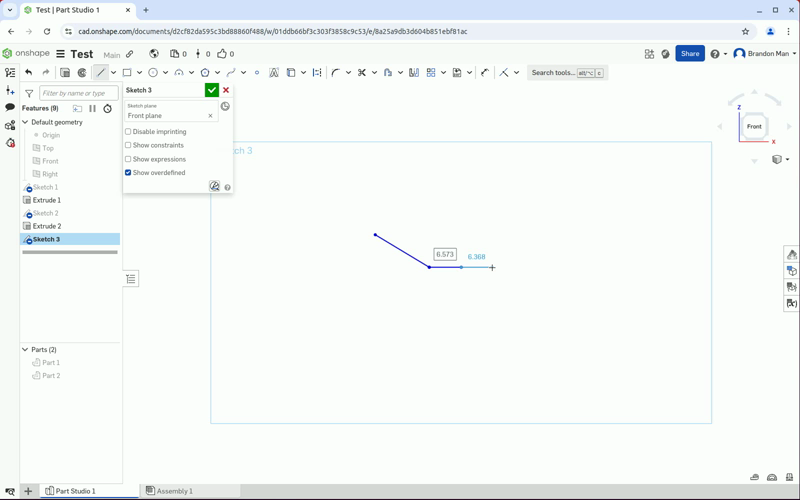
key_down(shift)
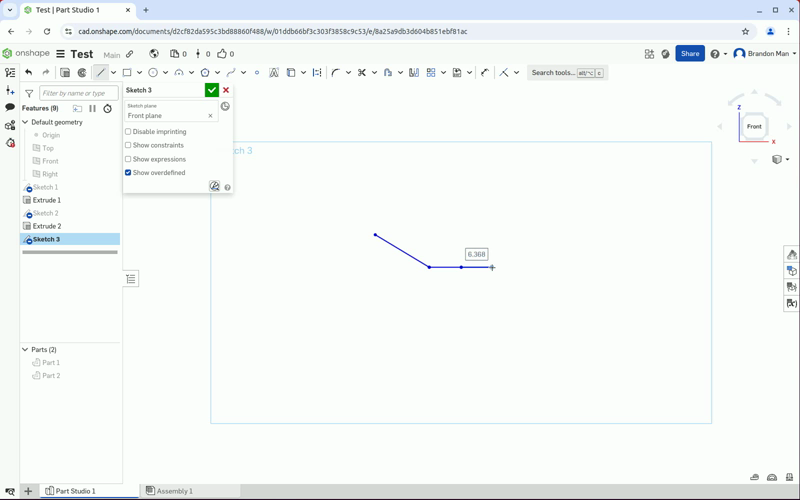
mouse_move(545, 234)
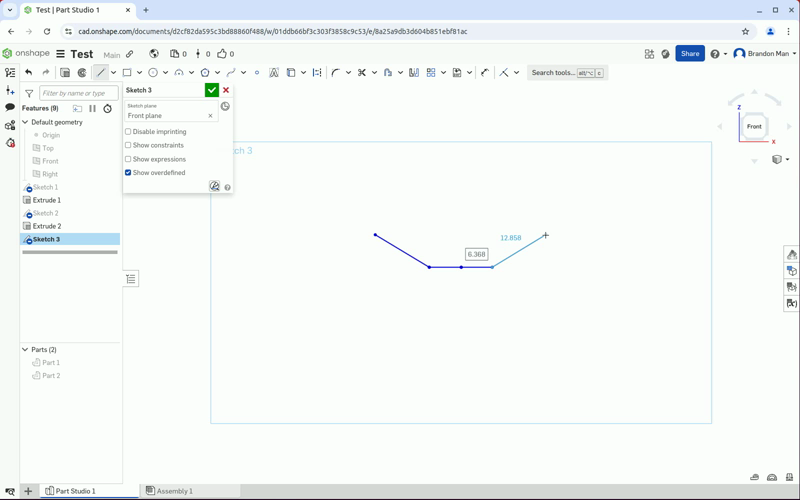
click(545, 234)
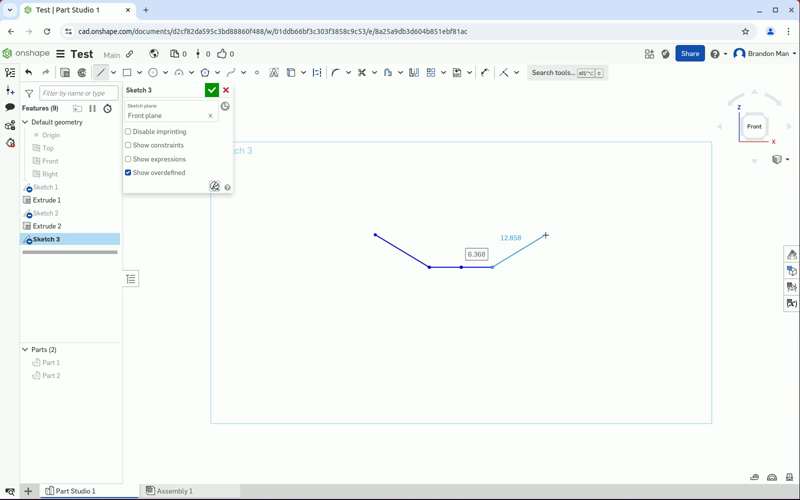
key_up(shift)
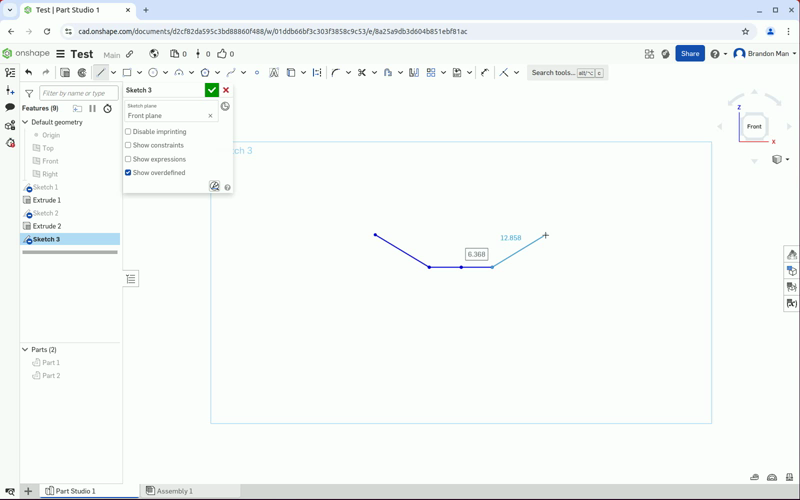
key_down(shift)
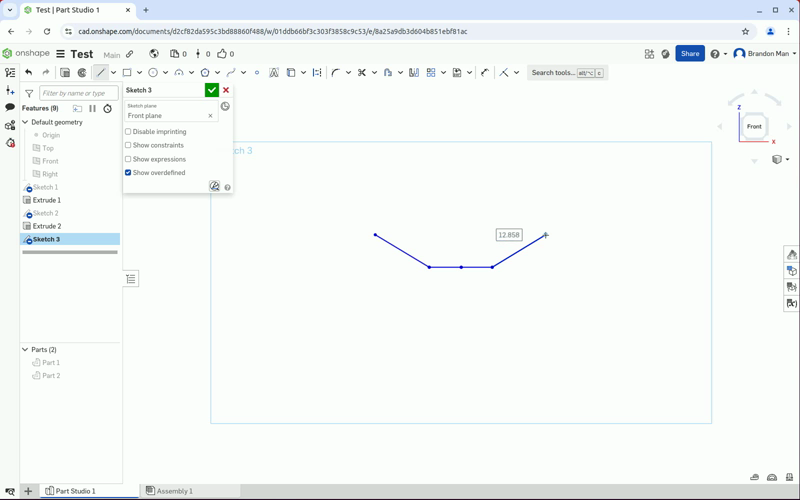
mouse_move(575, 234)
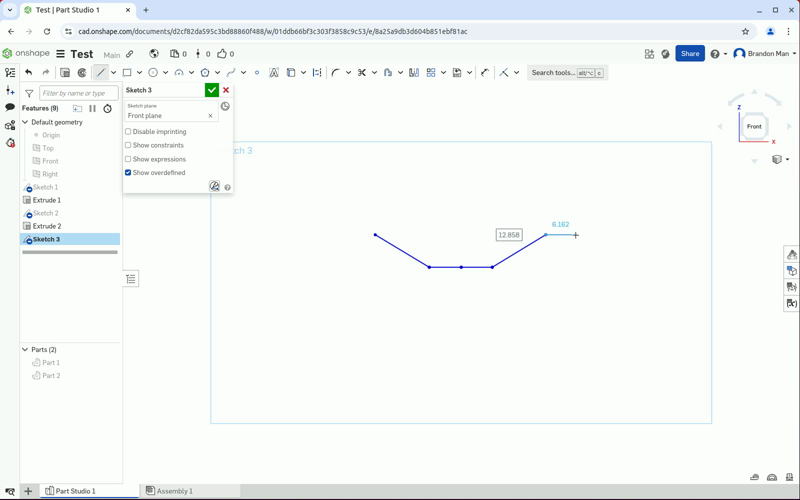
mouse_move(545, 213)
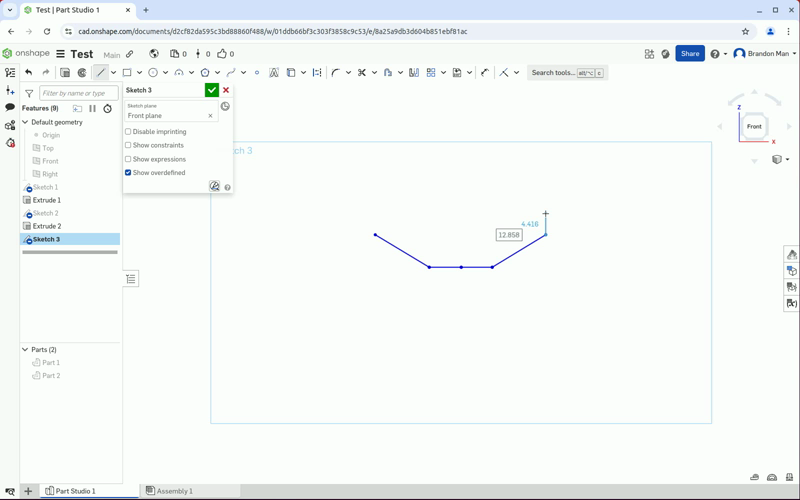
click(545, 213)
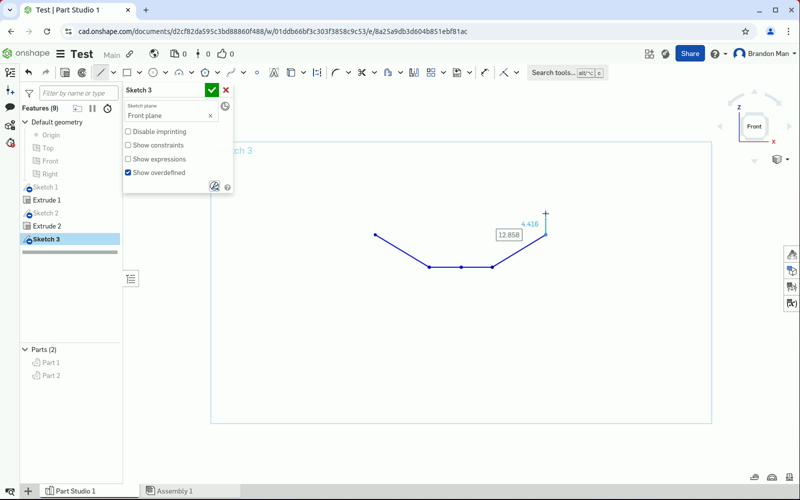
key_up(shift)
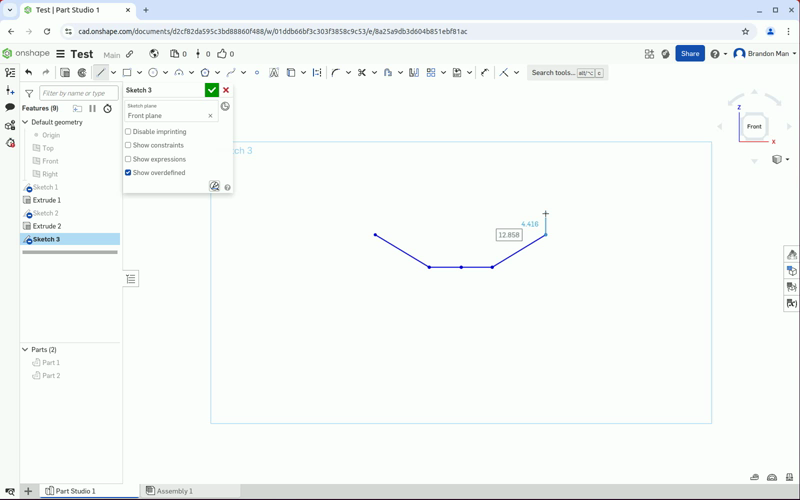
key_down(shift)
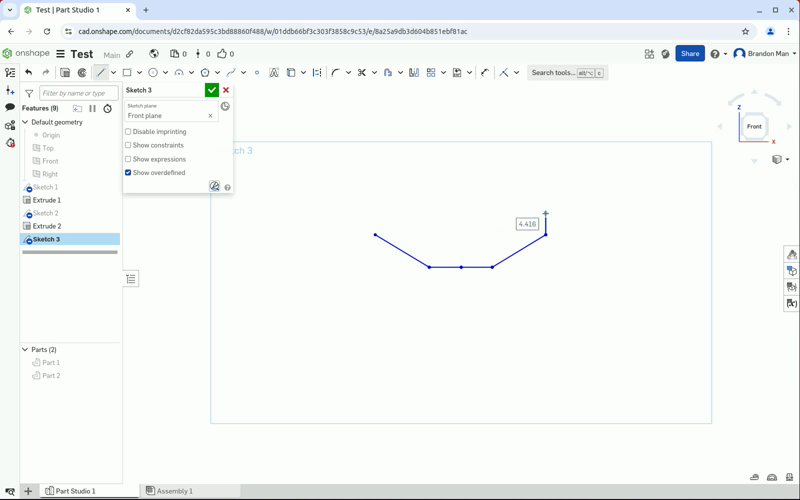
mouse_move(375, 213)
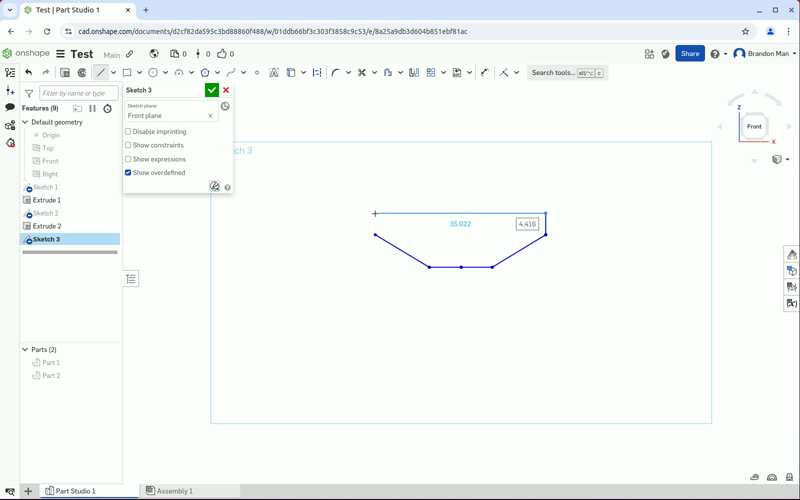
click(375, 213)
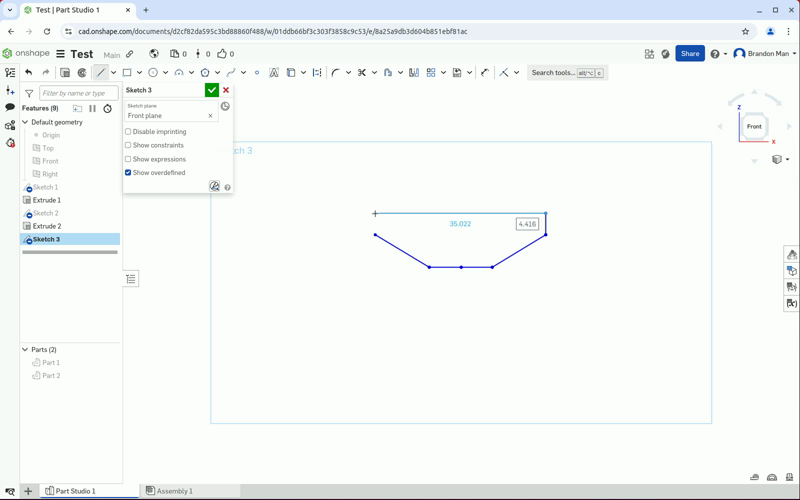
key_up(shift)
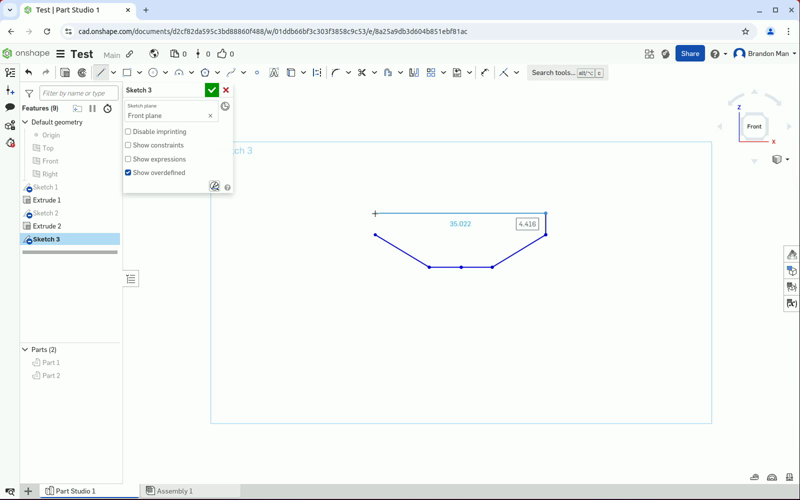
mouse_move(405, 213)
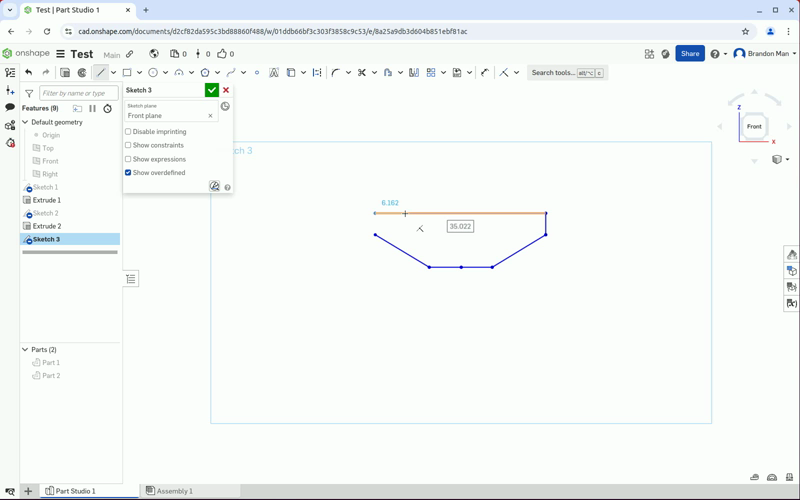
key_down(shift)
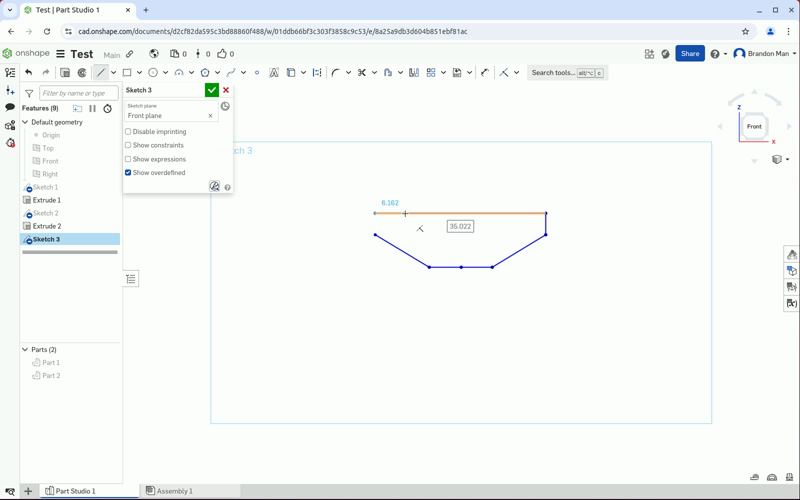
mouse_move(375, 234)
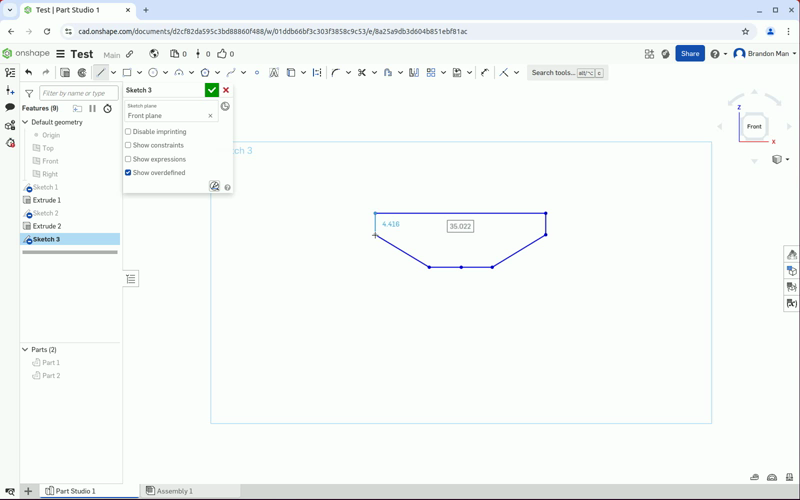
key_up(shift)
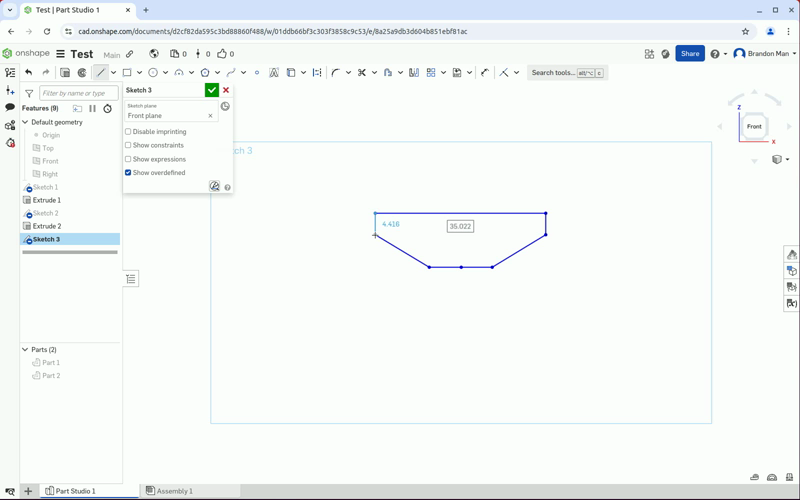
click(375, 234)
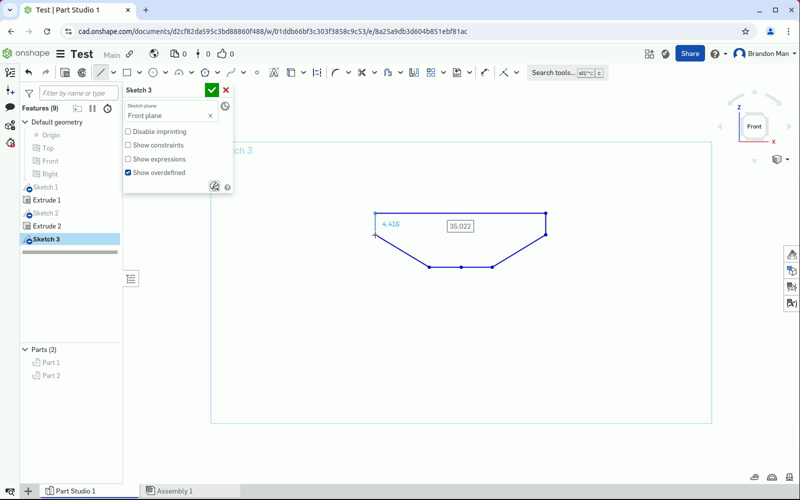
key(esc)
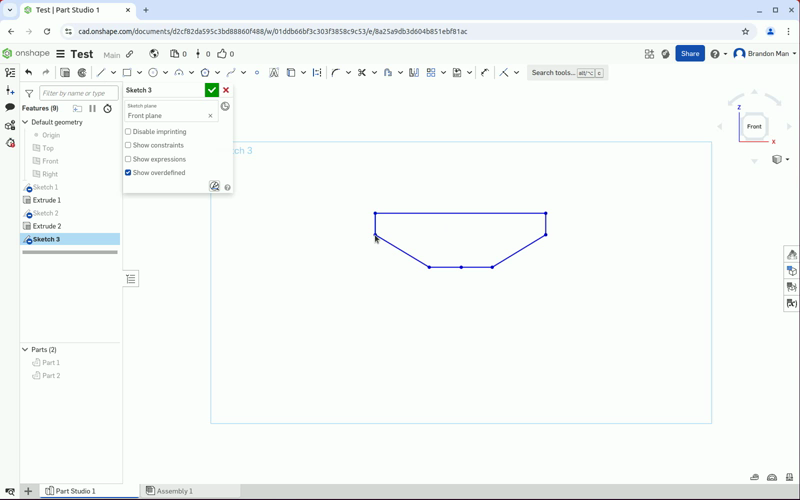
mouse_move(449, 250)
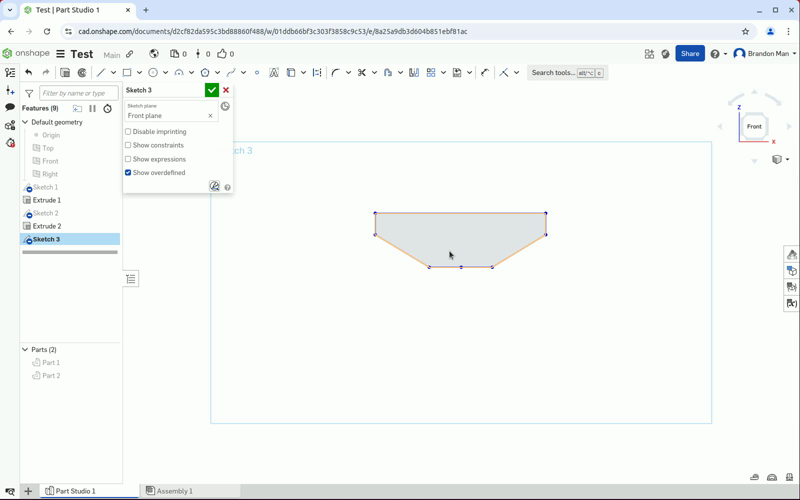
click(449, 250)
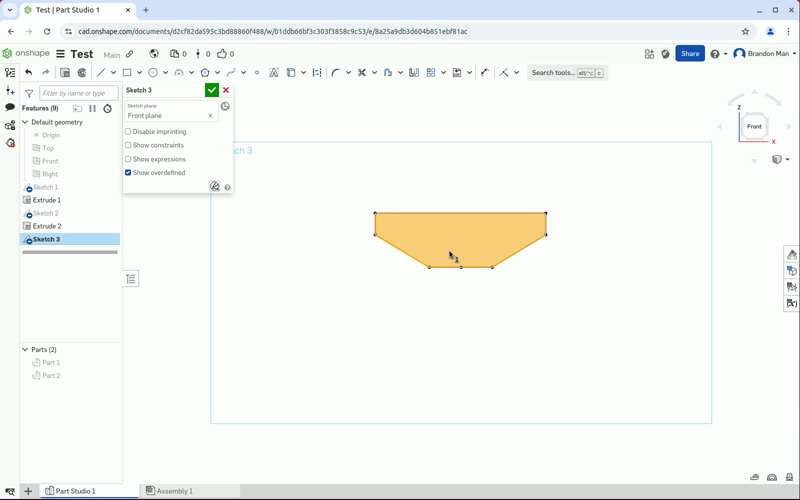
mouse_move(73, 352)
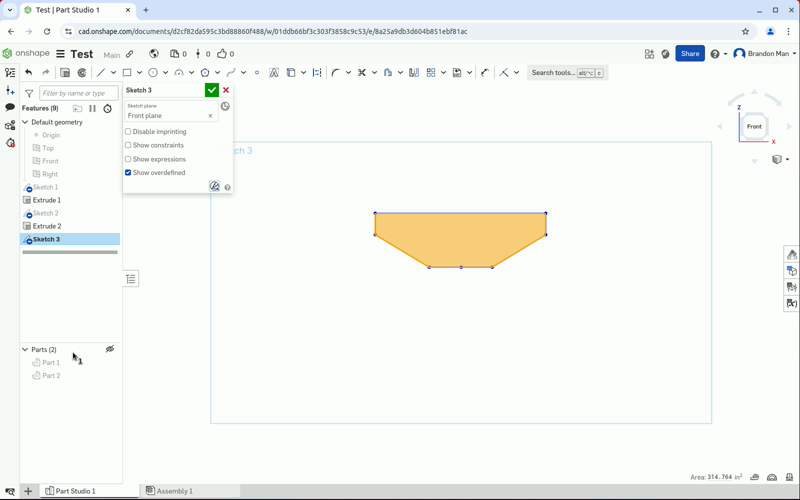
key(shift+y)
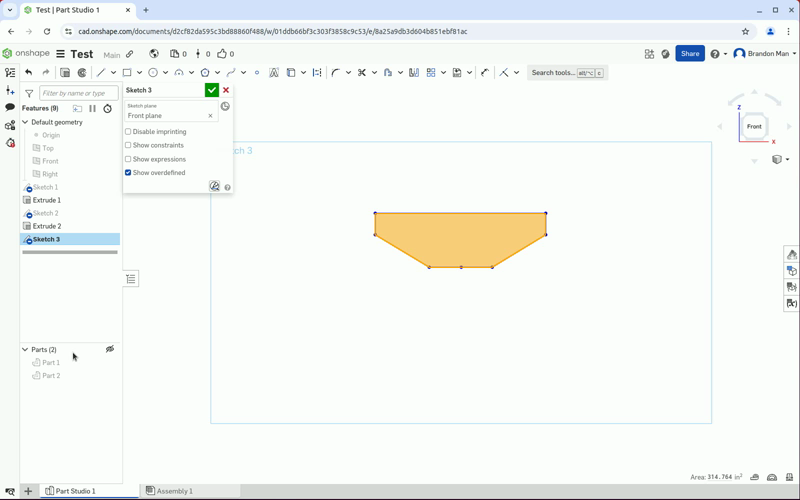
key(shift+e)
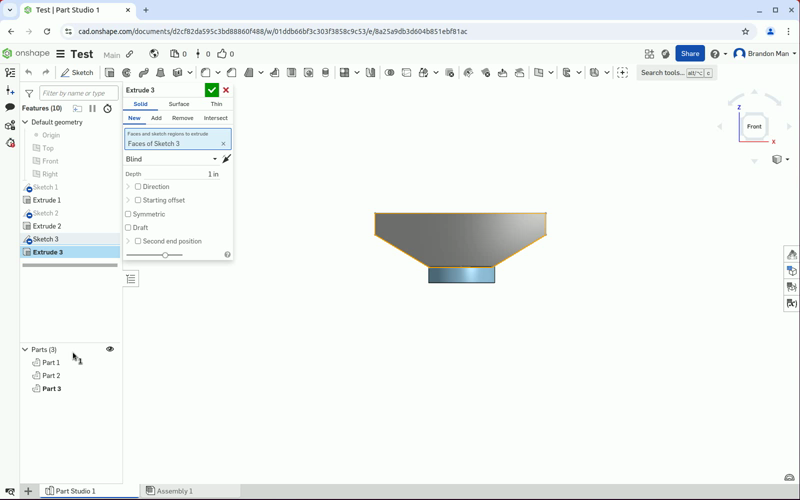
mouse_move(143, 106)
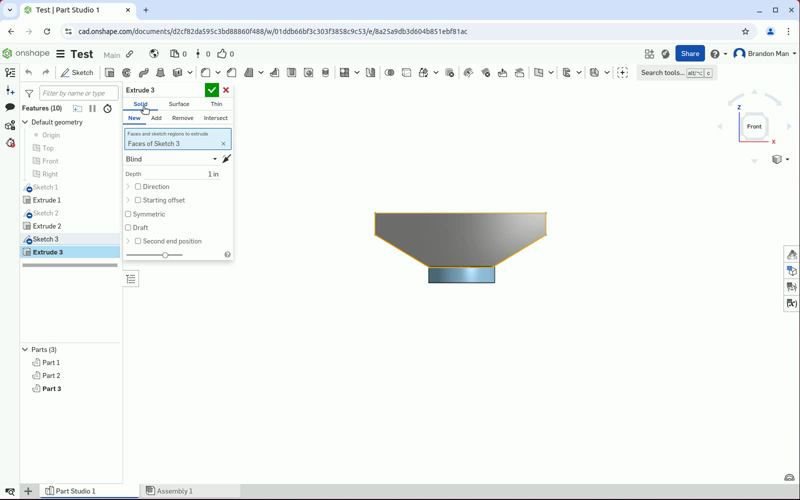
click(143, 106)
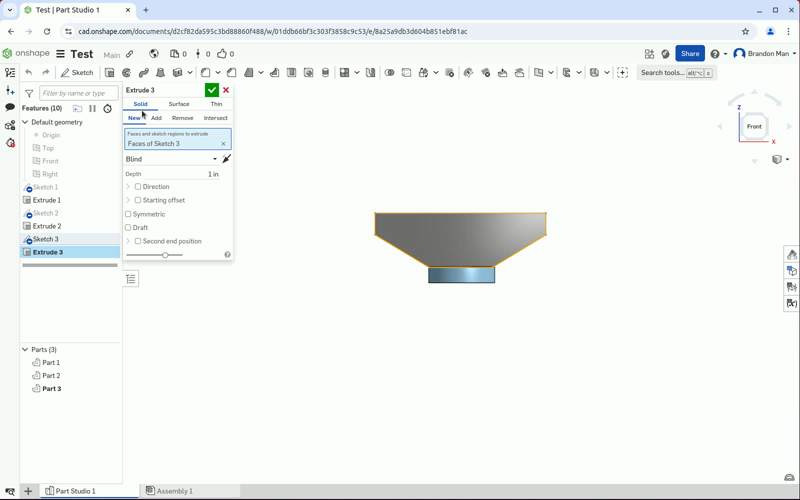
mouse_move(137, 120)
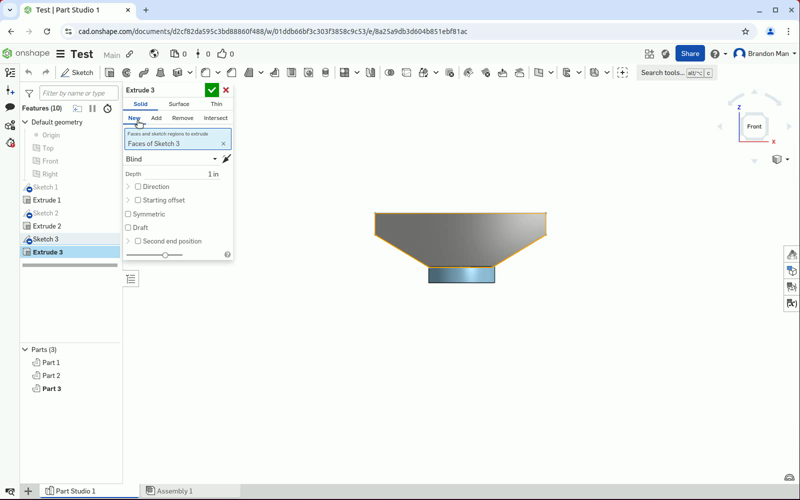
click(137, 120)
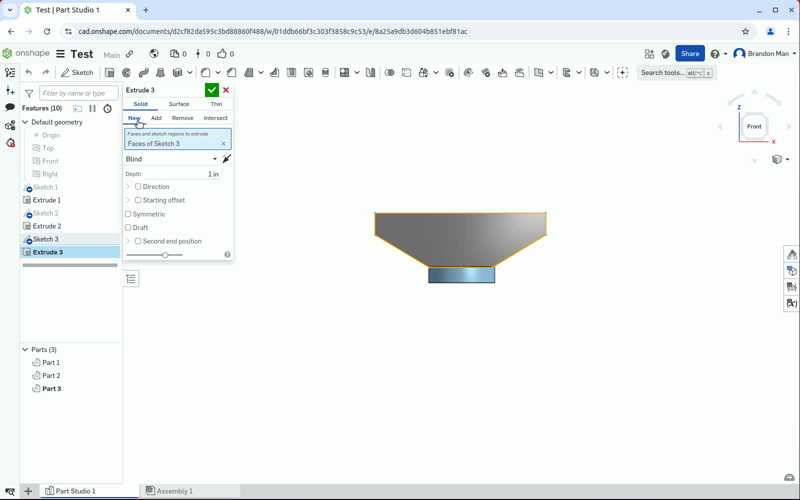
key(tab, 4)
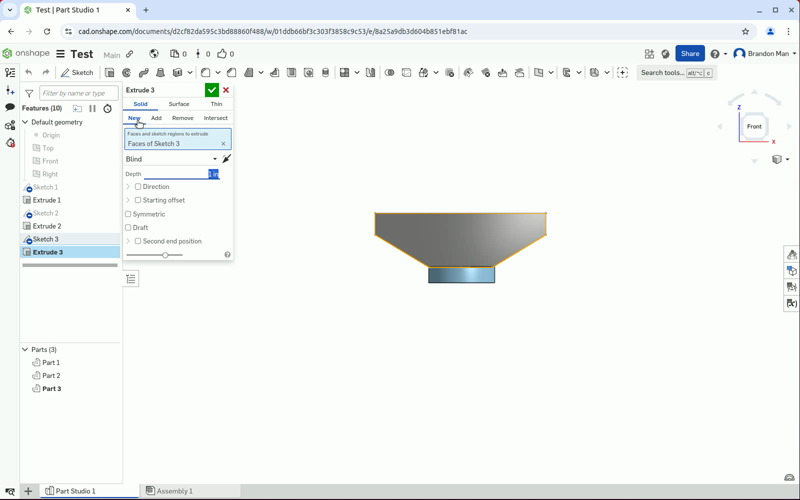
text(6.499)
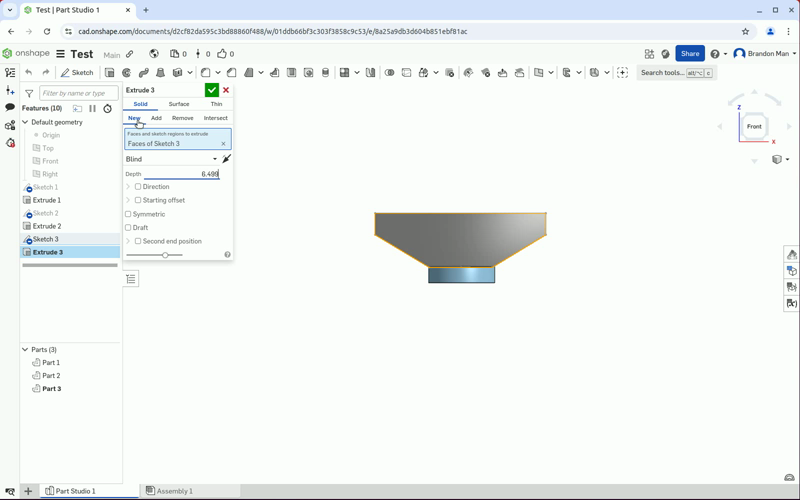
key(tab, 3)
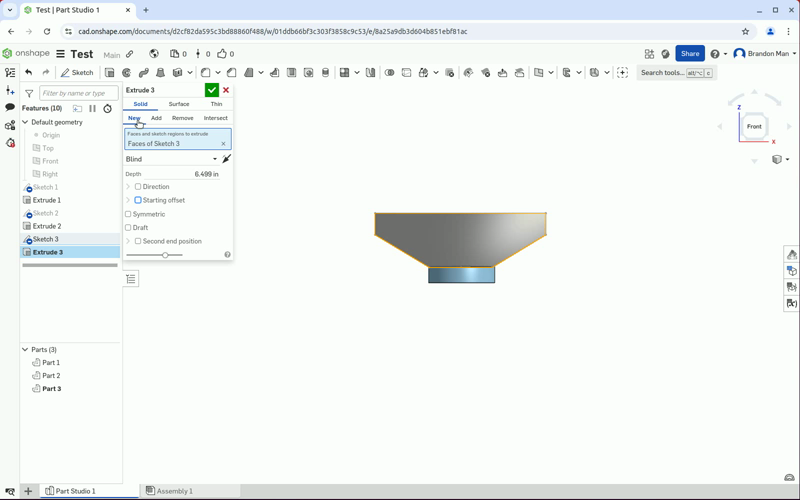
key(tab, 2)
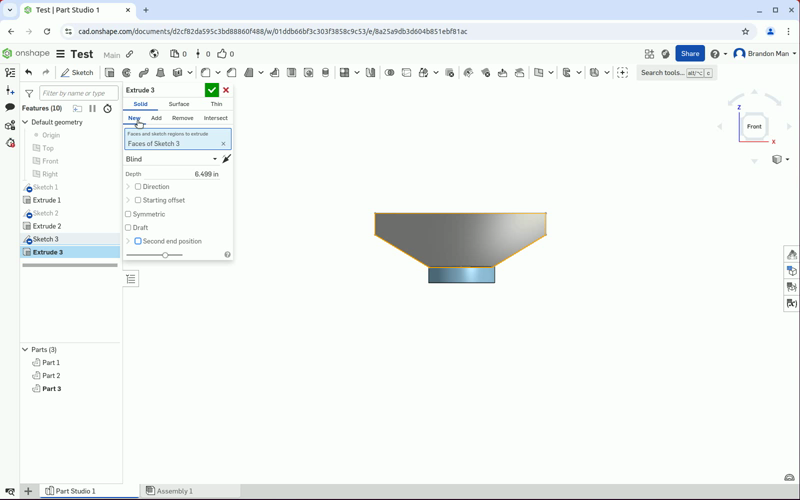
key(space)
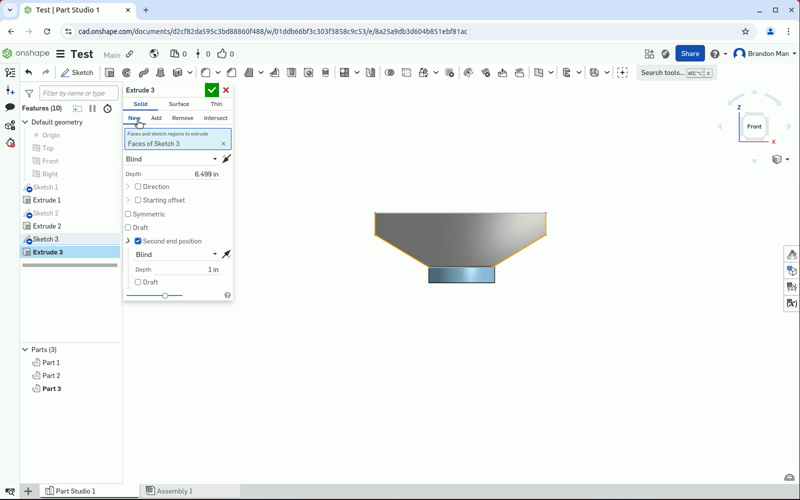
key(tab, 3)
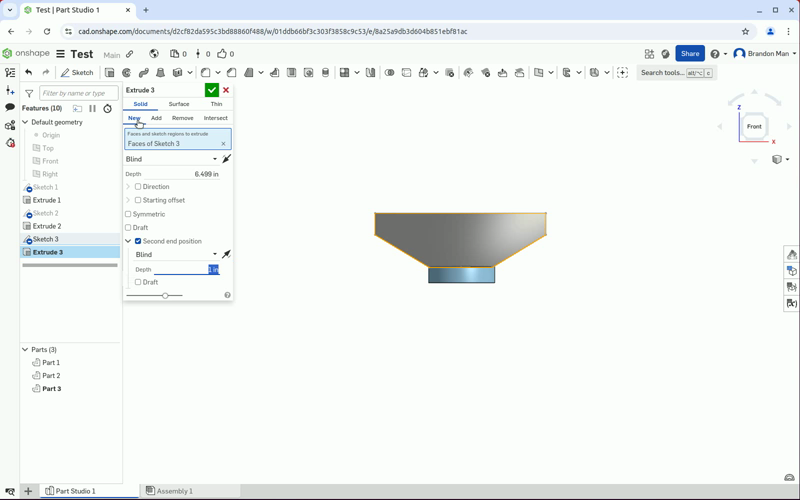
text(6.499)
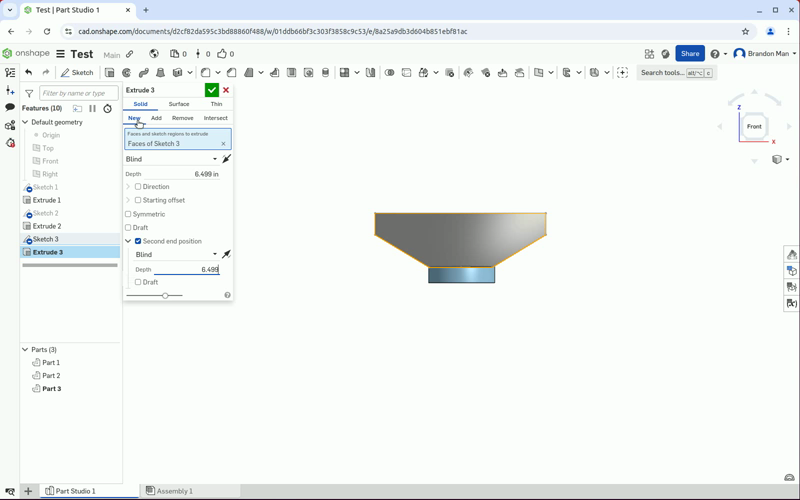
key(enter)
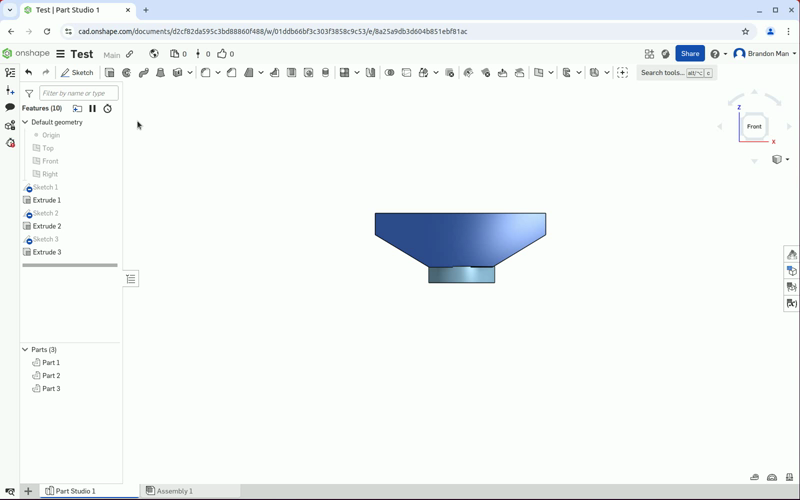
key(shift+h)
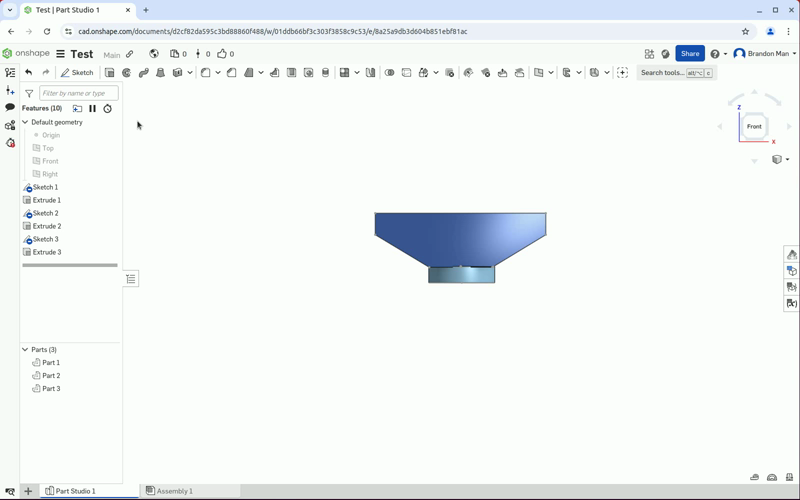
key(shift+h)
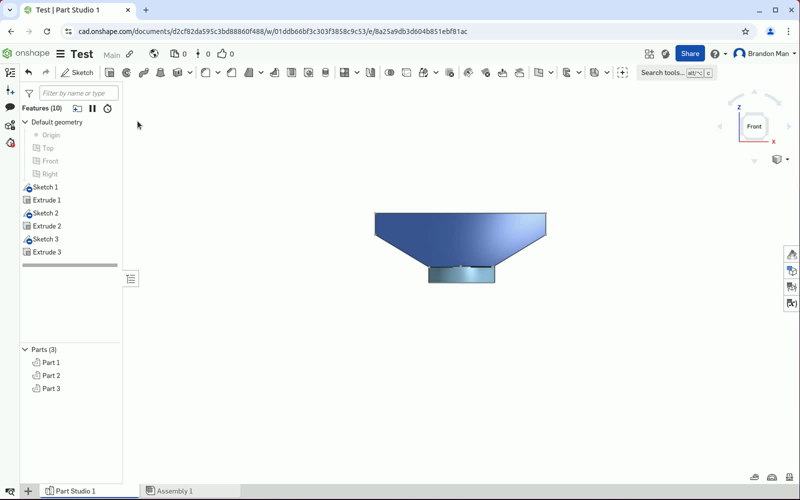
key(shift+7)
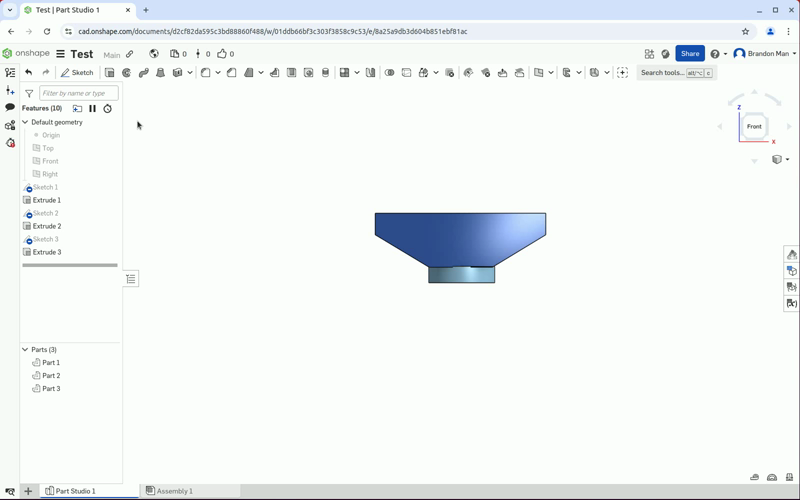
key(left, 2)
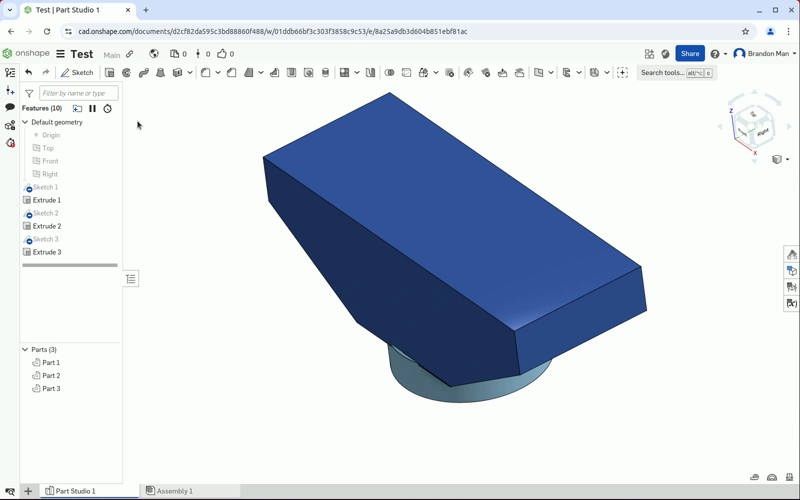
key(down, 2)
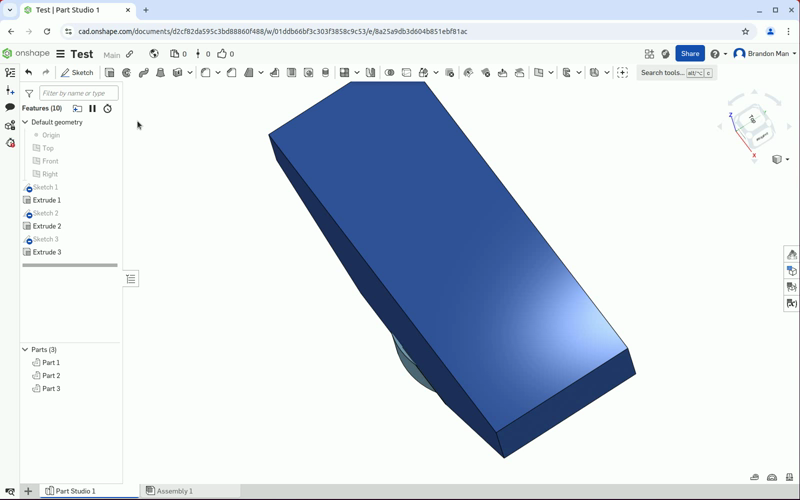
key(up, 2)
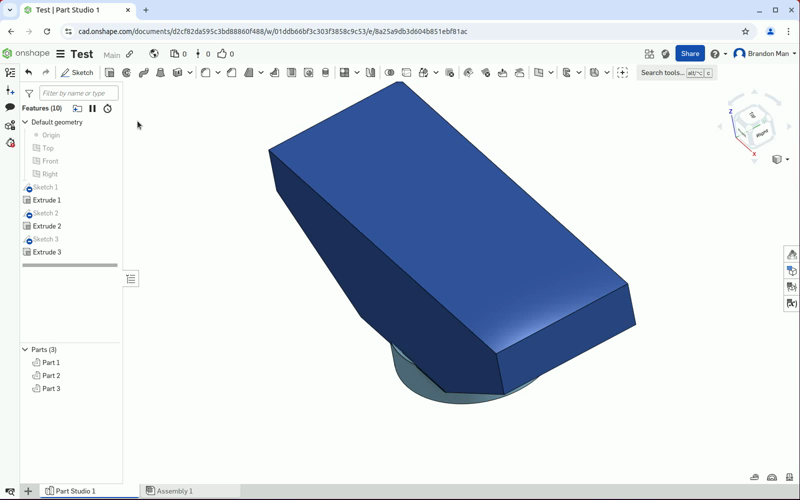
key(right, 2)
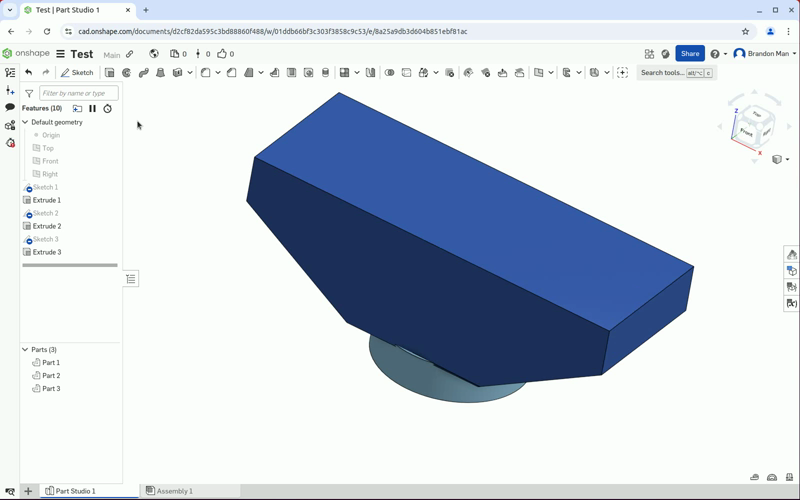
mouse_move(73, 189)
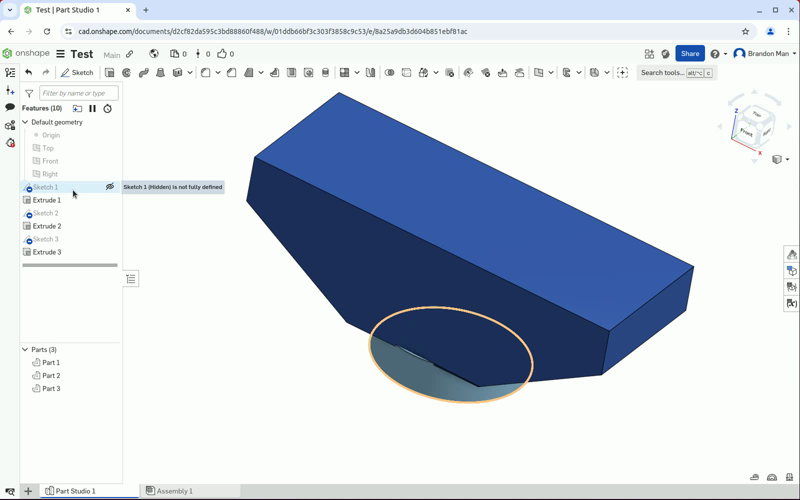
click(73, 189)